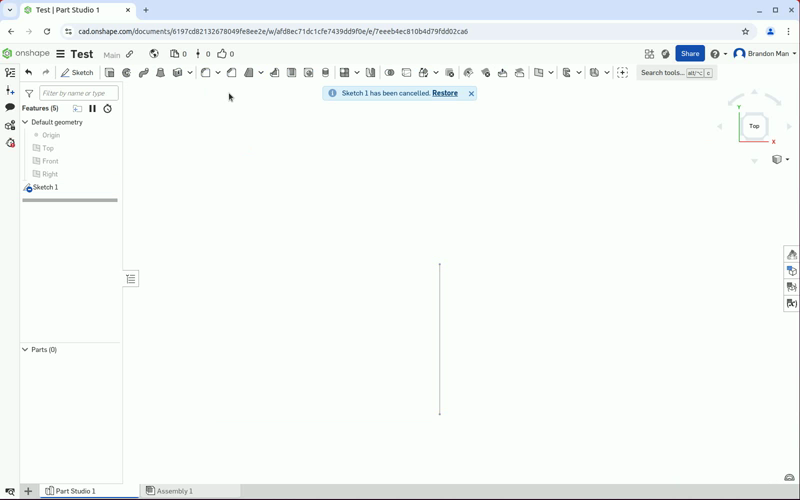
key(shift+h)
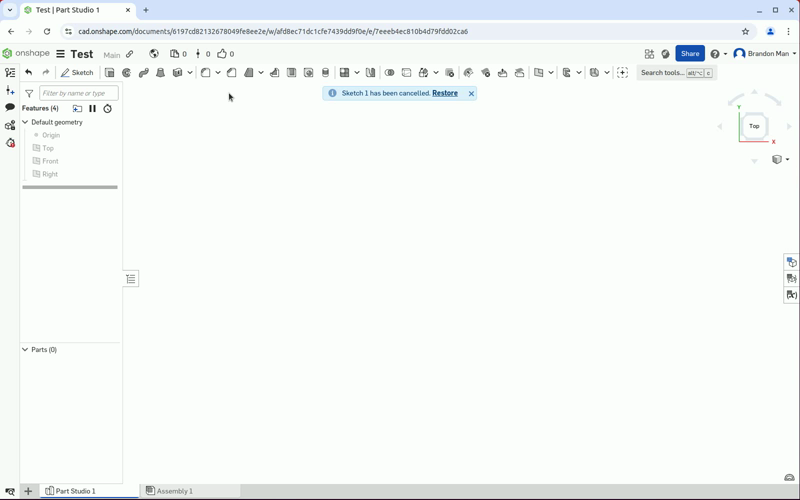
mouse_move(73, 352)
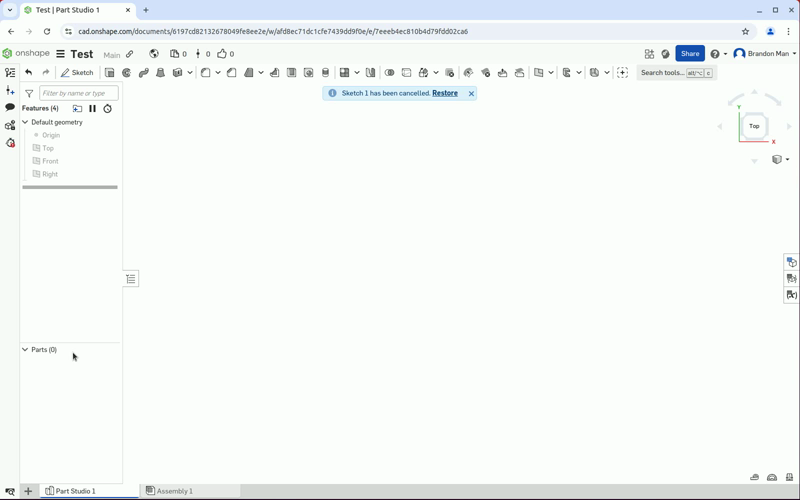
key(y)
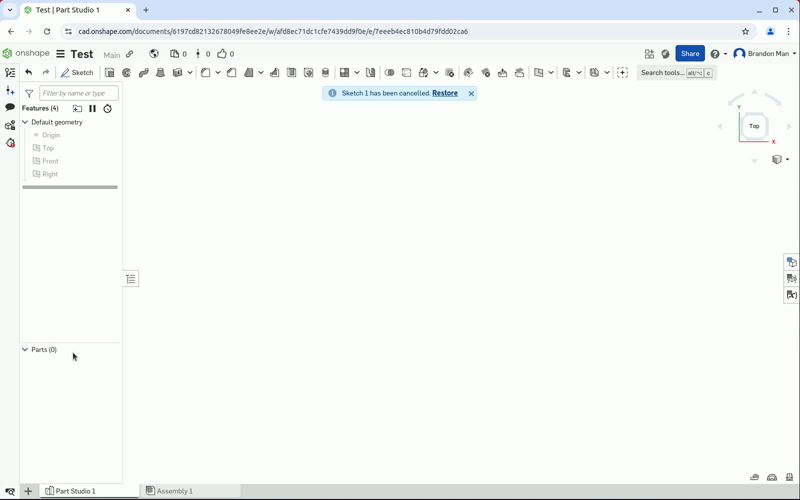
key(shift+p)
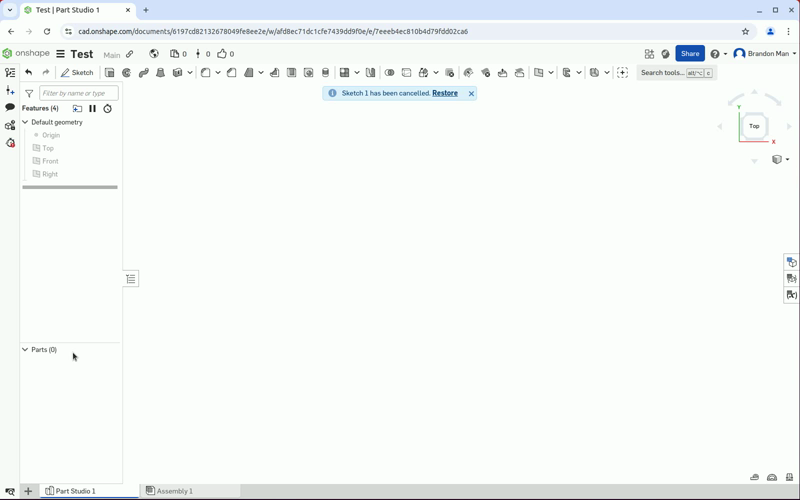
key(space)
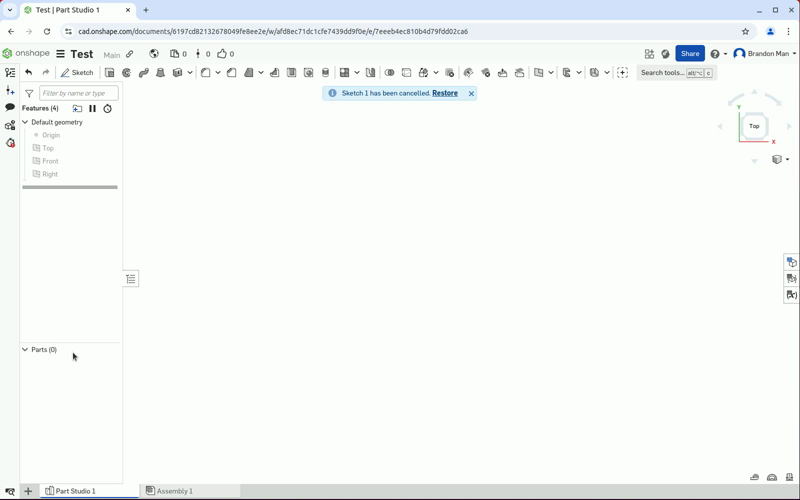
key_down(shift)
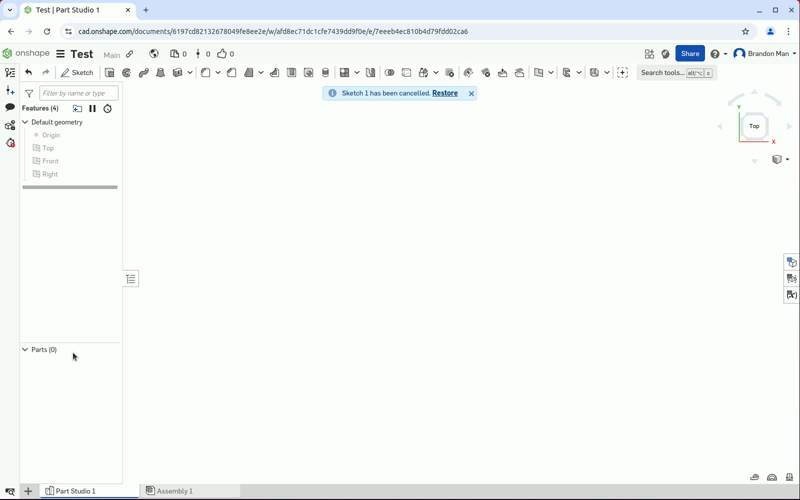
key(up)
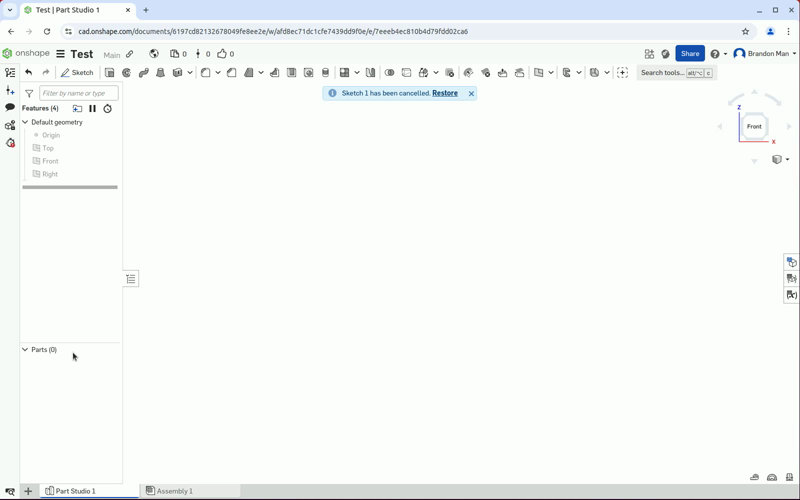
key_up(shift)
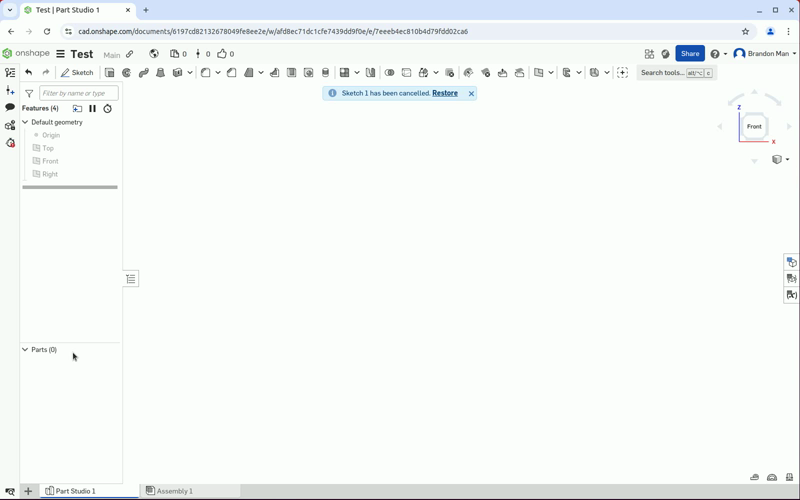
mouse_move(73, 352)
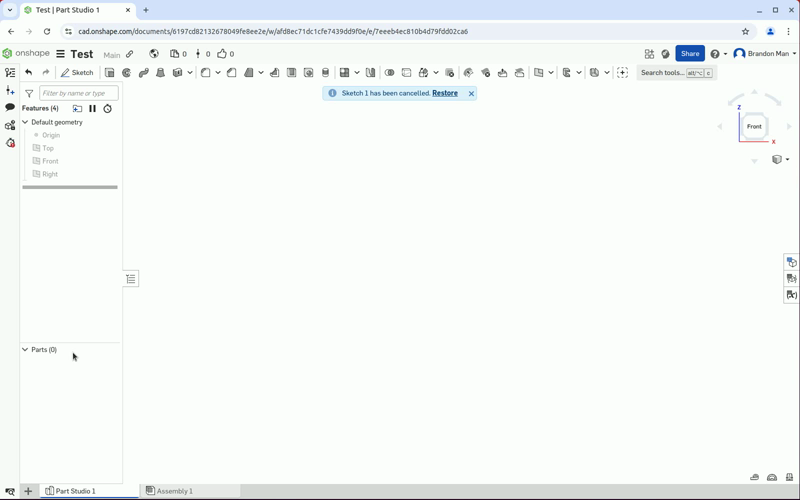
key(shift+y)
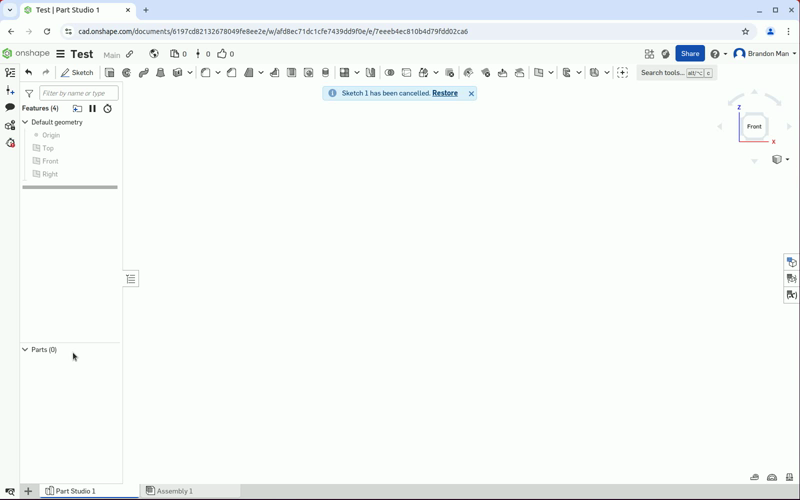
key(shift+s)
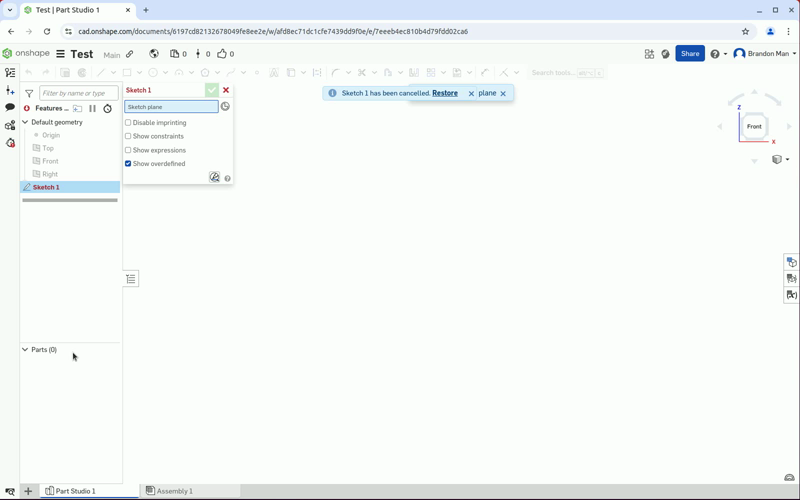
mouse_move(73, 163)
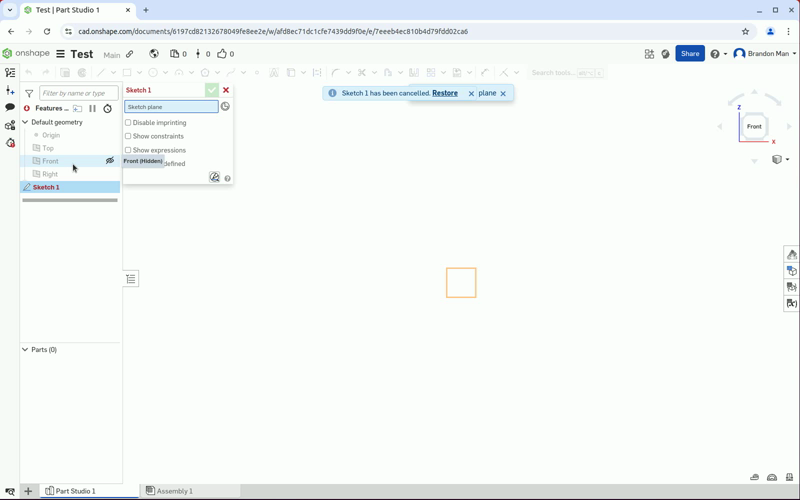
click(73, 163)
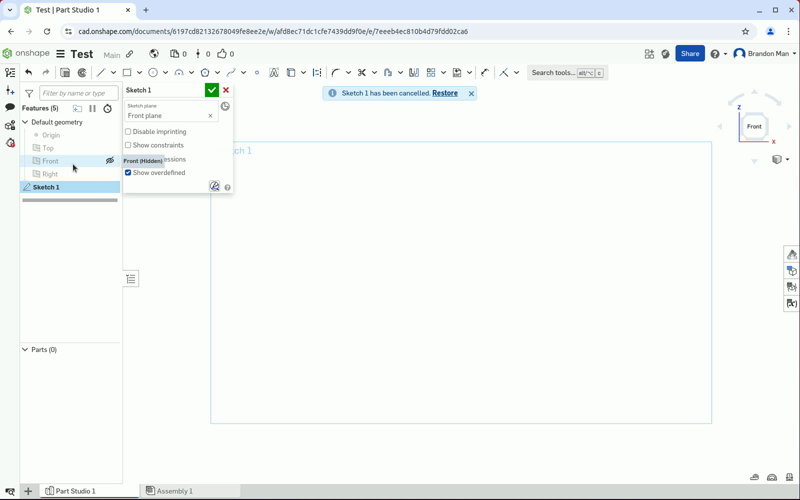
mouse_move(73, 352)
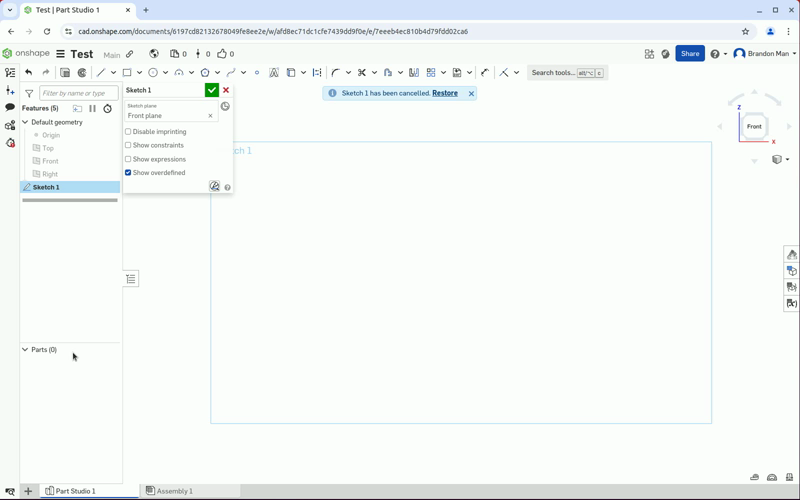
key(y)
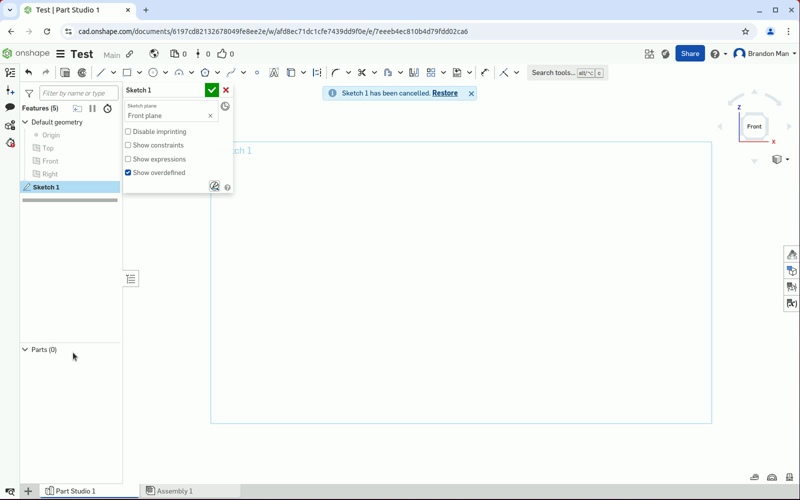
key(a)
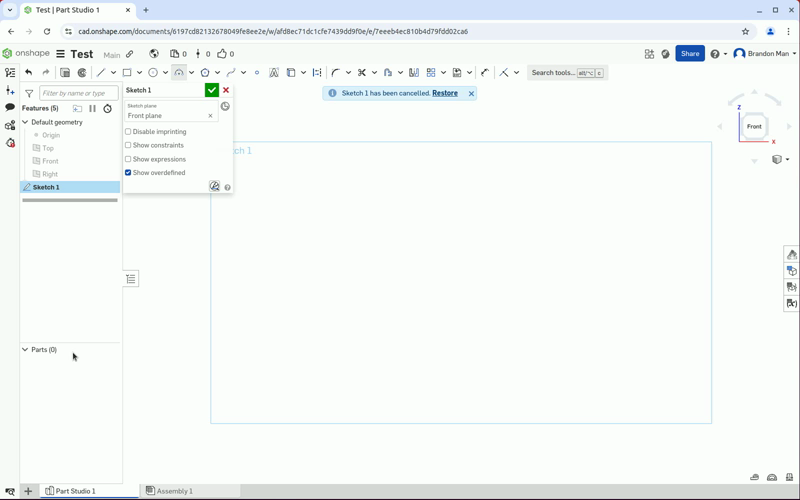
key_down(shift)
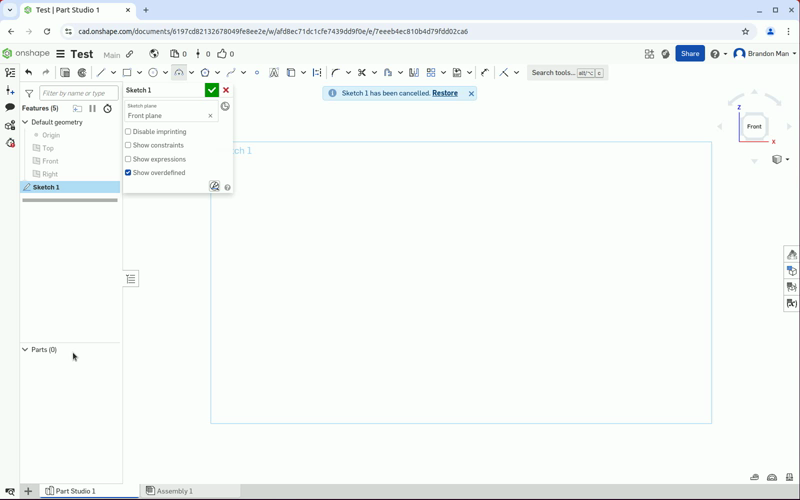
mouse_move(420, 210)
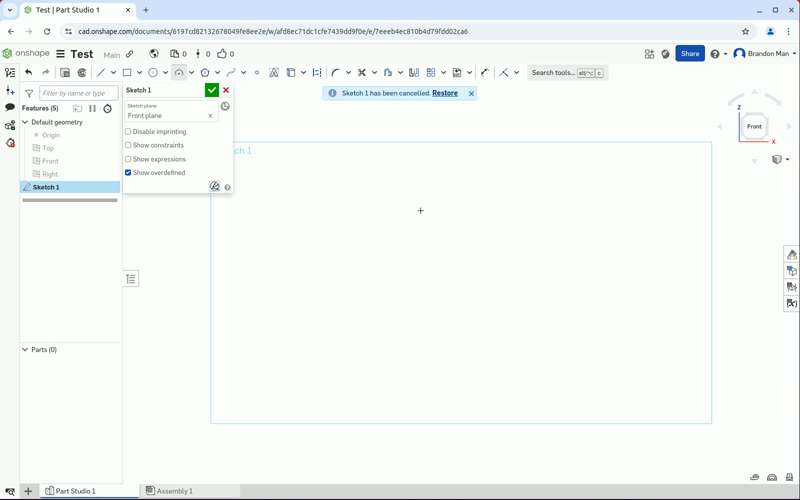
click(420, 210)
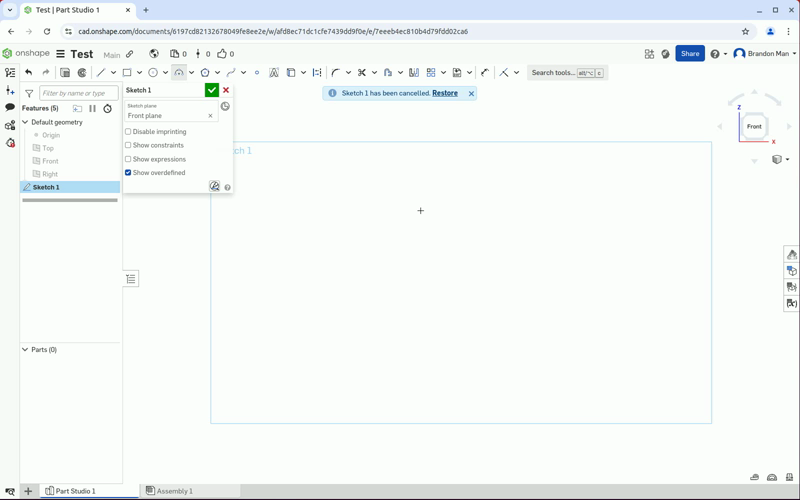
key_up(shift)
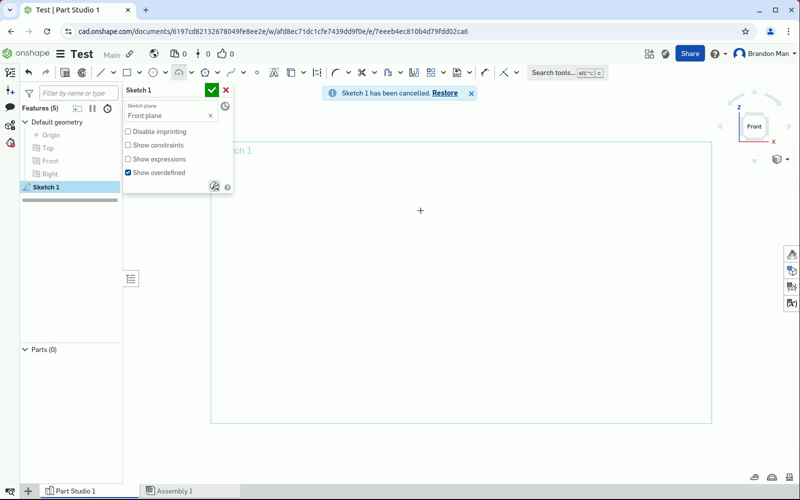
key_down(shift)
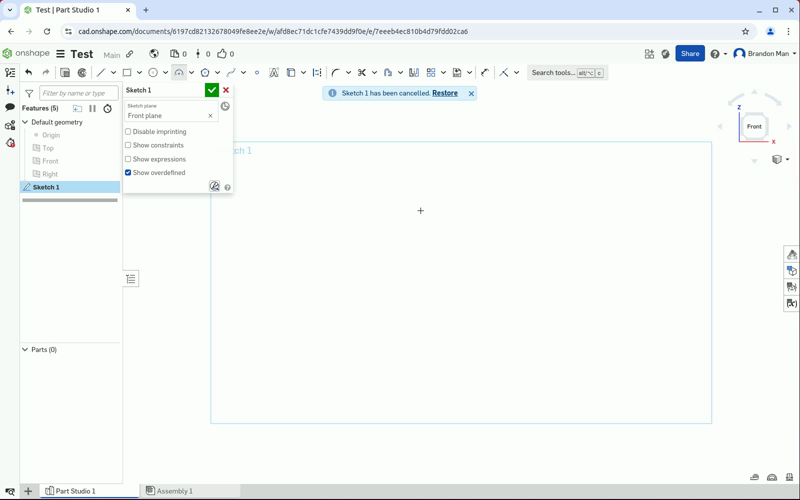
mouse_move(501, 210)
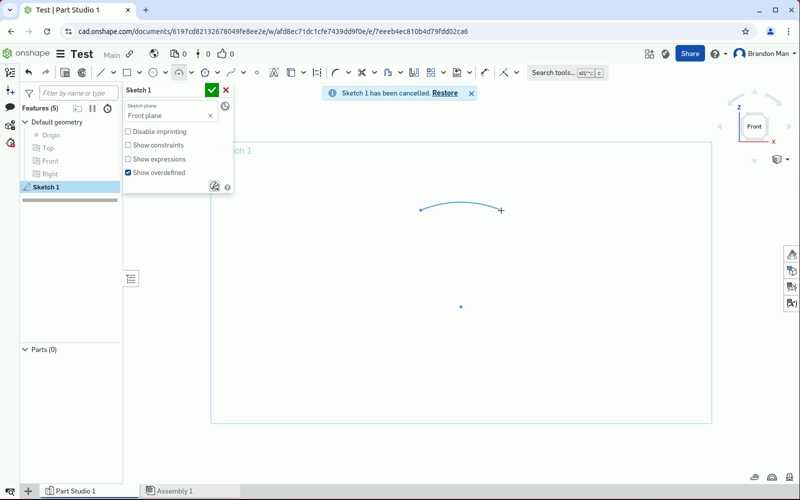
click(501, 210)
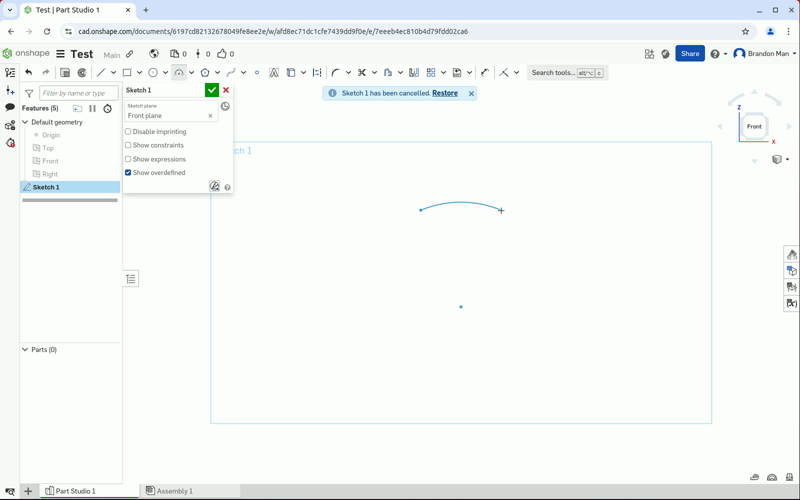
mouse_move(460, 250)
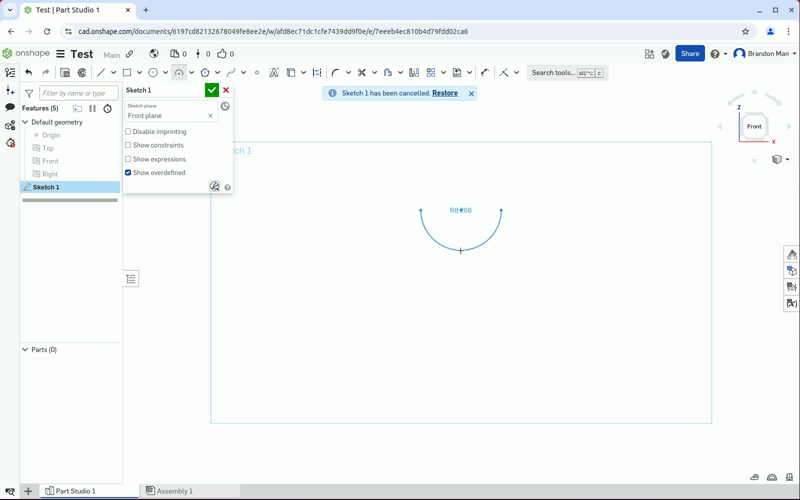
click(460, 250)
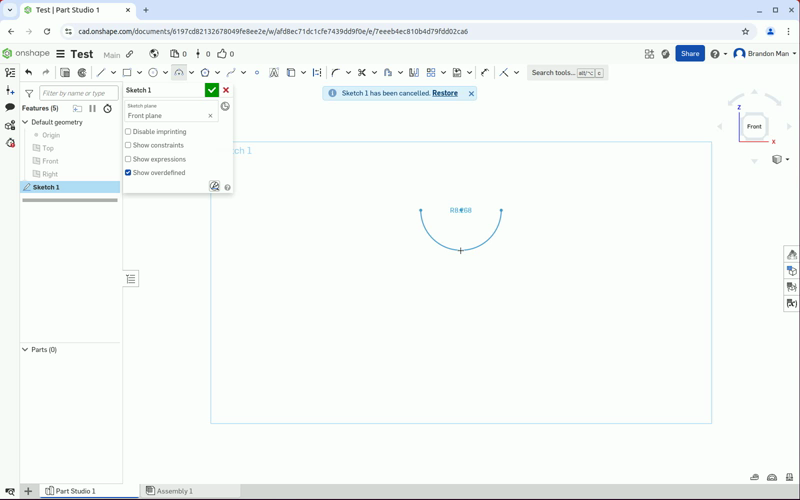
key_up(shift)
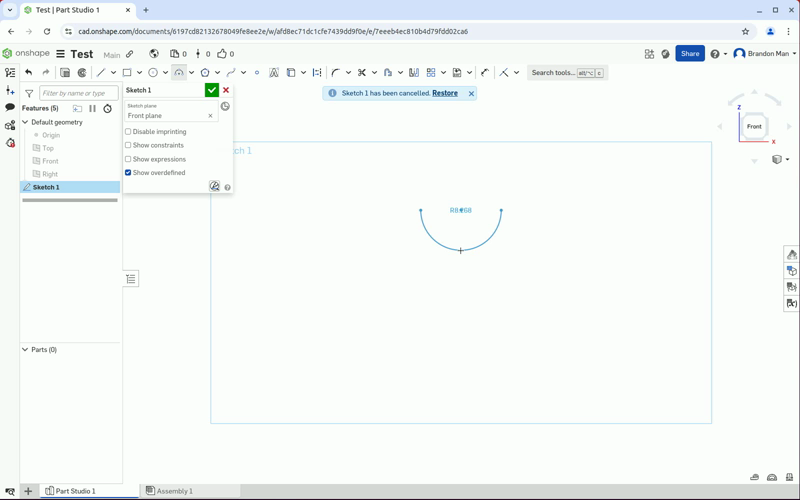
key(esc)
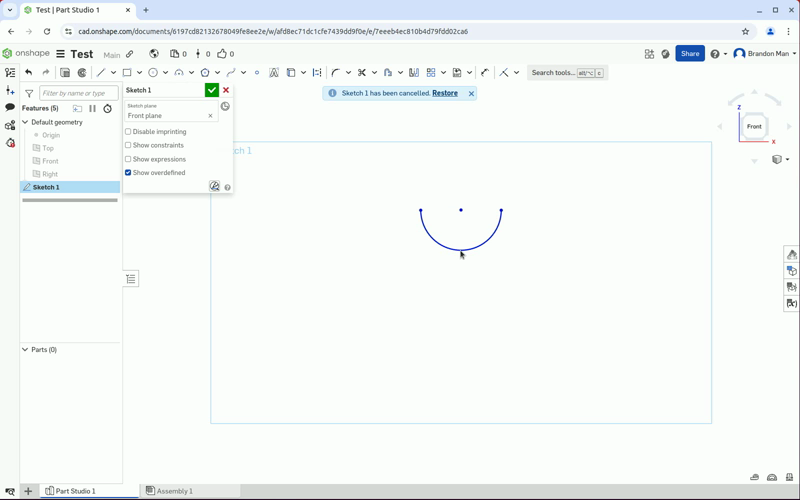
key(l)
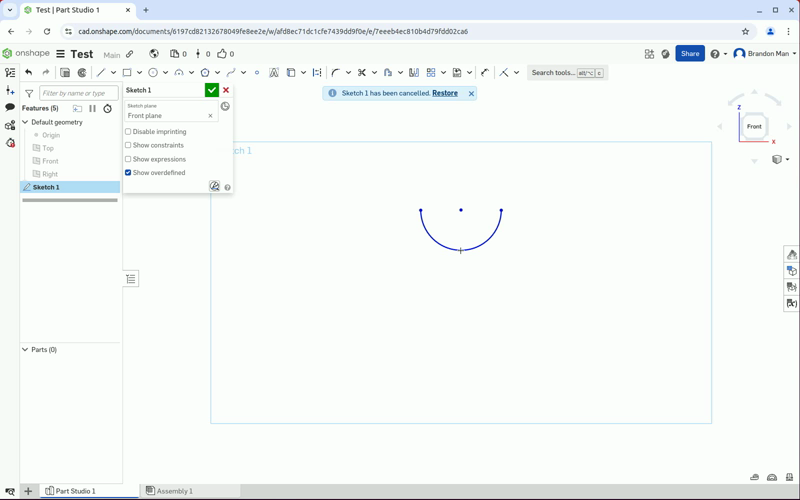
mouse_move(501, 210)
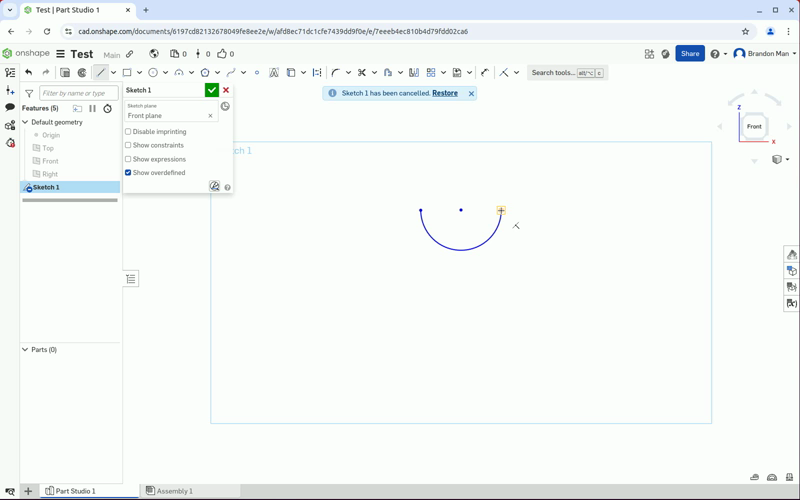
click(501, 210)
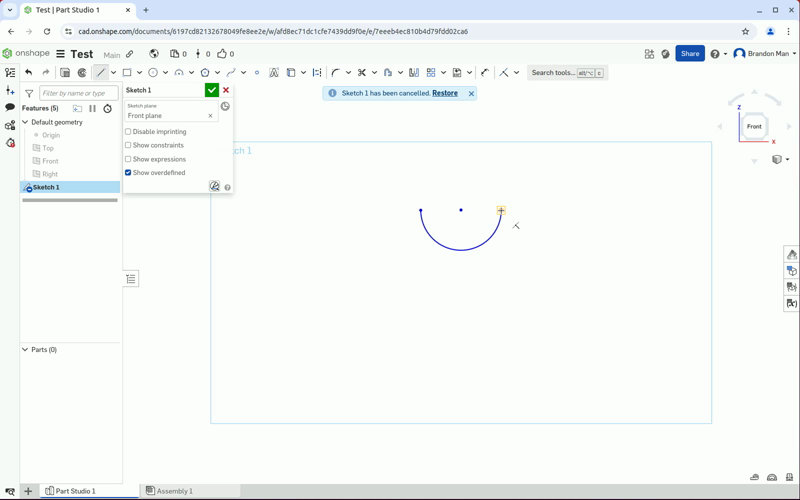
key_down(shift)
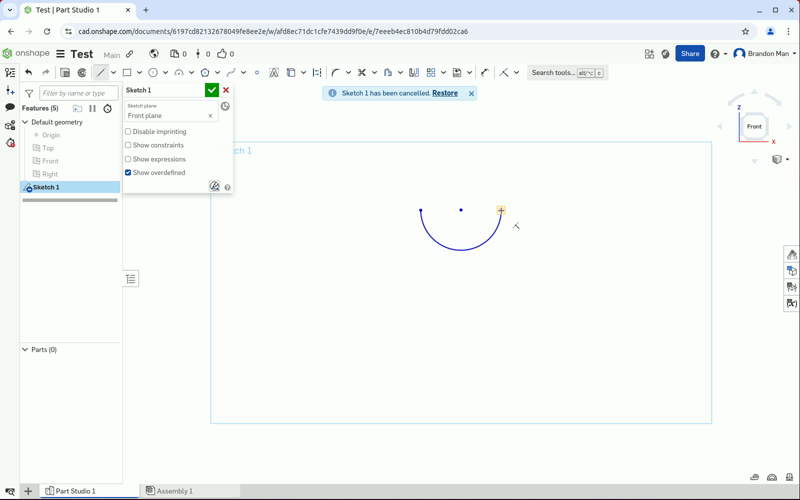
mouse_move(531, 210)
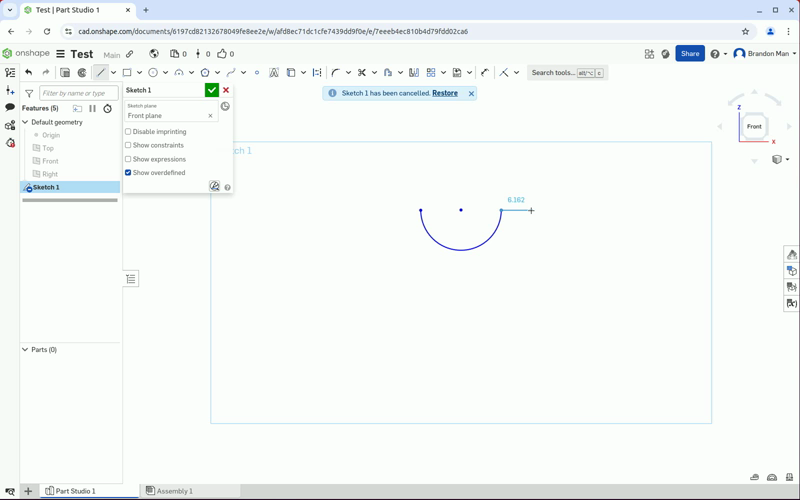
mouse_move(477, 210)
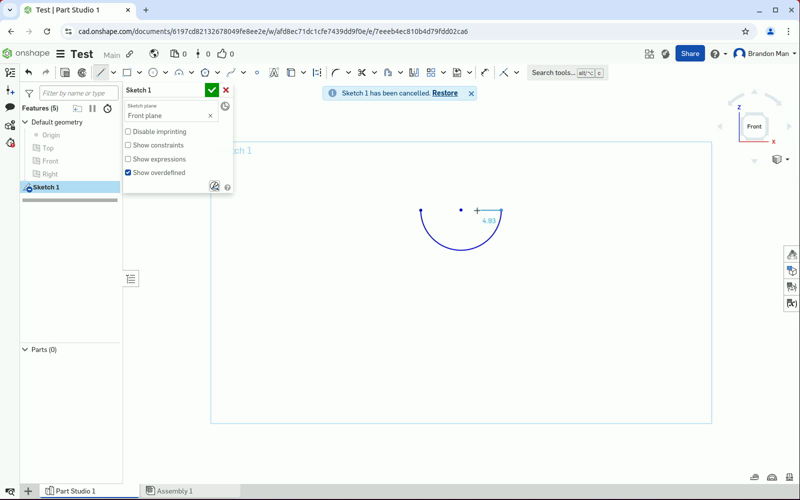
click(477, 210)
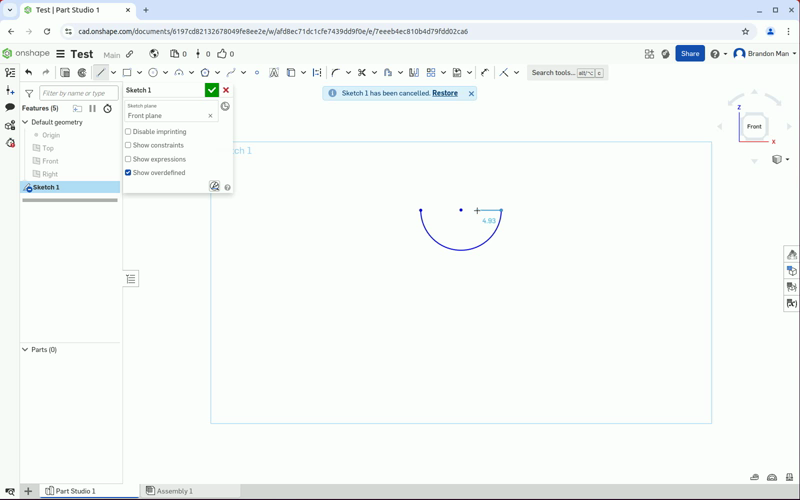
key_up(shift)
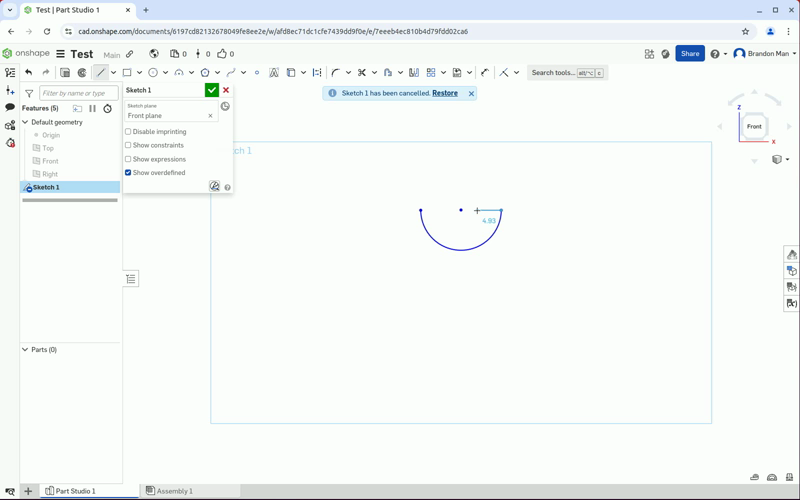
key(esc)
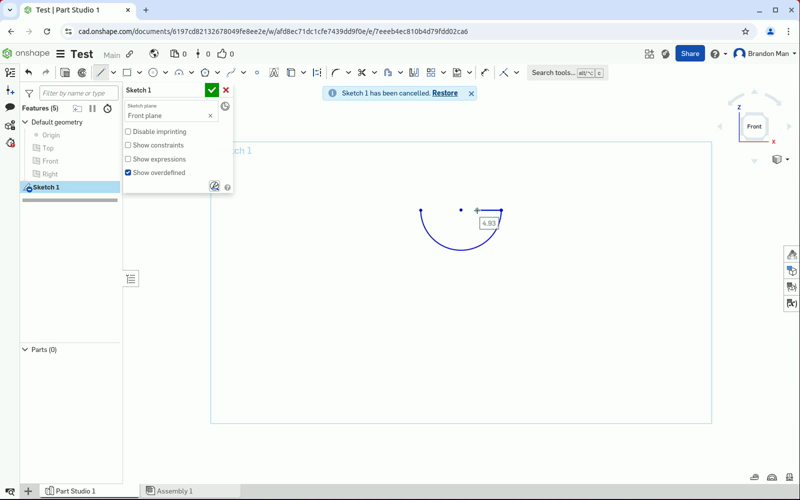
key(a)
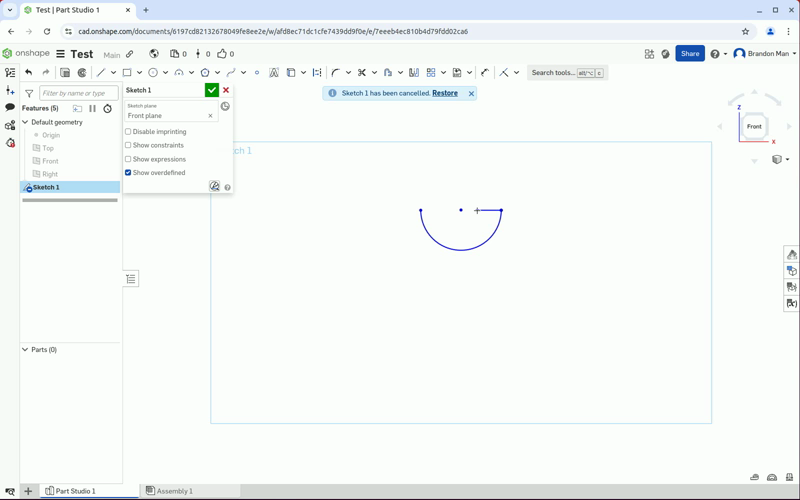
mouse_move(477, 210)
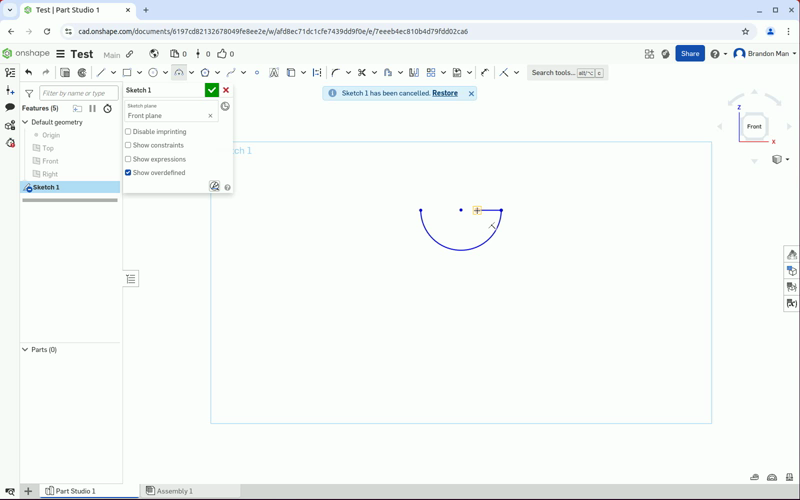
click(477, 210)
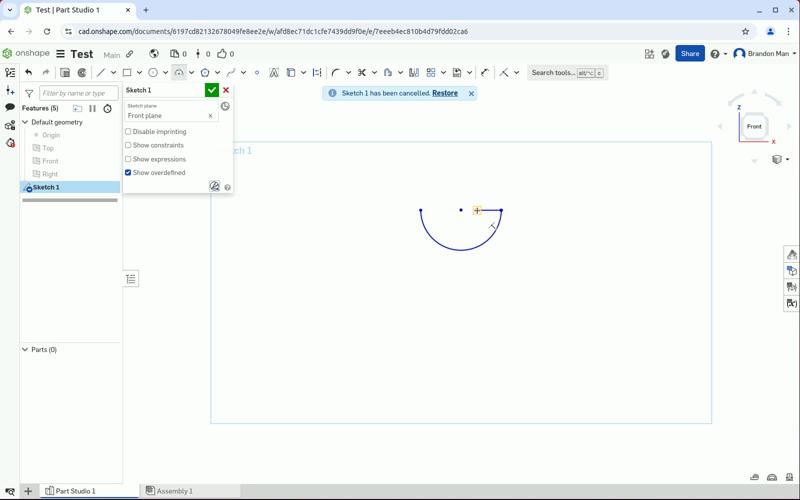
key_down(shift)
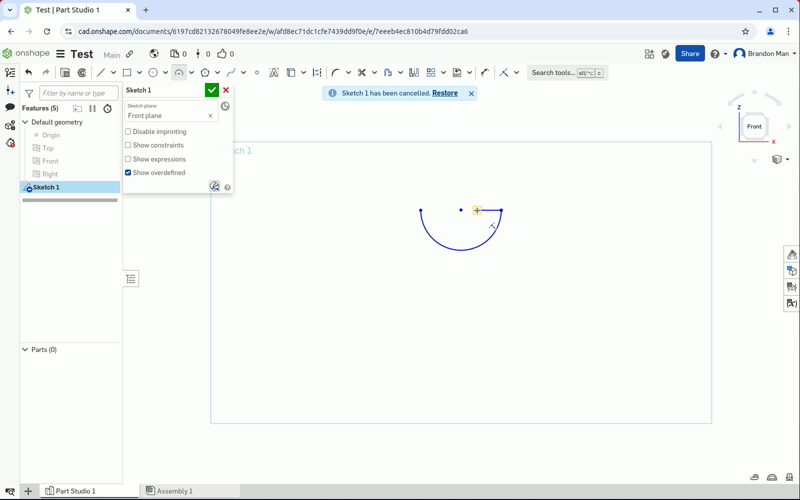
mouse_move(444, 210)
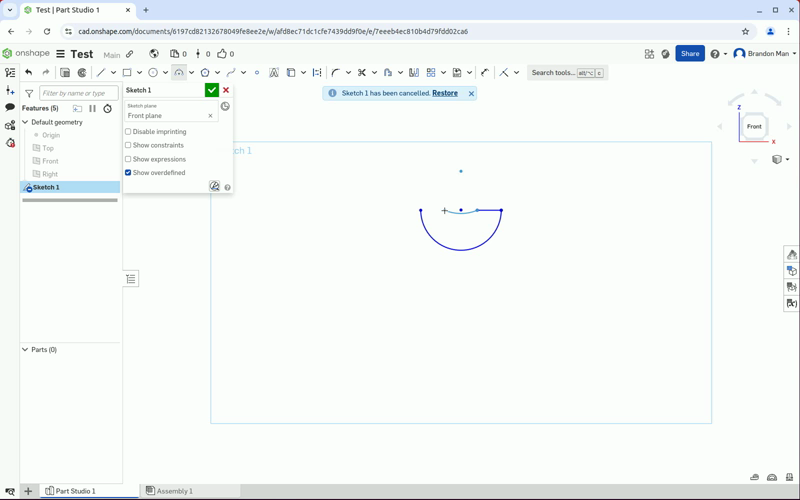
click(444, 210)
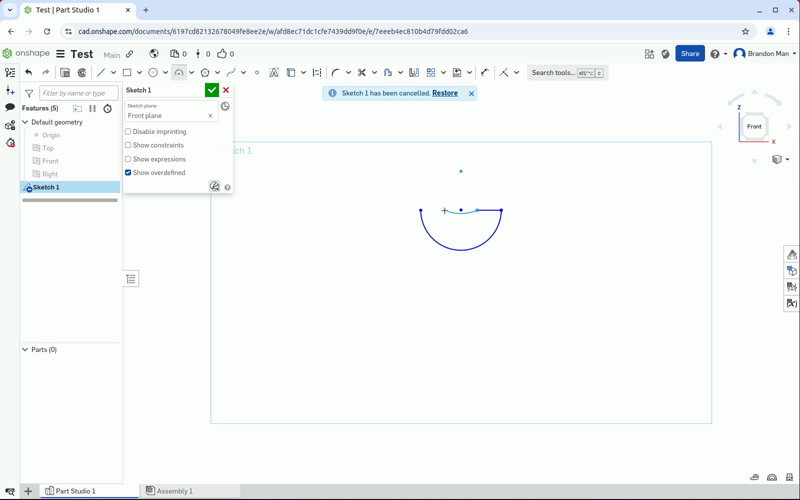
mouse_move(460, 226)
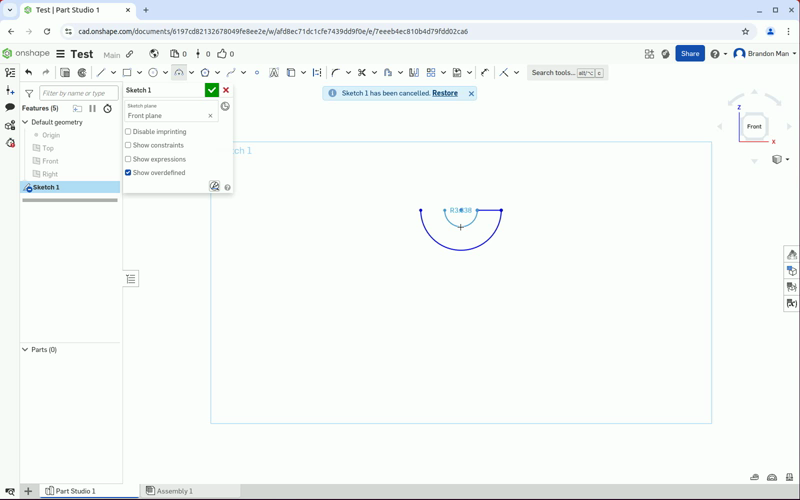
click(460, 226)
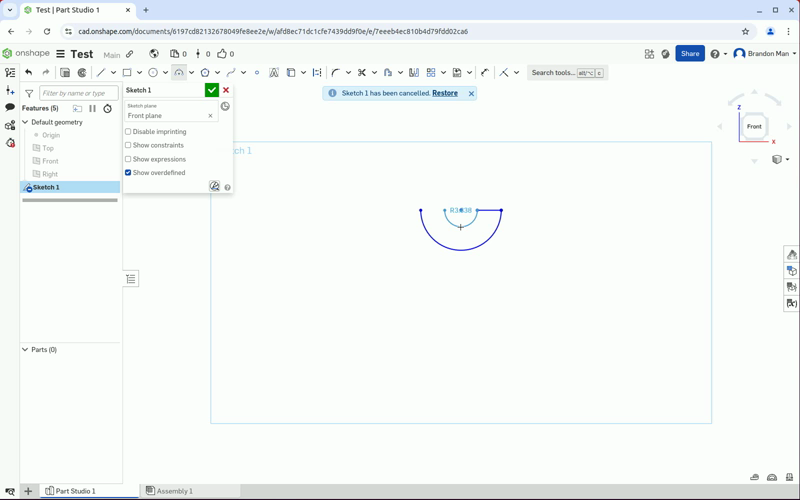
key_up(shift)
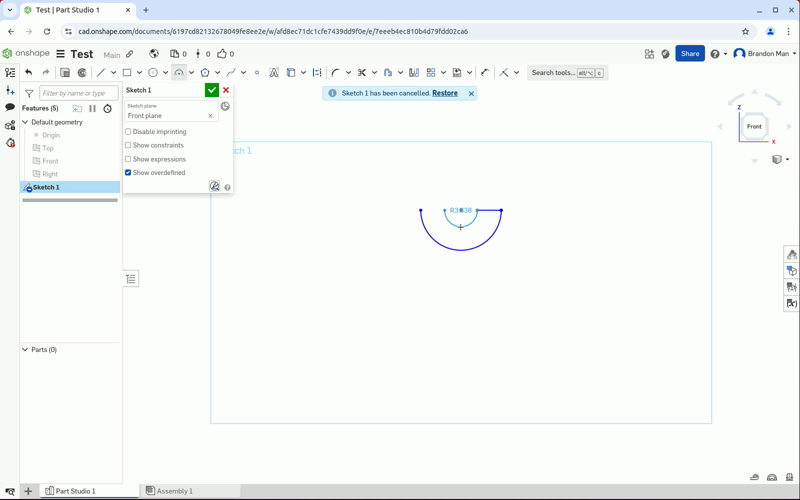
key(esc)
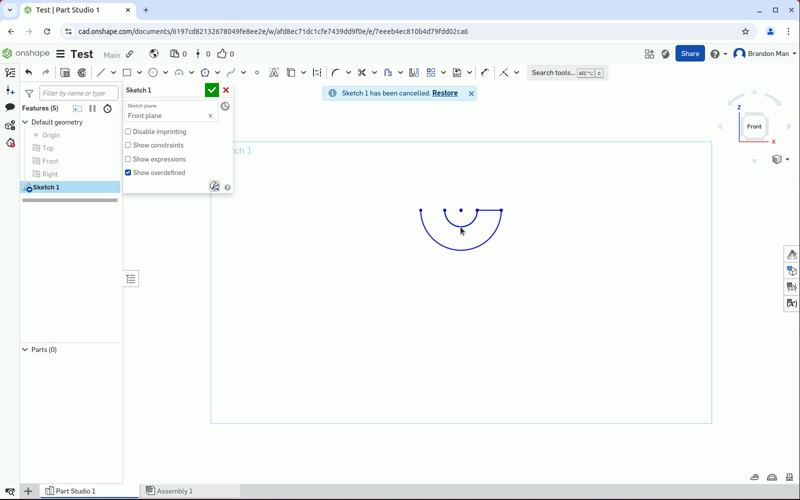
key(l)
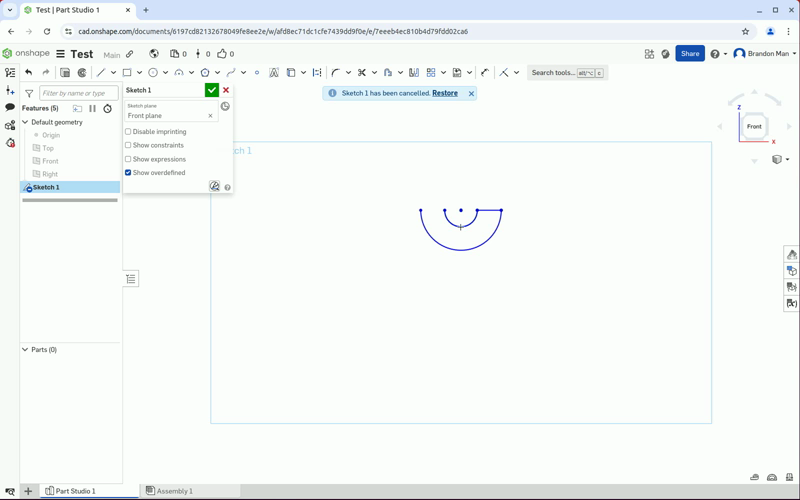
mouse_move(444, 210)
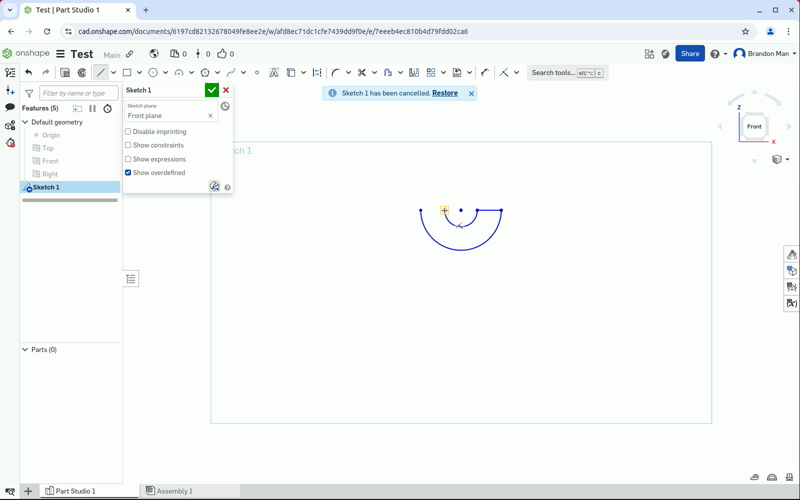
click(444, 210)
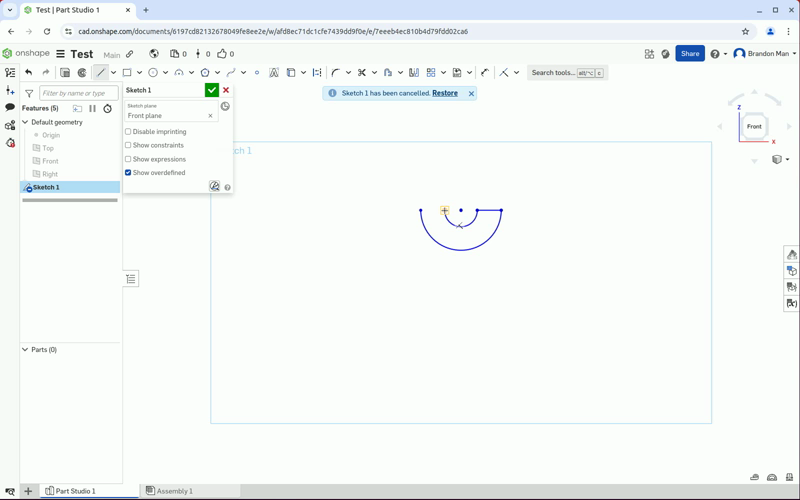
mouse_move(474, 210)
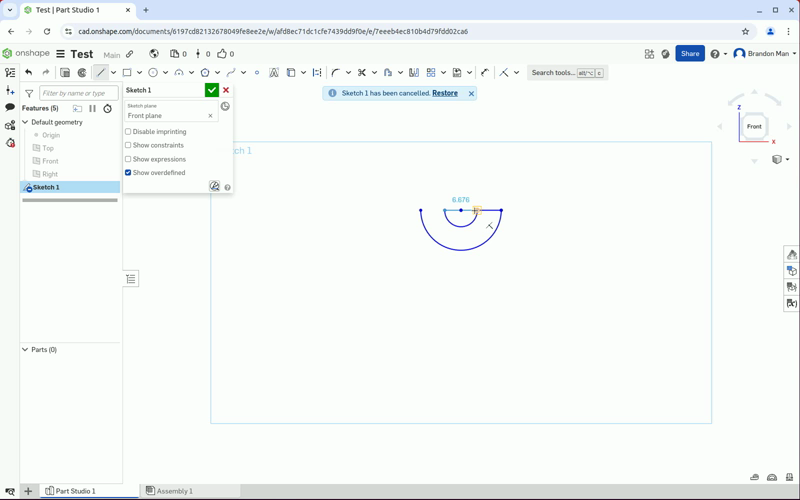
key_down(shift)
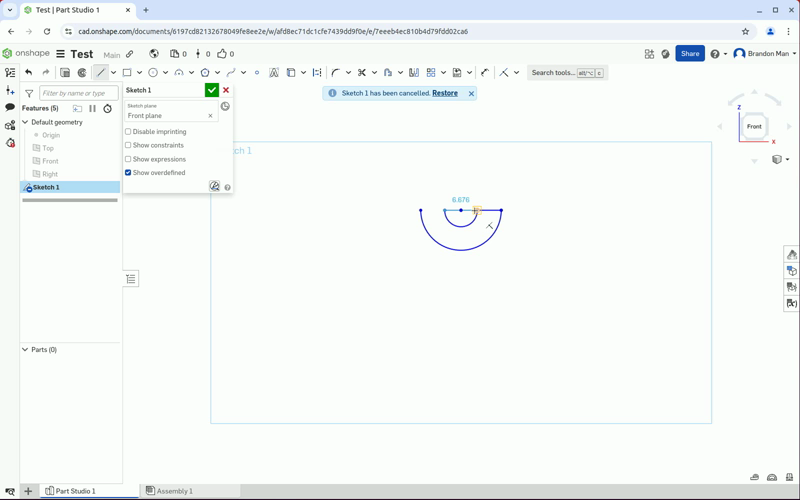
mouse_move(420, 210)
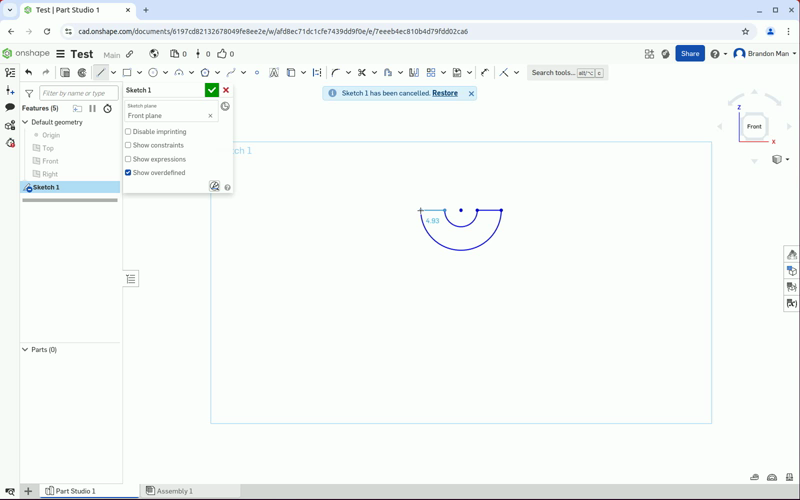
key_up(shift)
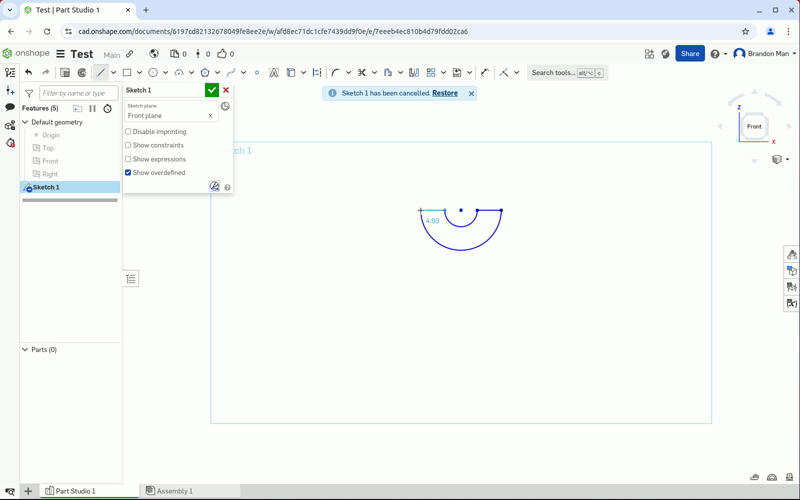
click(420, 210)
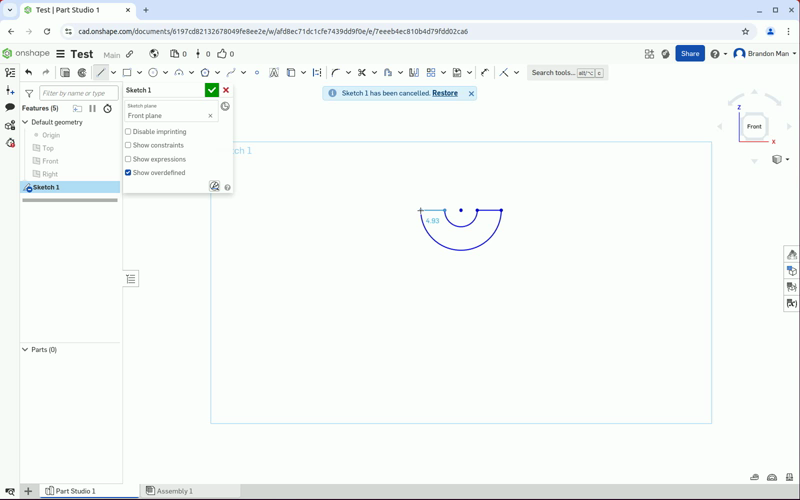
key(esc)
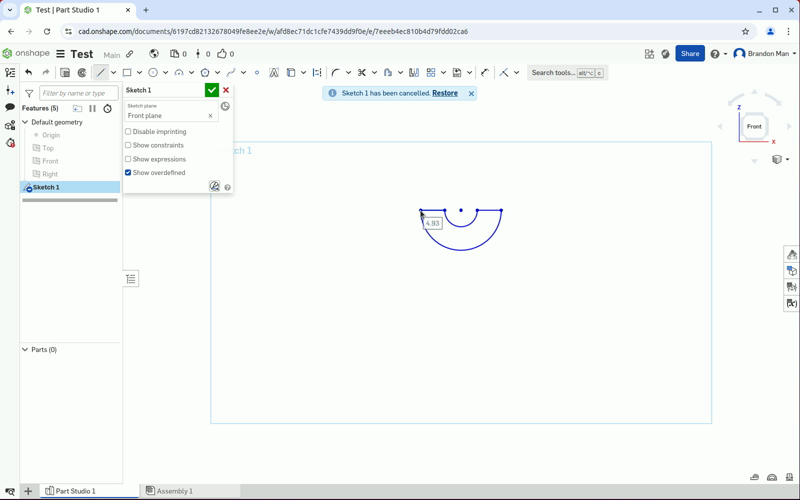
mouse_move(456, 232)
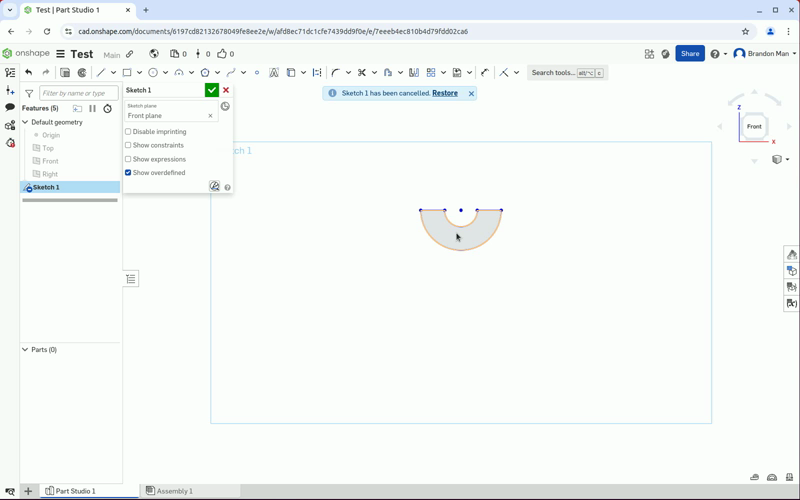
scroll(6)
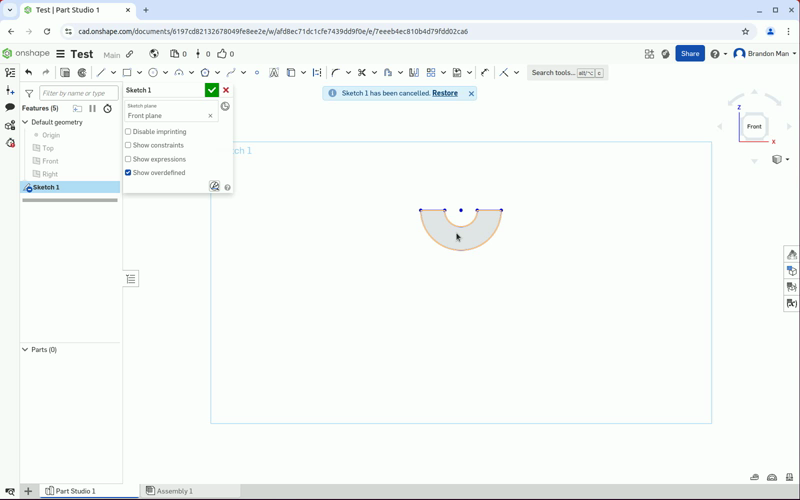
scroll(6)
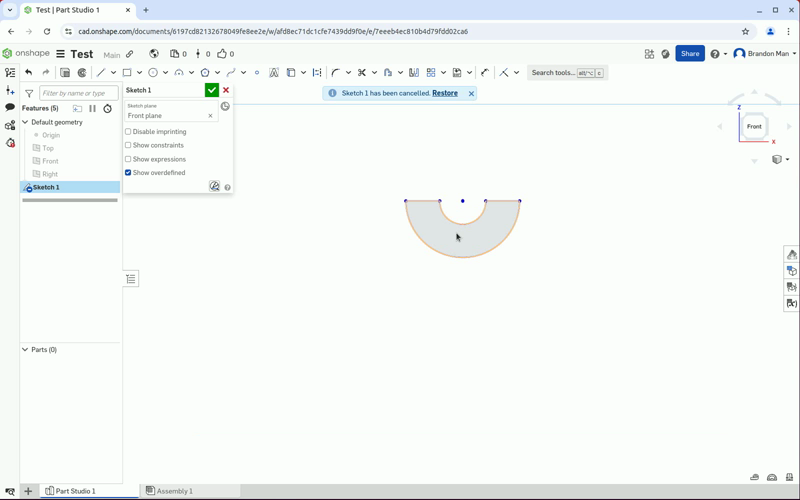
scroll(6)
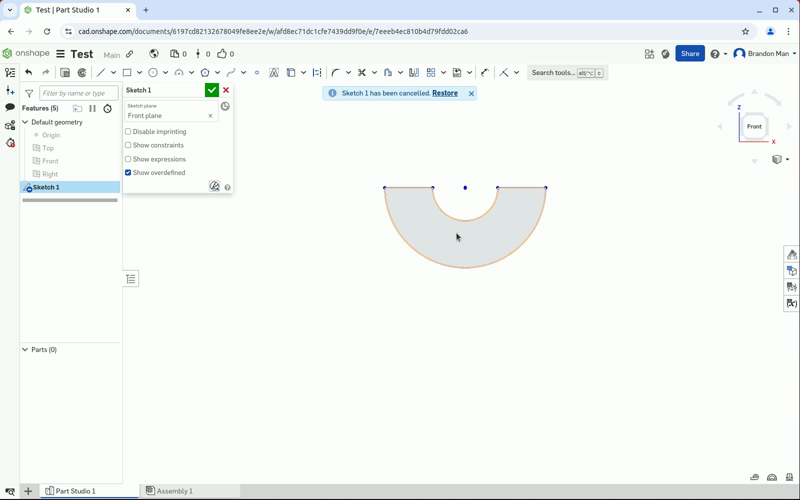
scroll(6)
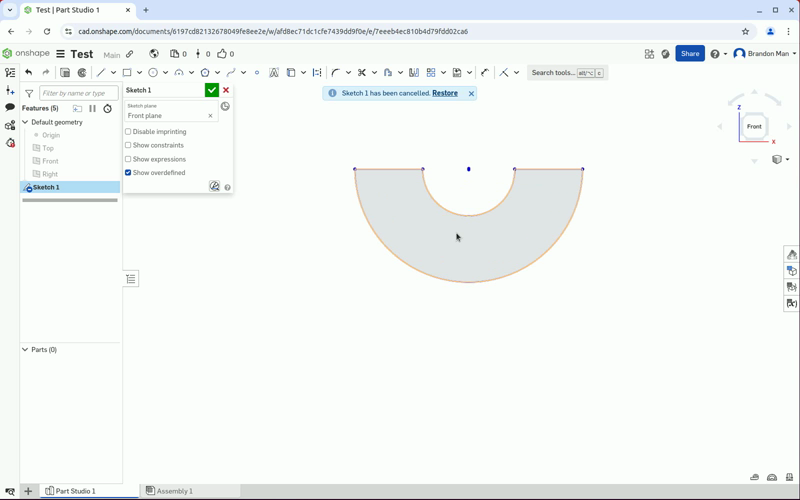
scroll(6)
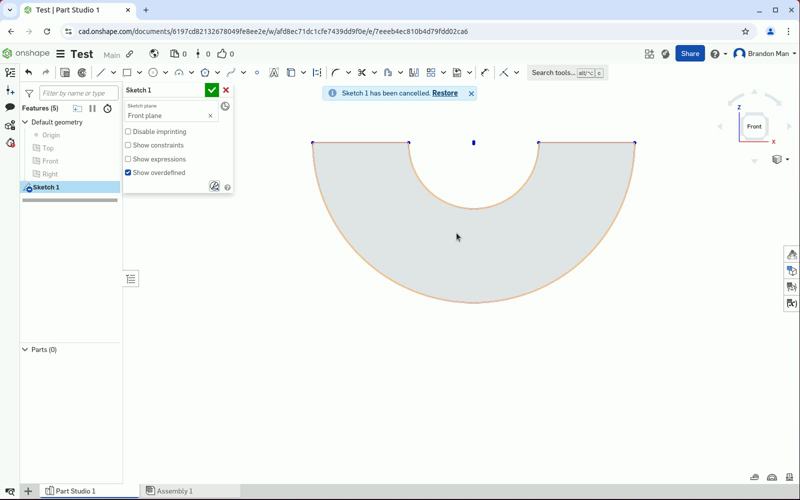
scroll(6)
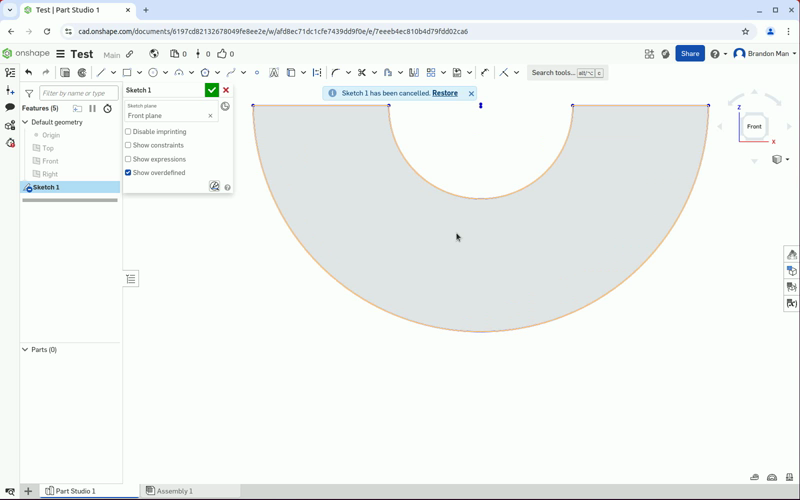
scroll(6)
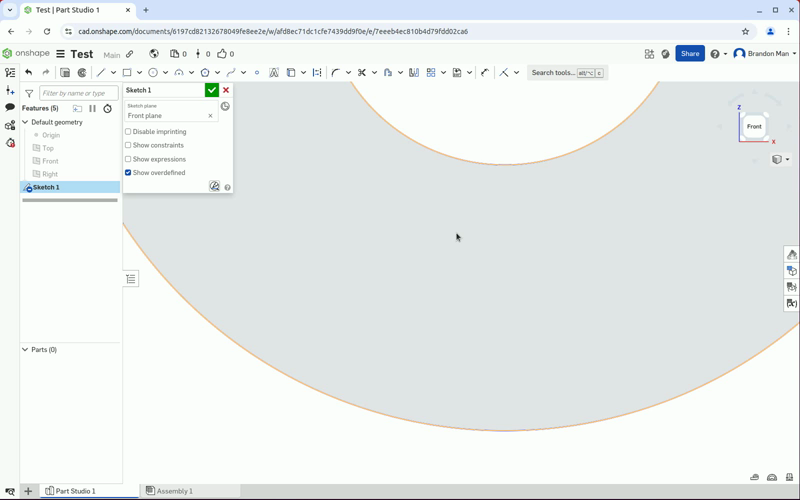
click(456, 232)
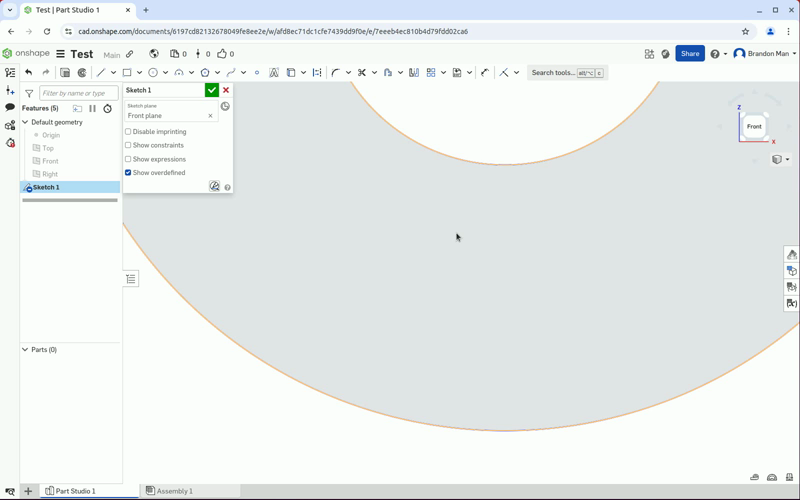
scroll(-6)
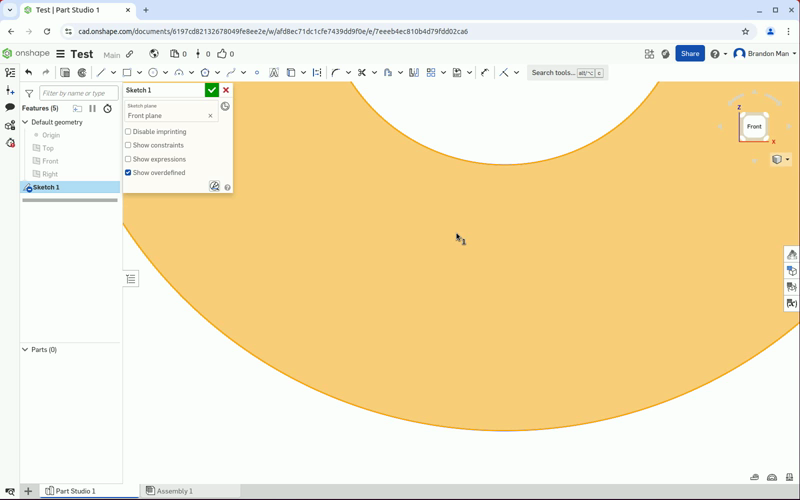
scroll(-6)
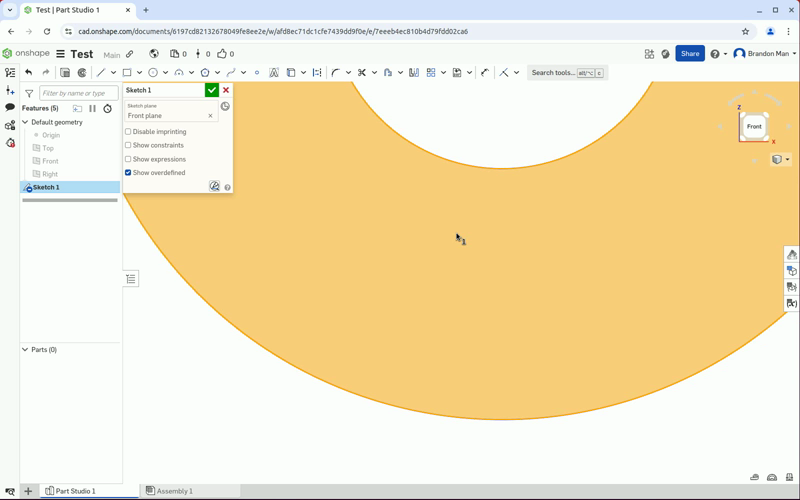
scroll(-6)
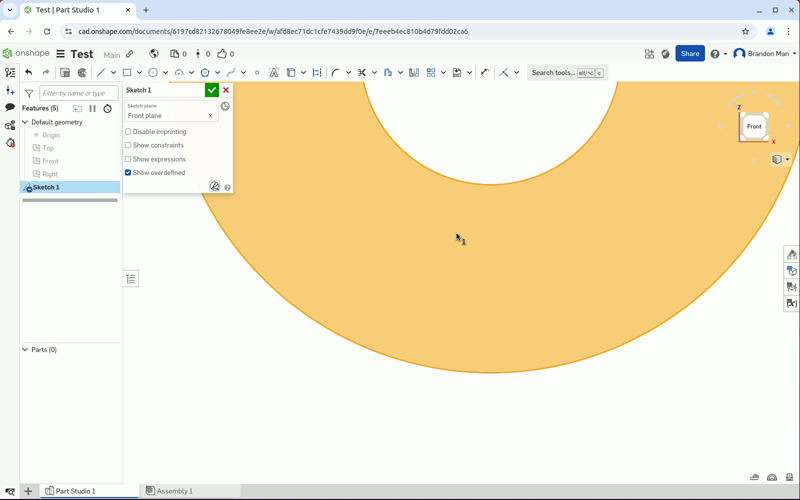
scroll(-6)
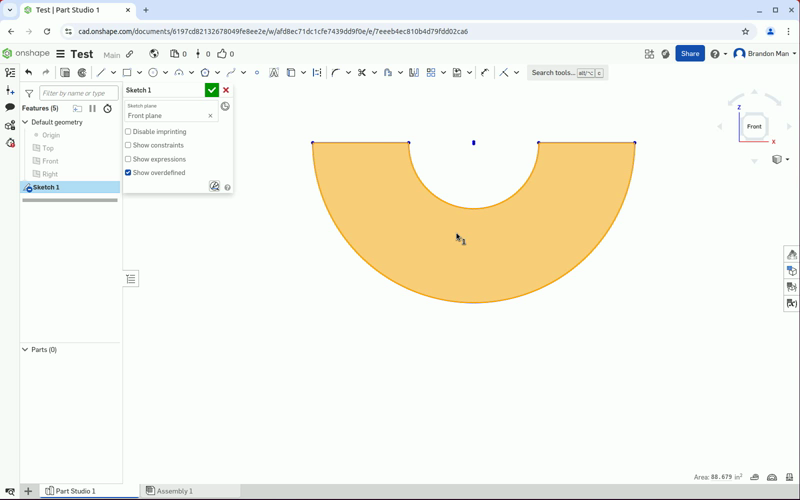
scroll(-6)
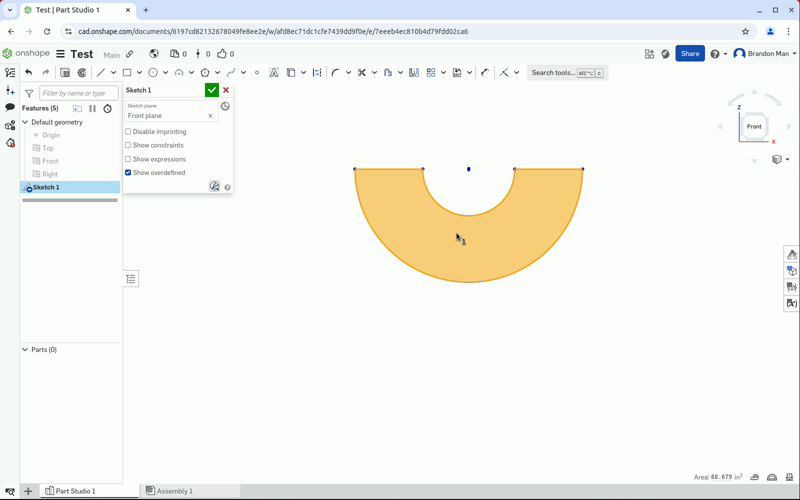
scroll(-6)
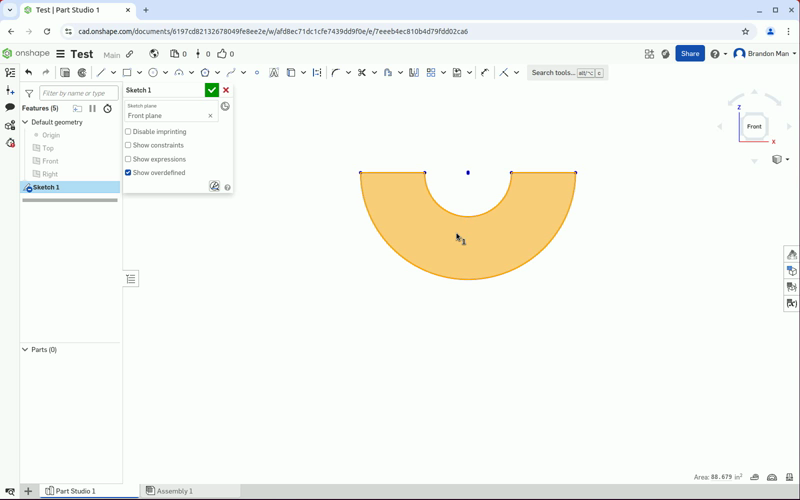
scroll(-6)
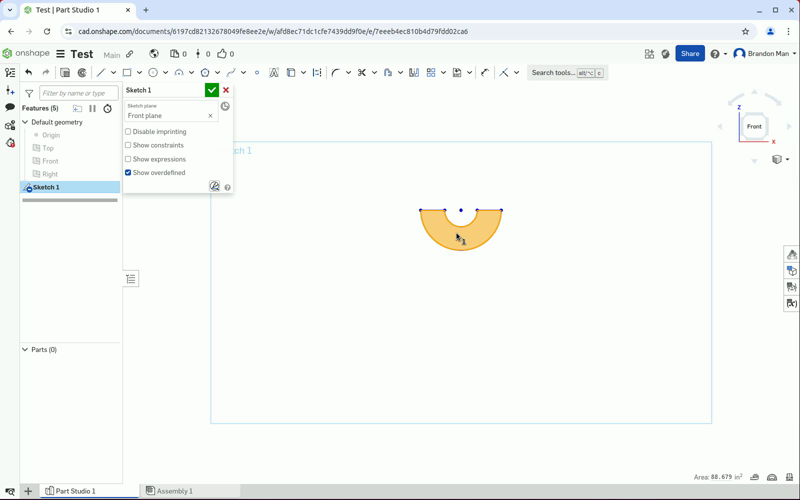
mouse_move(73, 352)
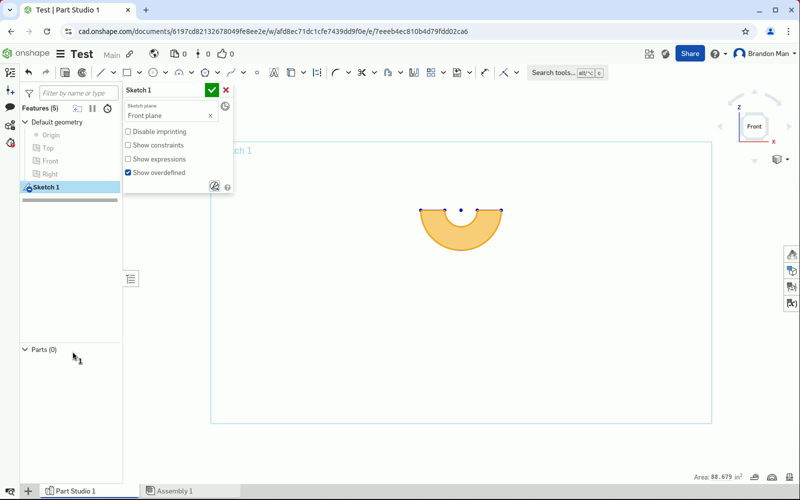
key(shift+y)
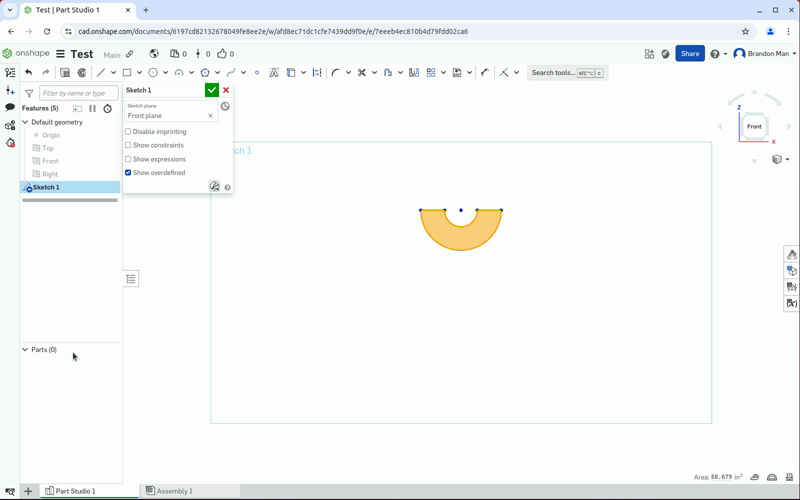
key(shift+e)
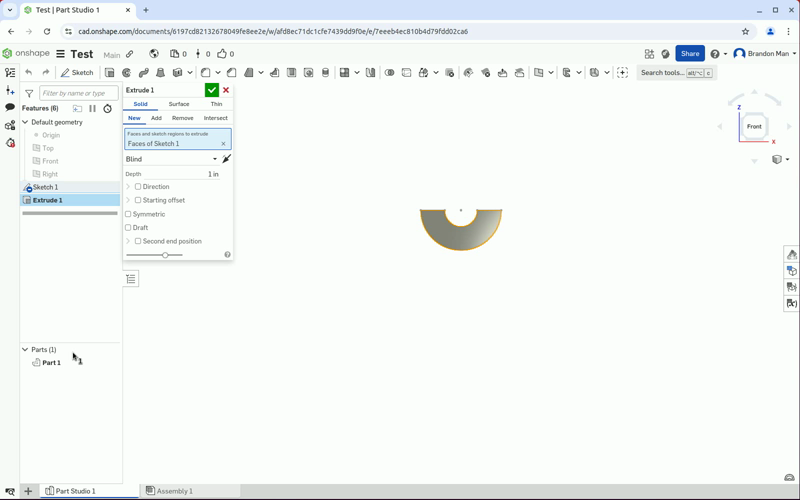
mouse_move(143, 106)
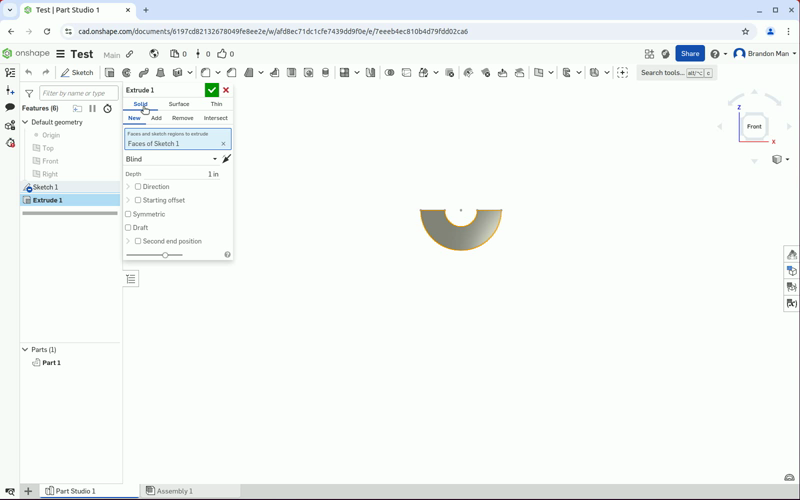
click(143, 106)
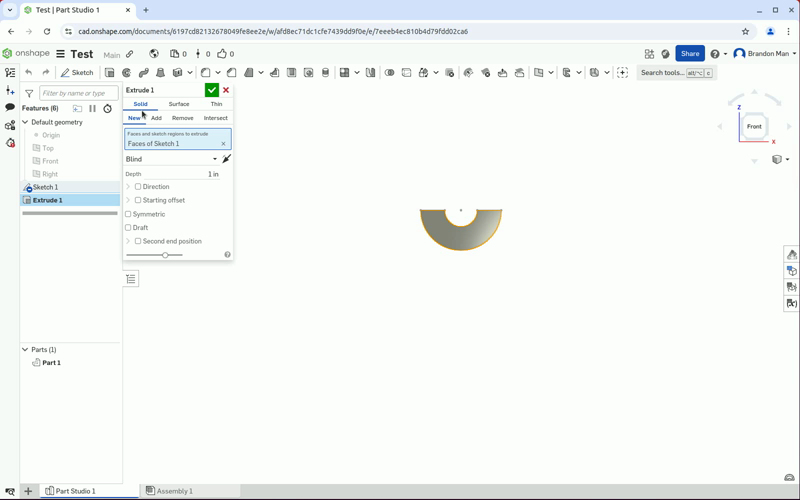
mouse_move(137, 120)
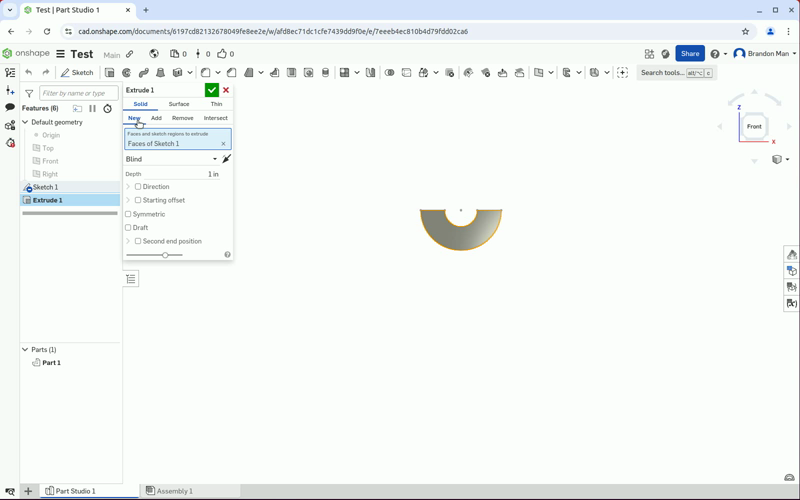
click(137, 120)
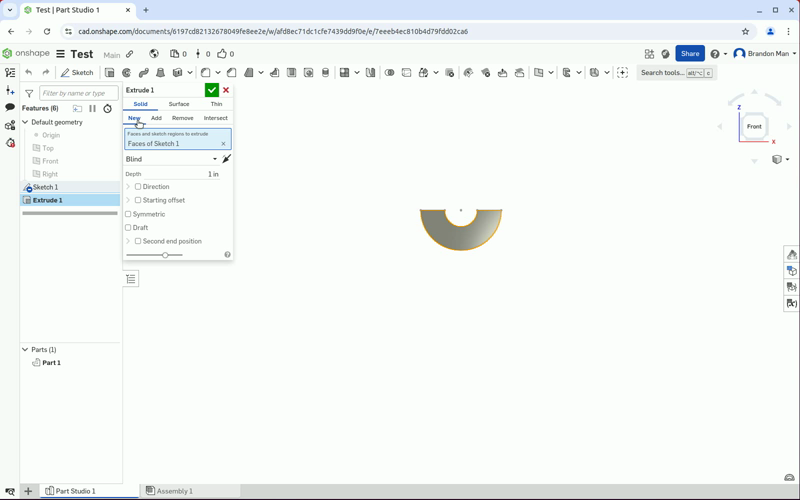
key(tab, 4)
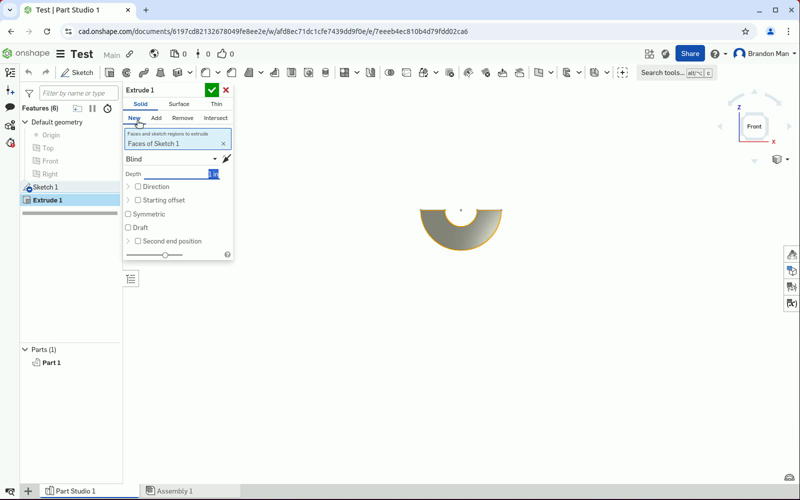
text(4.092)
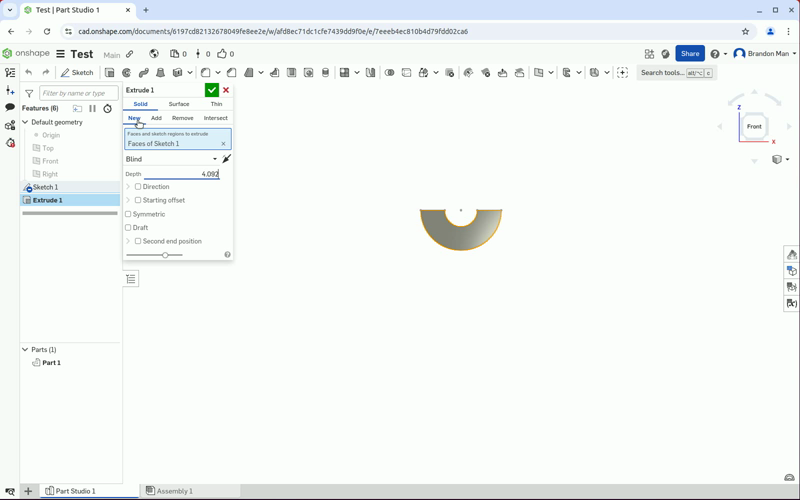
key(enter)
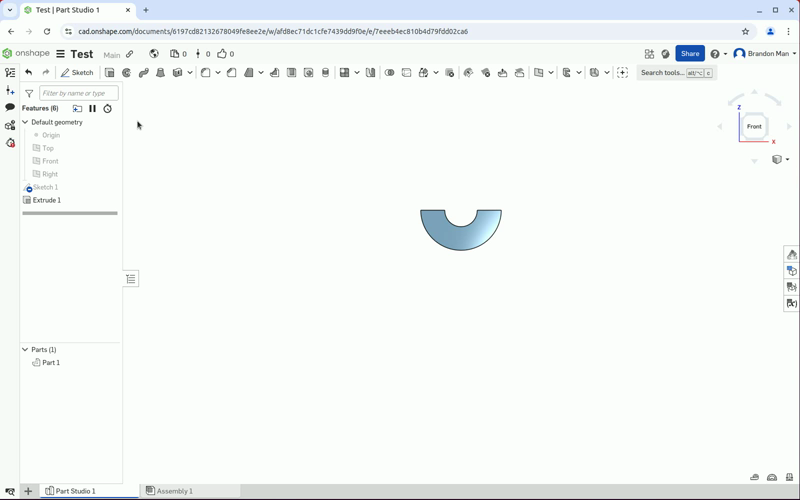
key(shift+h)
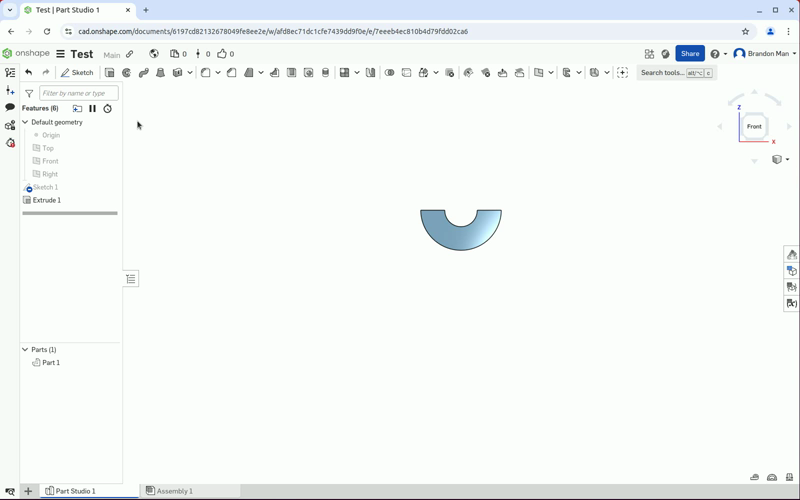
key(shift+h)
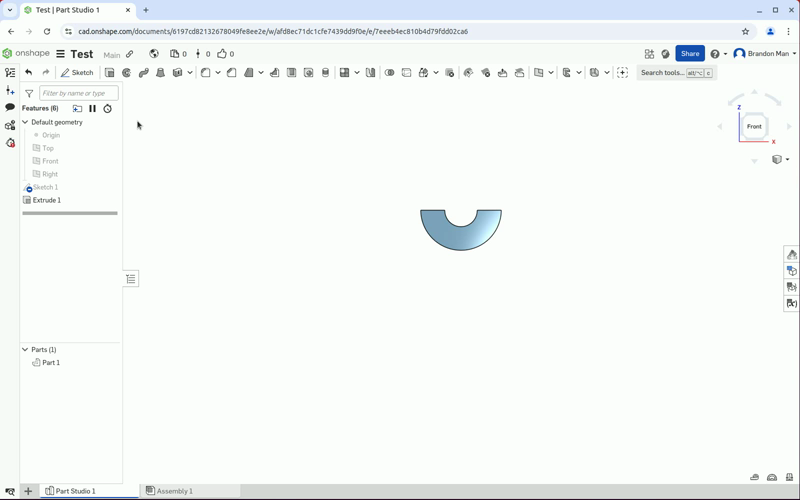
mouse_move(73, 189)
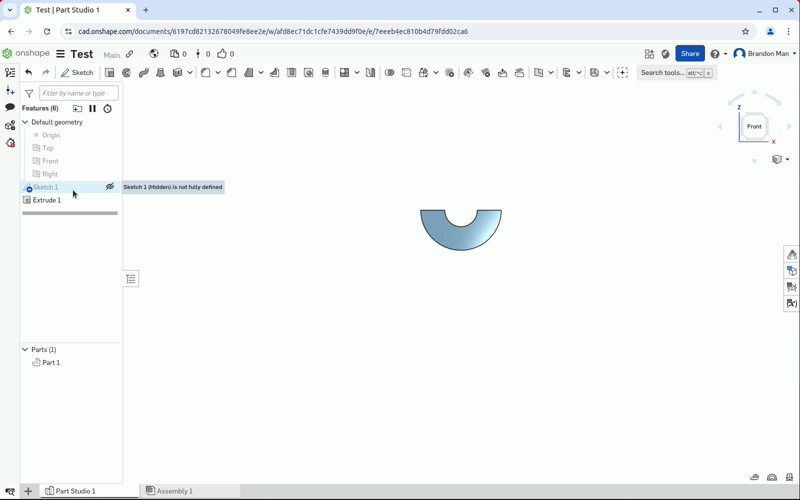
click(73, 189)
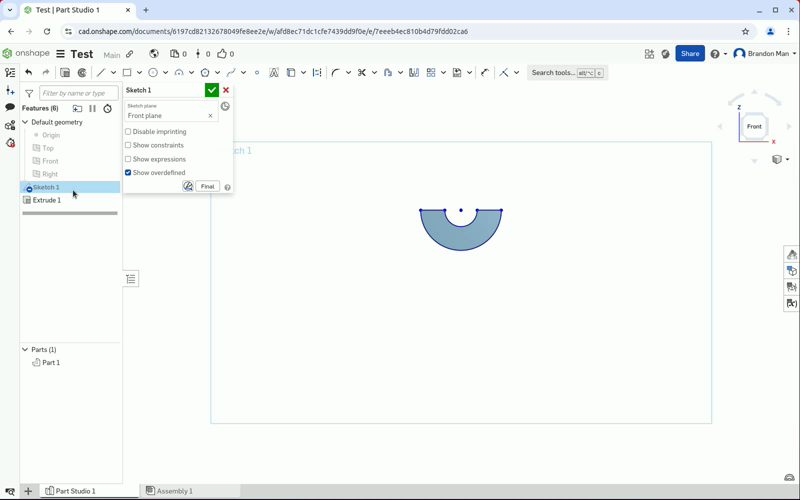
mouse_move(229, 92)
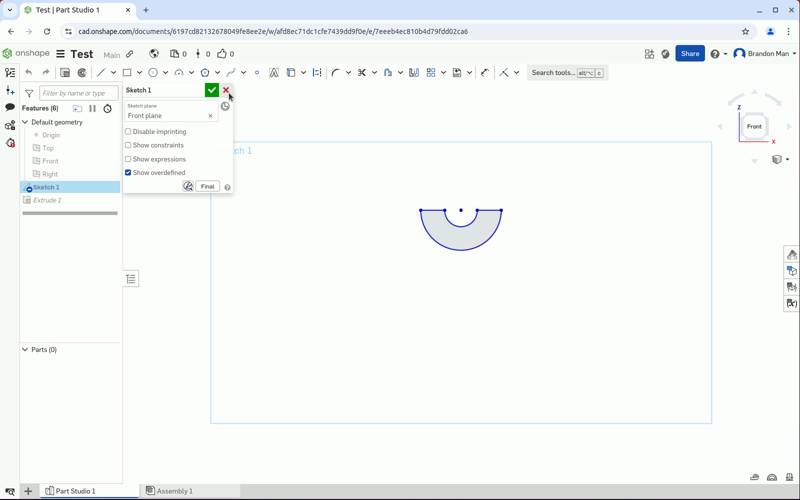
click(229, 92)
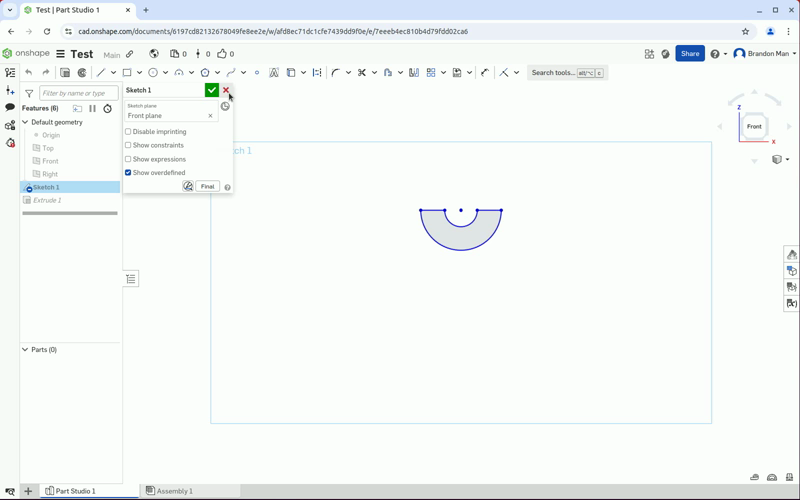
key(shift+s)
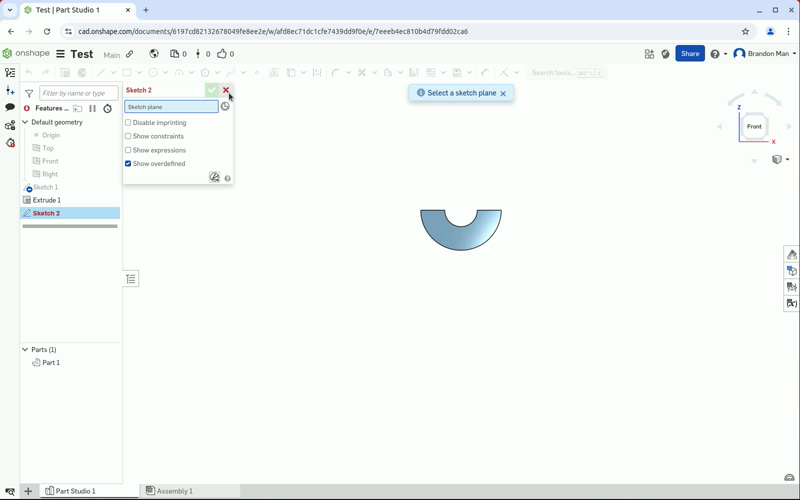
mouse_move(73, 163)
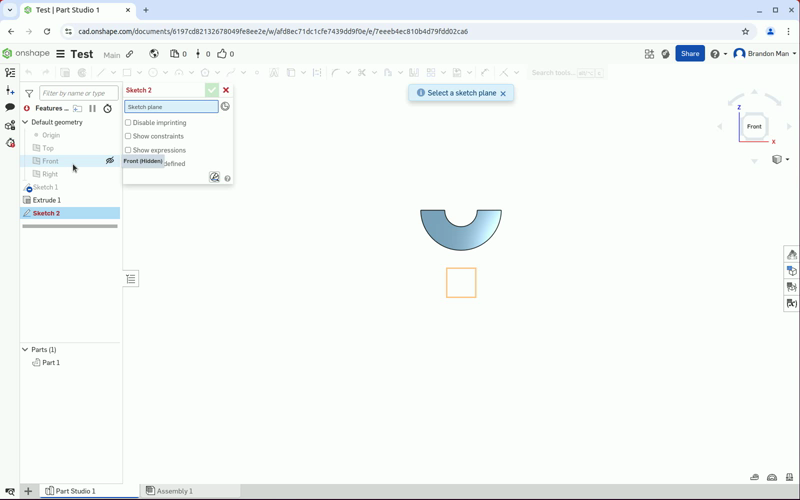
click(73, 163)
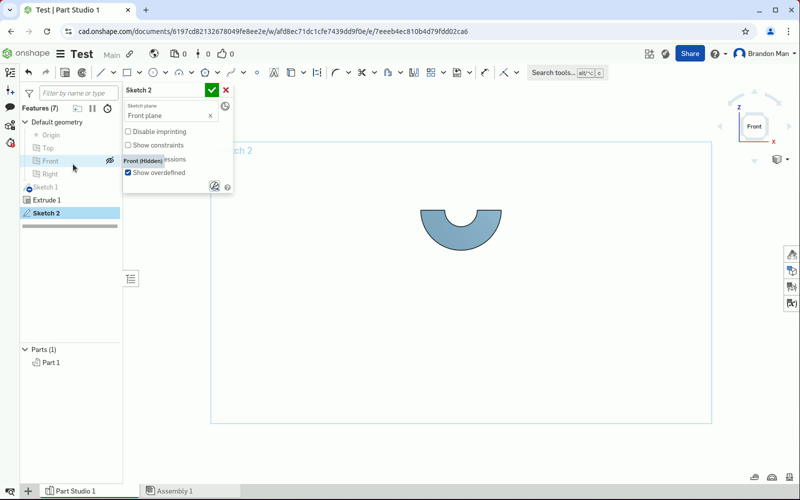
mouse_move(73, 352)
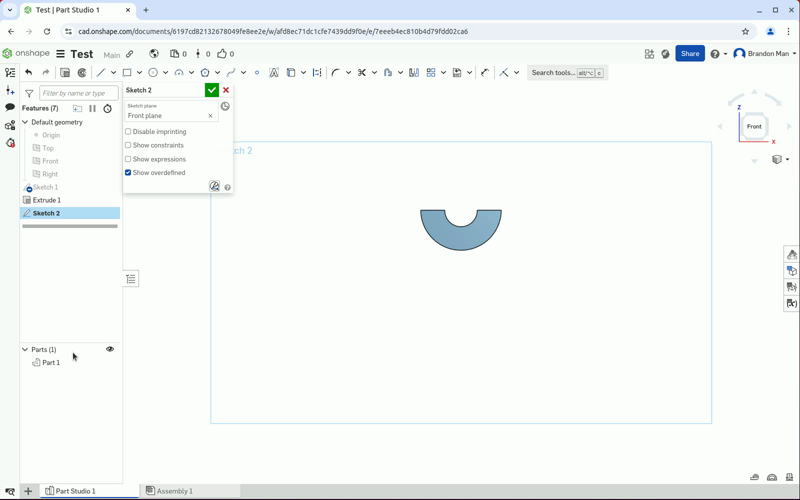
key(y)
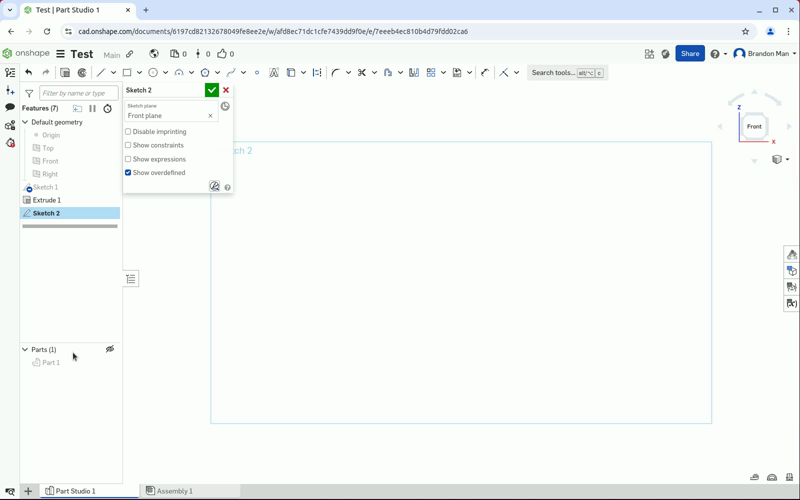
key(l)
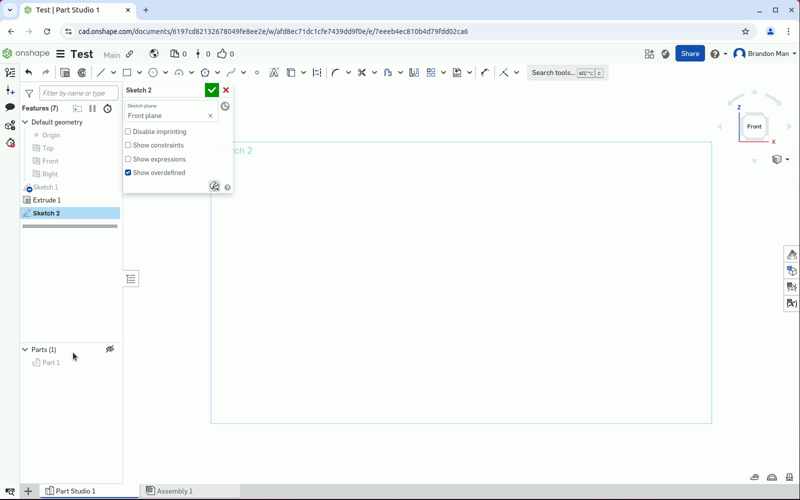
key_down(shift)
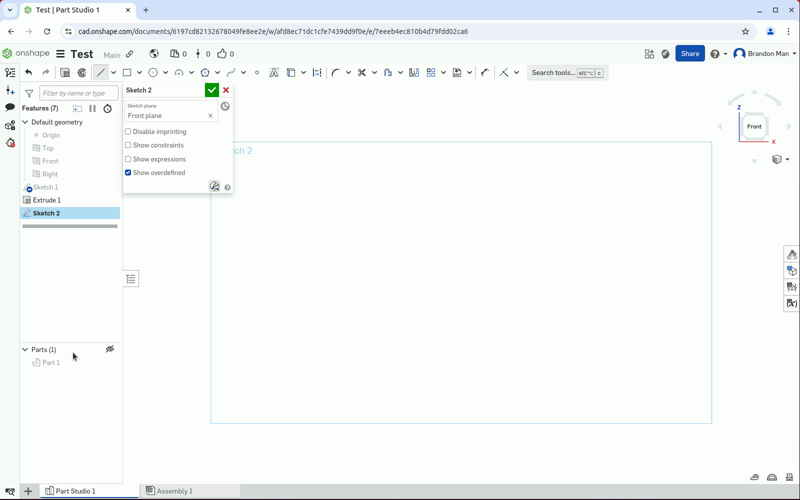
mouse_move(420, 210)
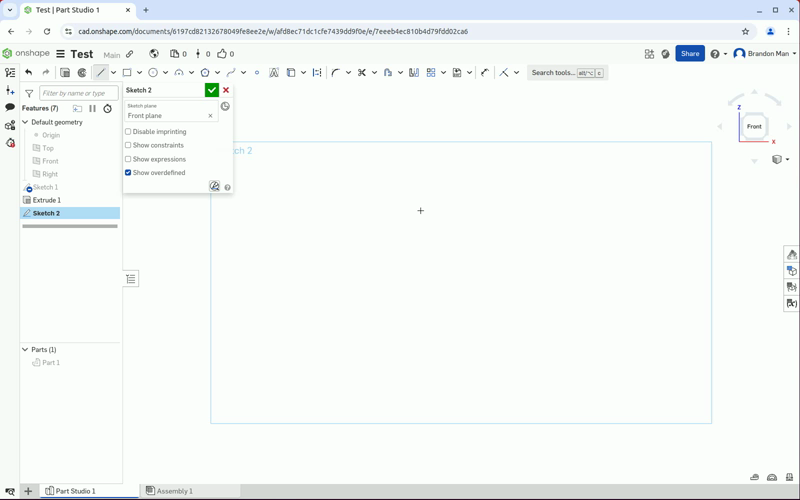
click(420, 210)
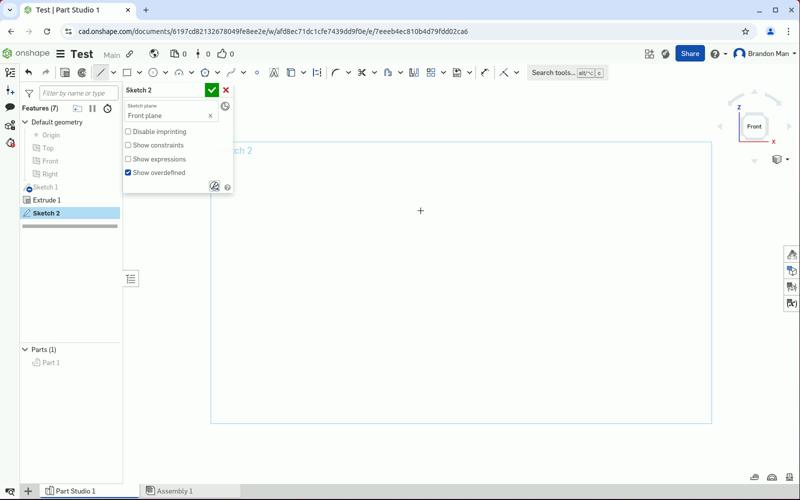
key_up(shift)
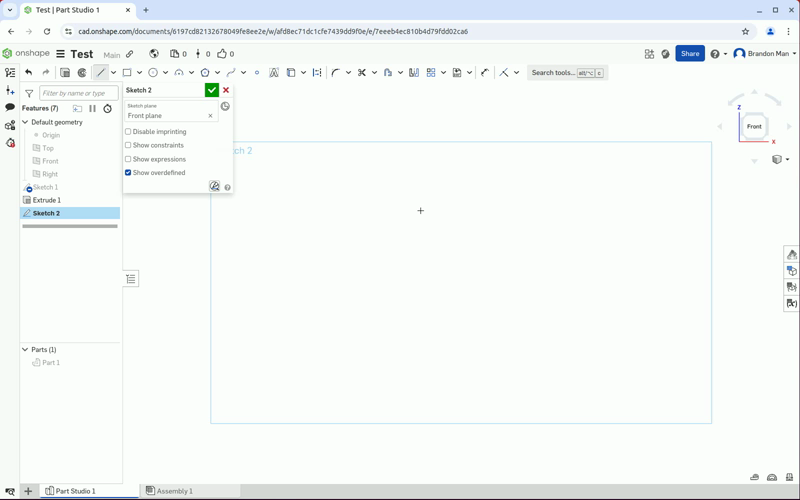
key_down(shift)
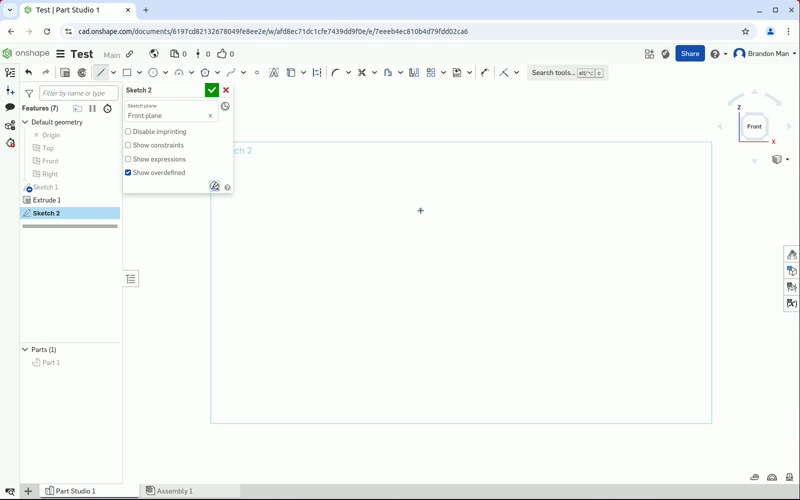
mouse_move(450, 210)
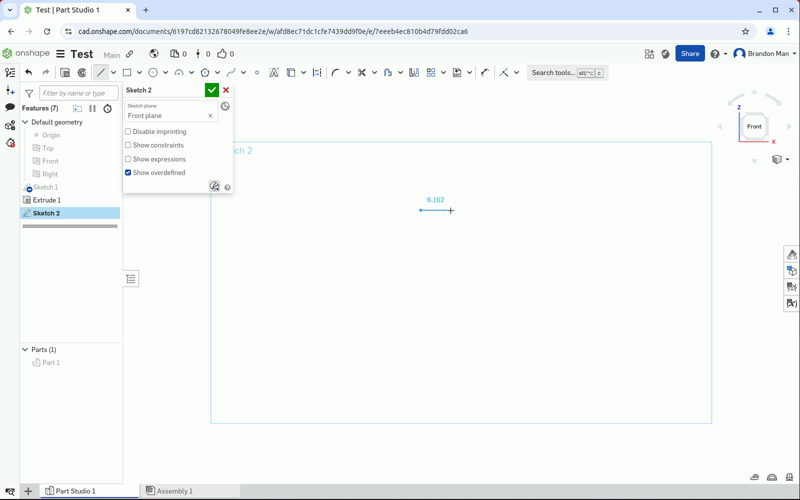
mouse_move(444, 210)
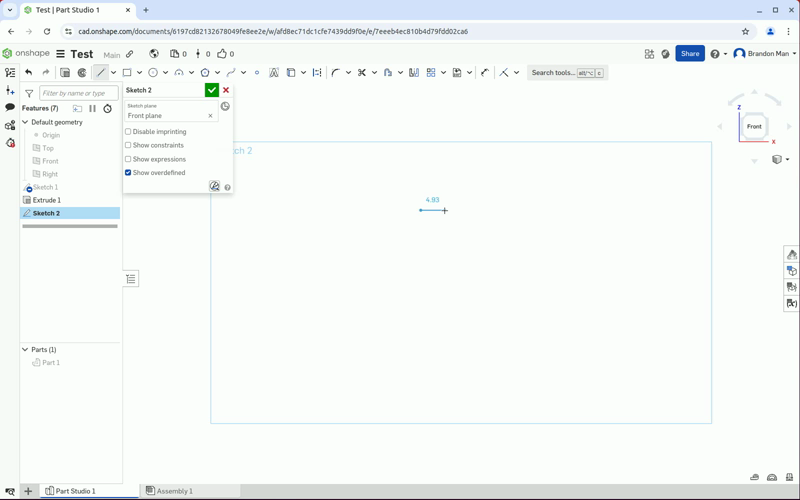
click(444, 210)
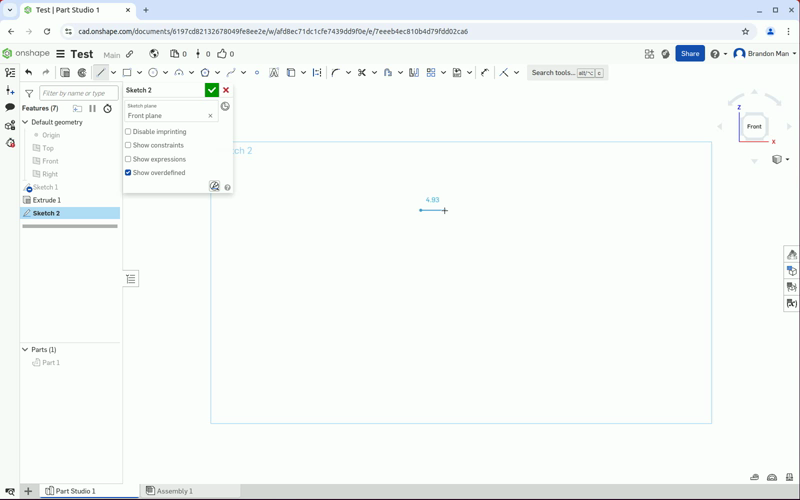
key_up(shift)
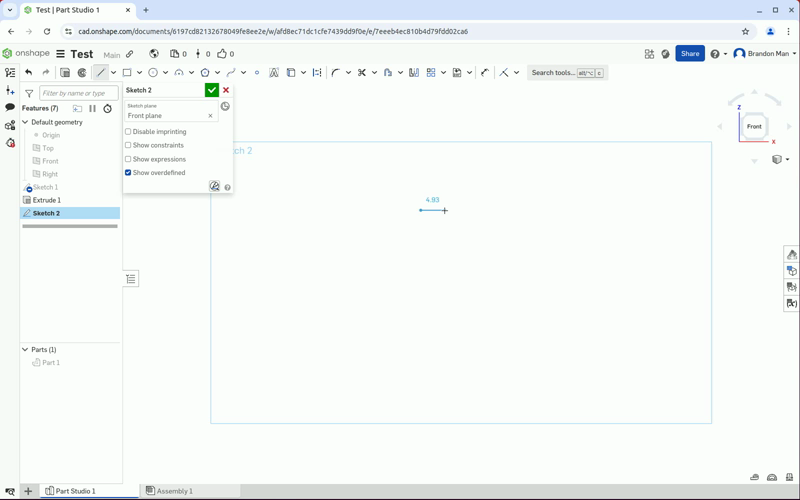
key(esc)
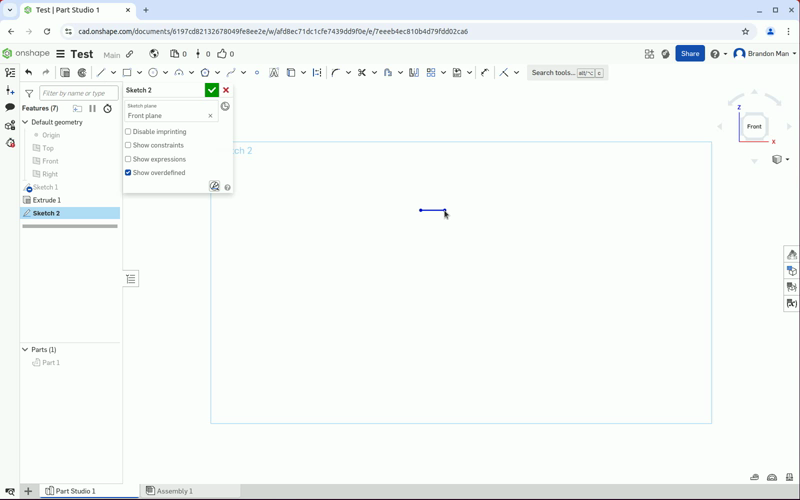
key(a)
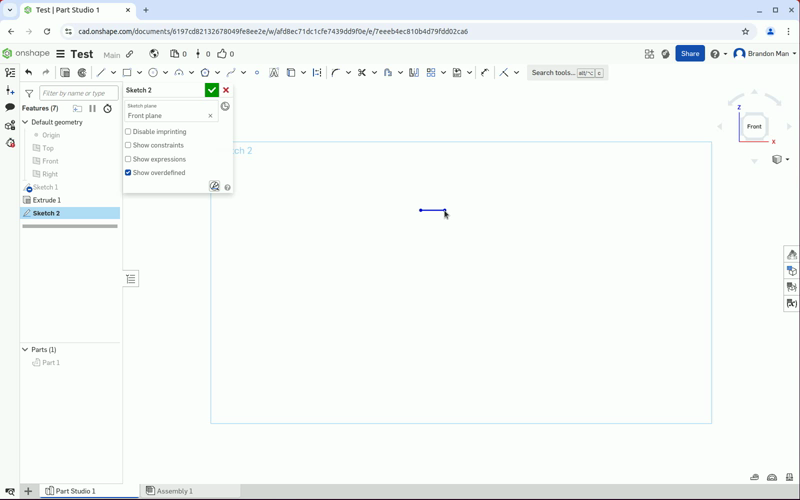
mouse_move(444, 210)
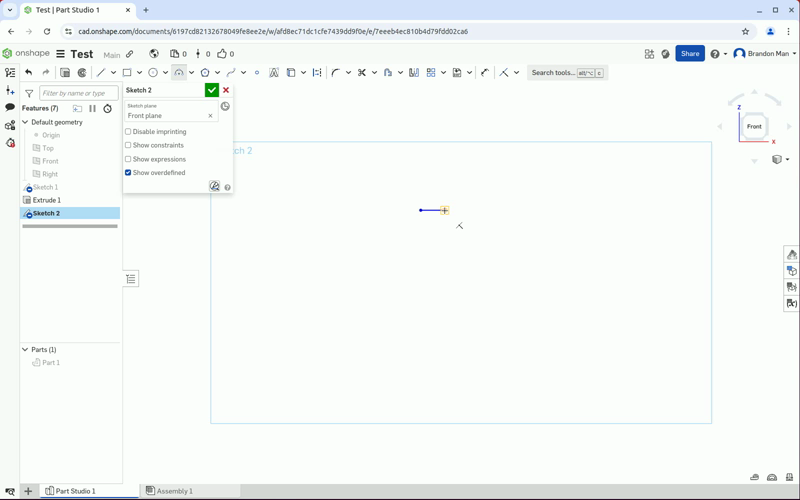
click(444, 210)
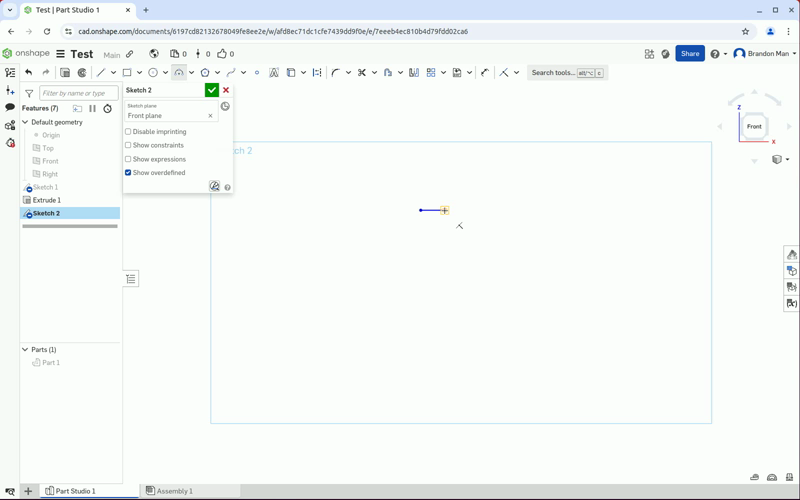
key_down(shift)
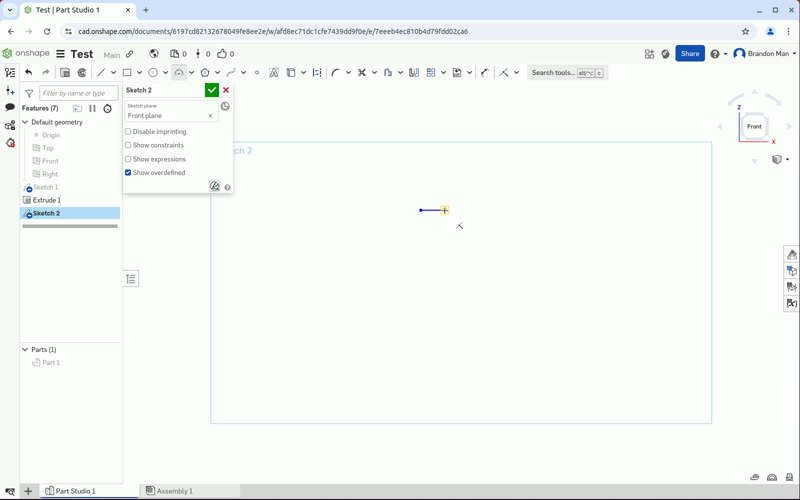
mouse_move(477, 210)
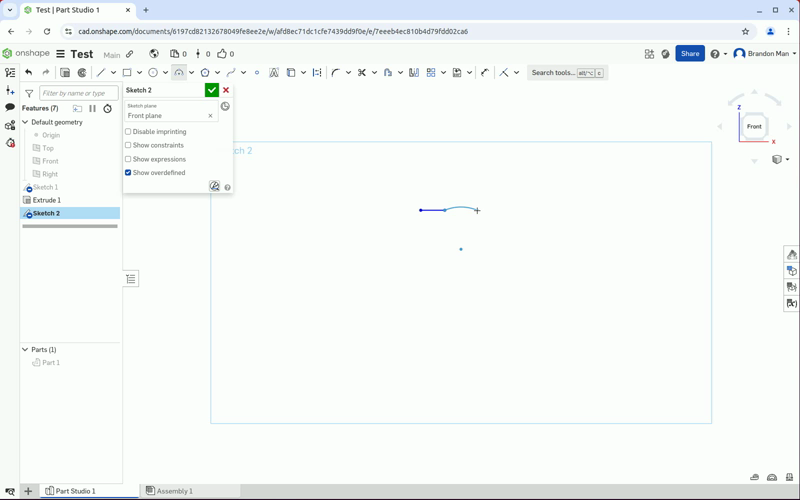
click(477, 210)
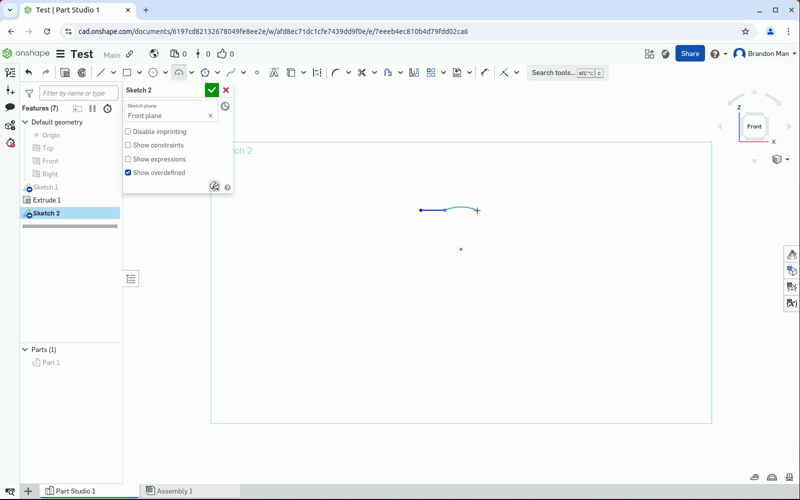
mouse_move(460, 193)
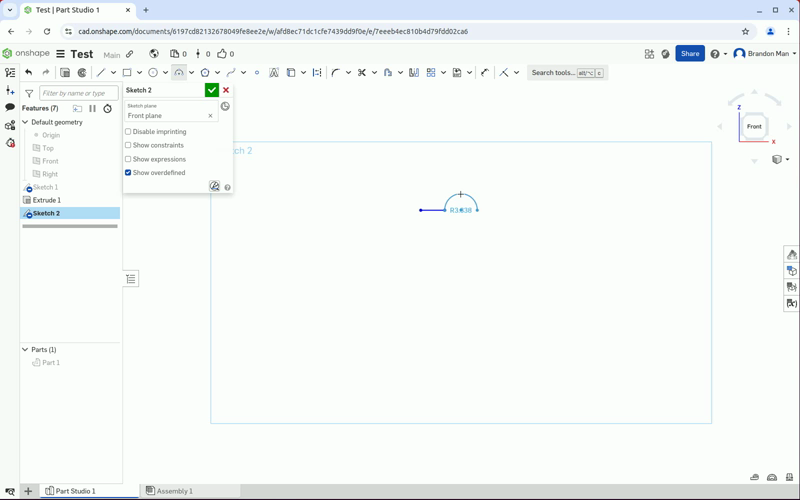
click(460, 193)
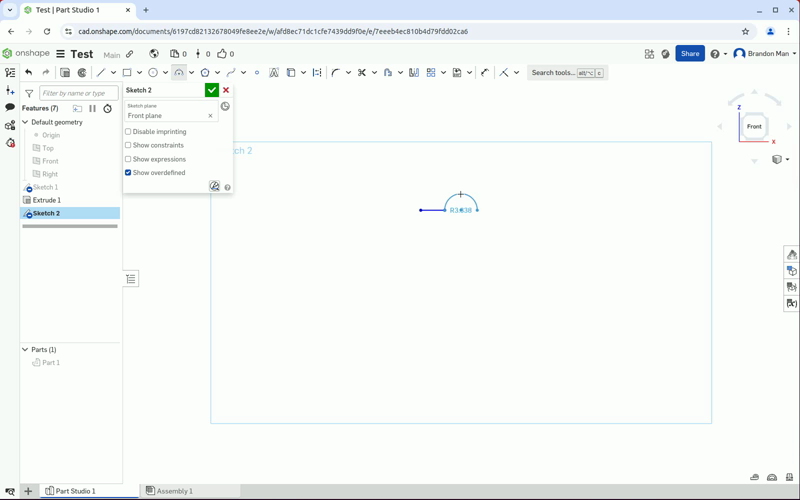
key_up(shift)
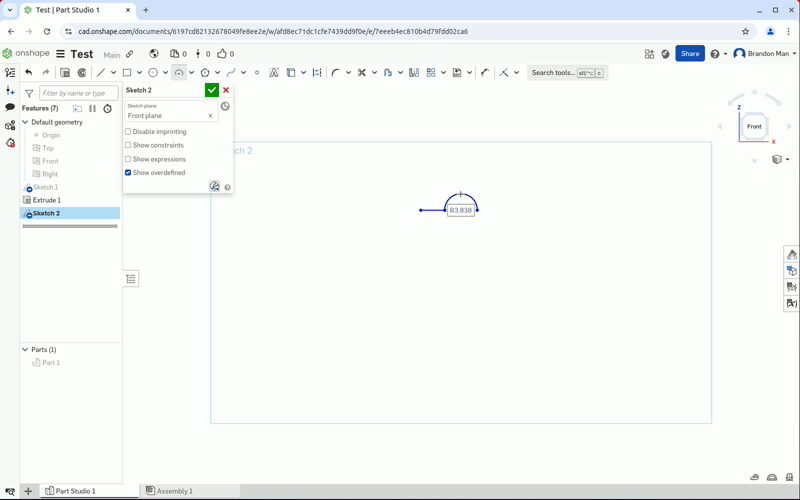
key(esc)
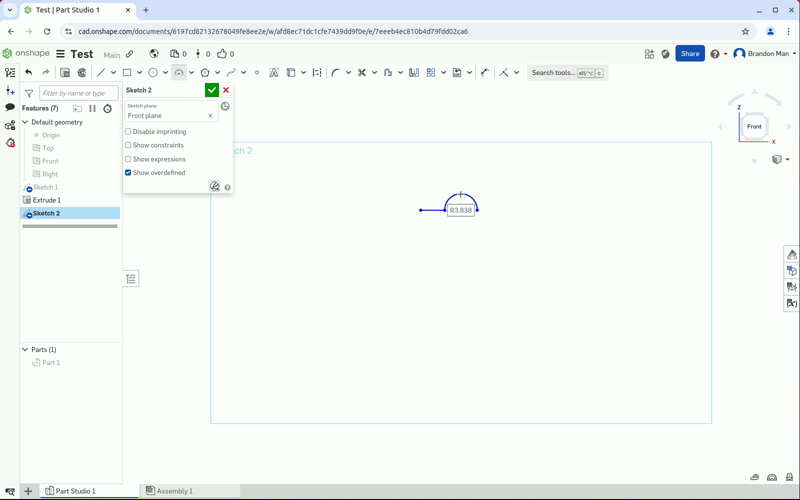
key(l)
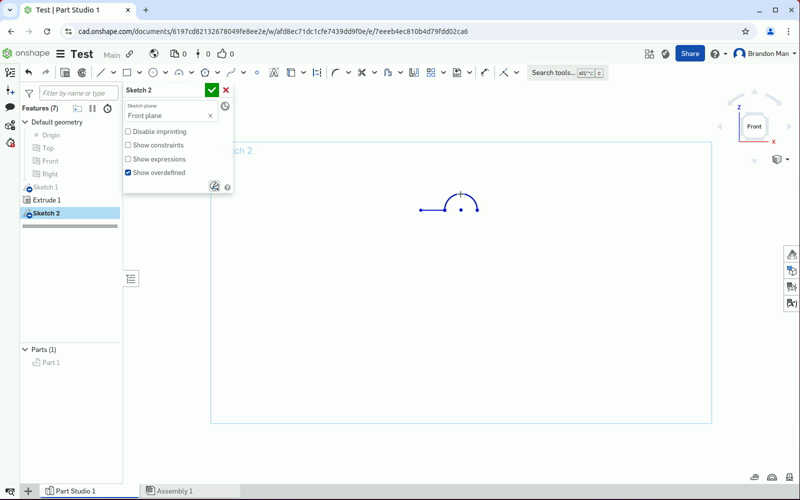
mouse_move(477, 210)
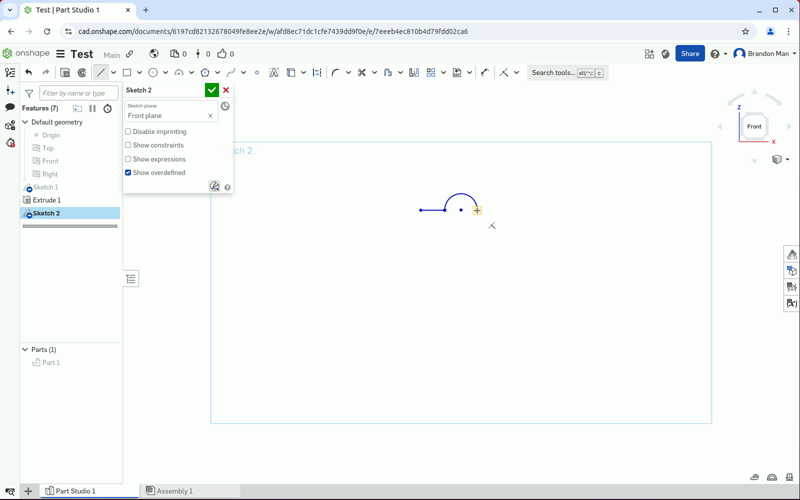
click(477, 210)
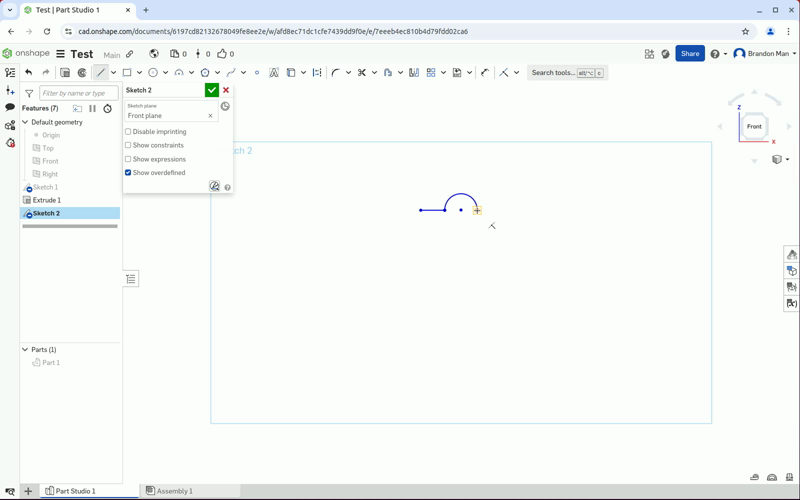
key_down(shift)
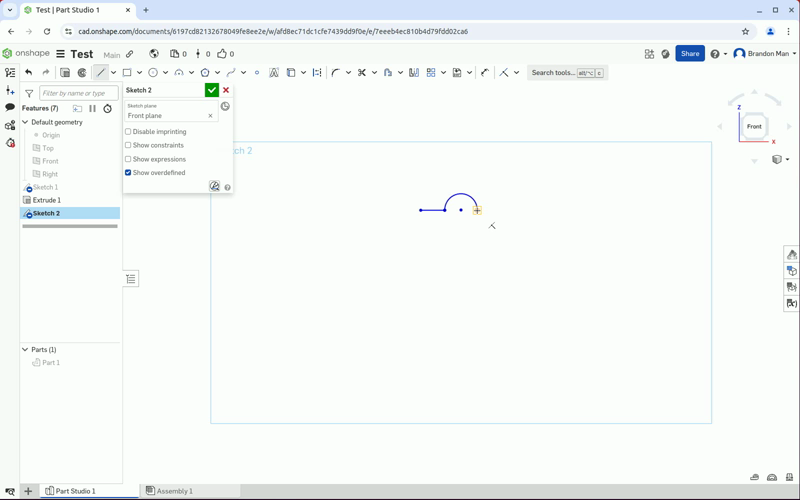
mouse_move(507, 210)
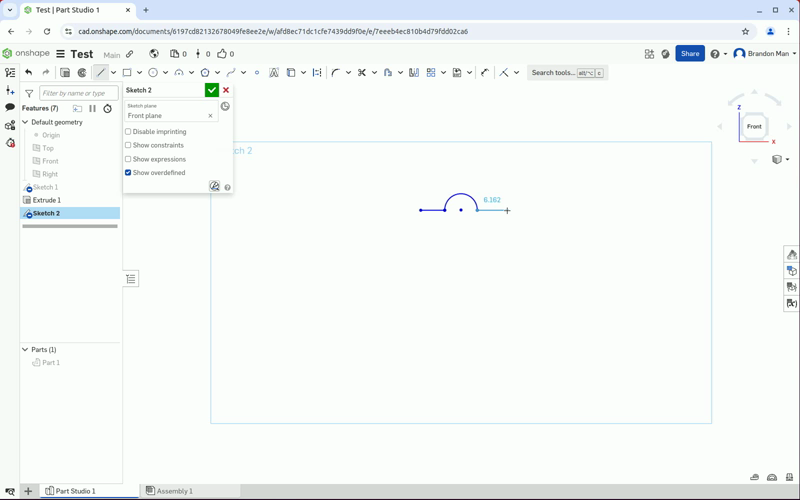
mouse_move(501, 210)
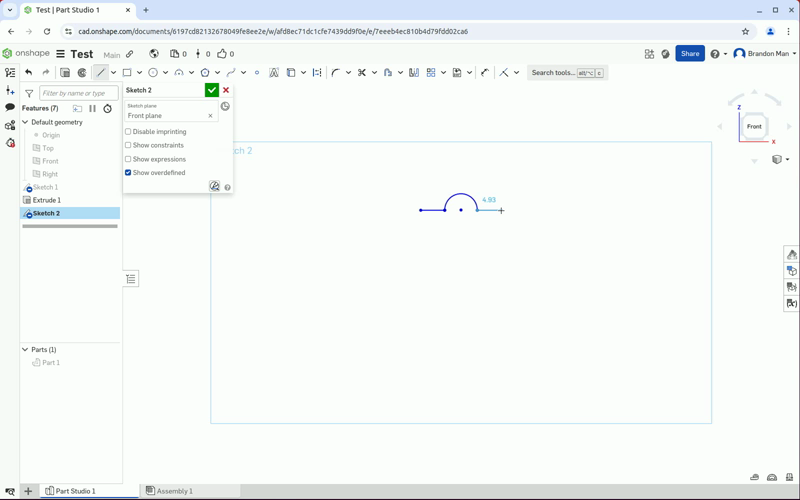
click(501, 210)
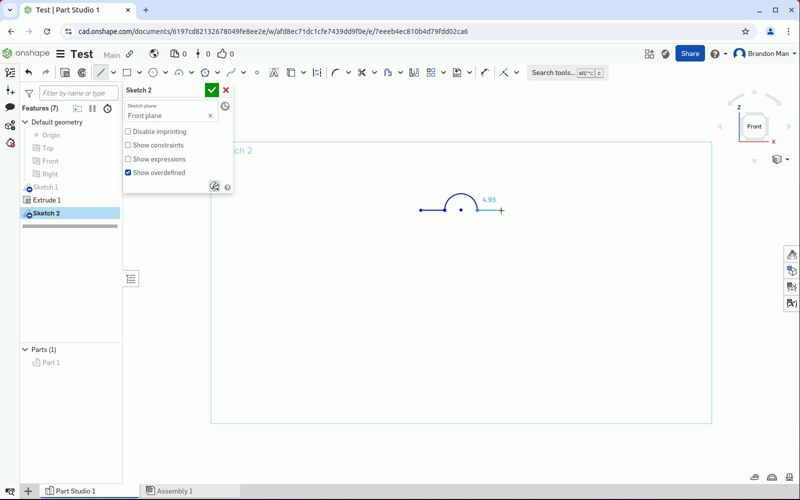
key_up(shift)
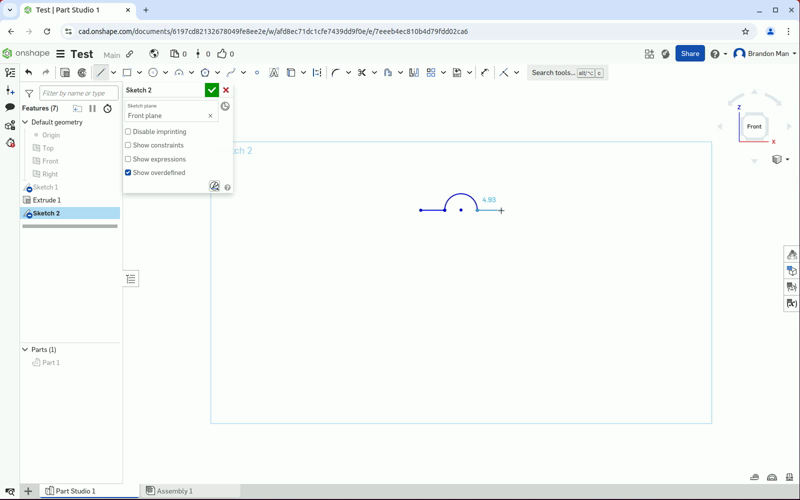
key(esc)
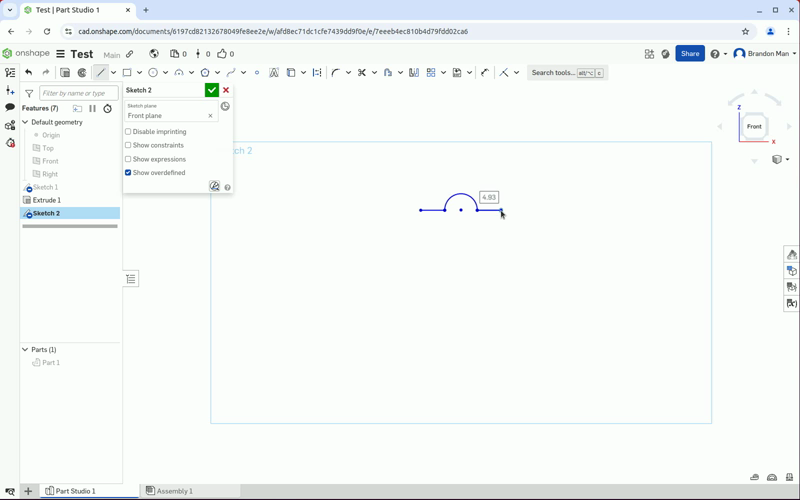
key(a)
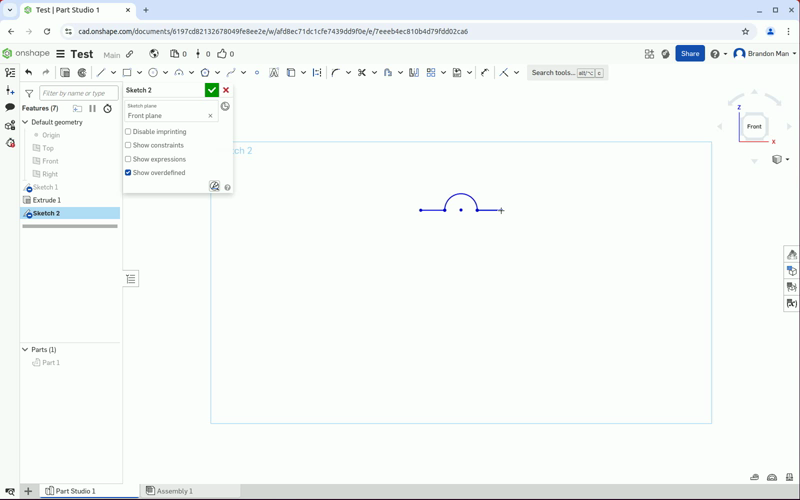
mouse_move(501, 210)
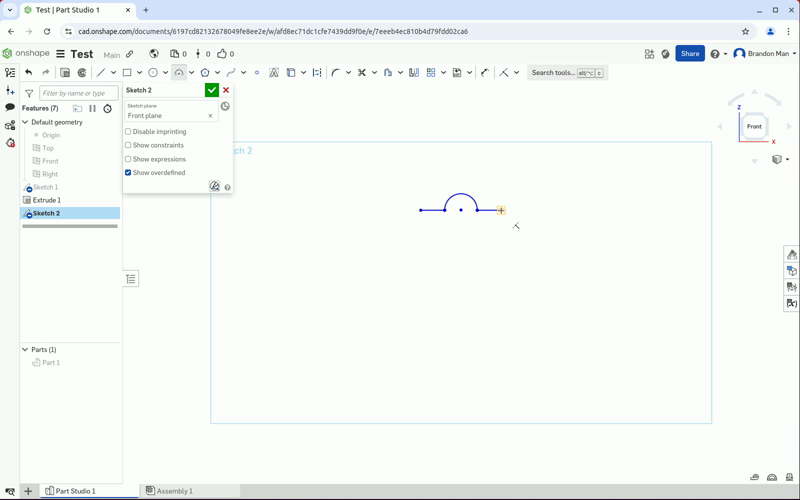
click(501, 210)
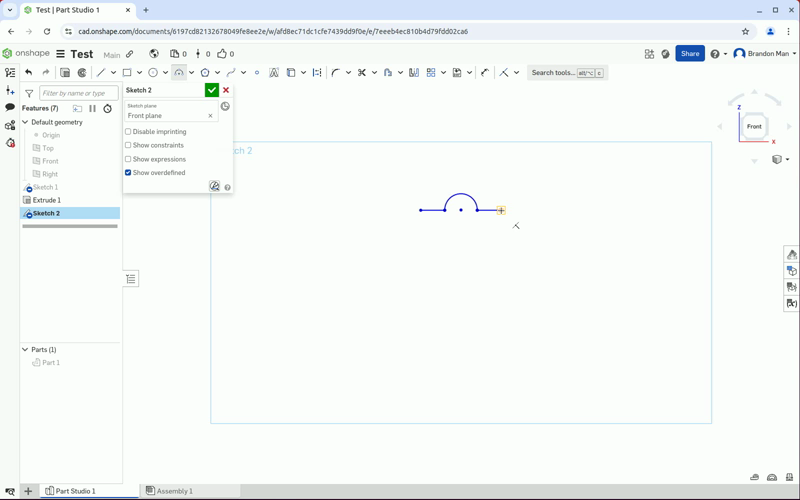
mouse_move(420, 210)
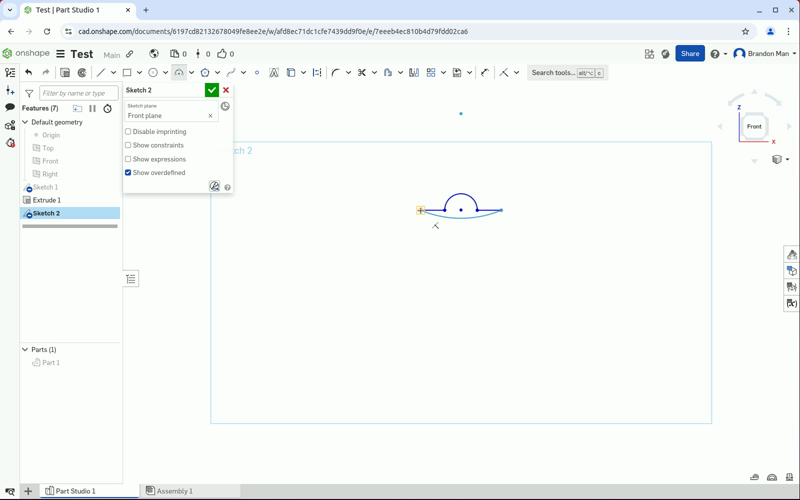
click(420, 210)
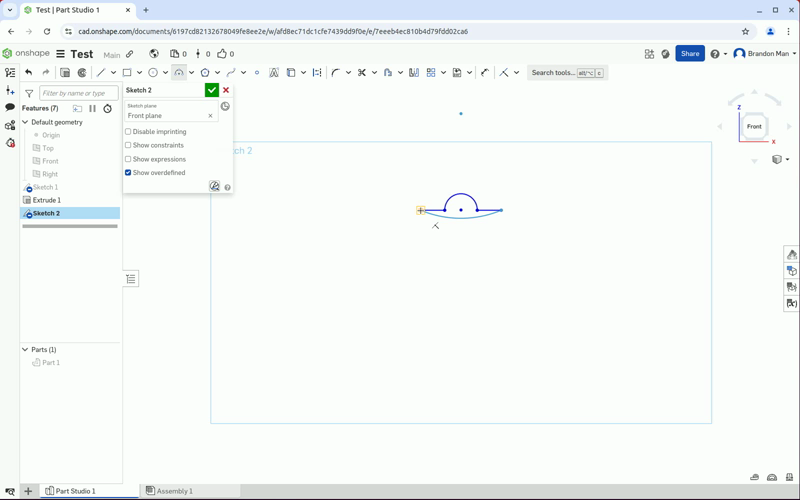
key_down(shift)
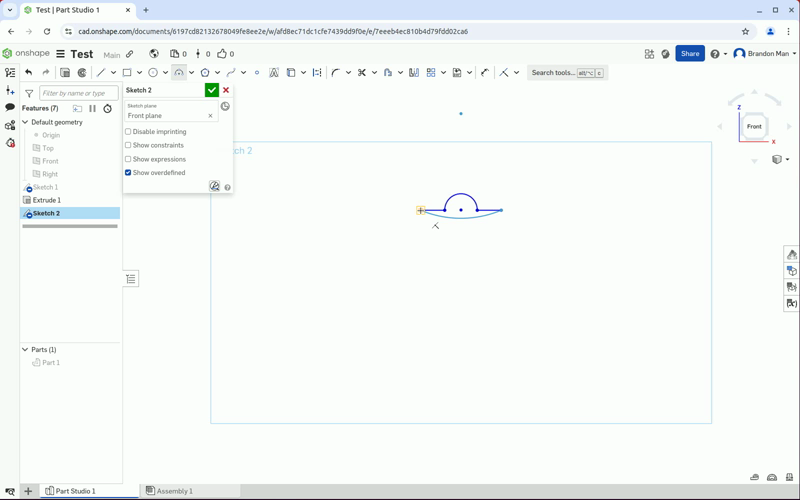
mouse_move(460, 170)
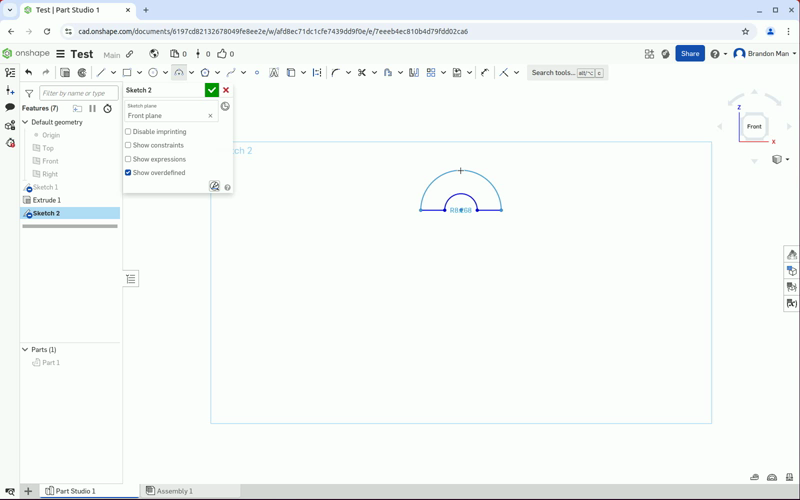
click(460, 170)
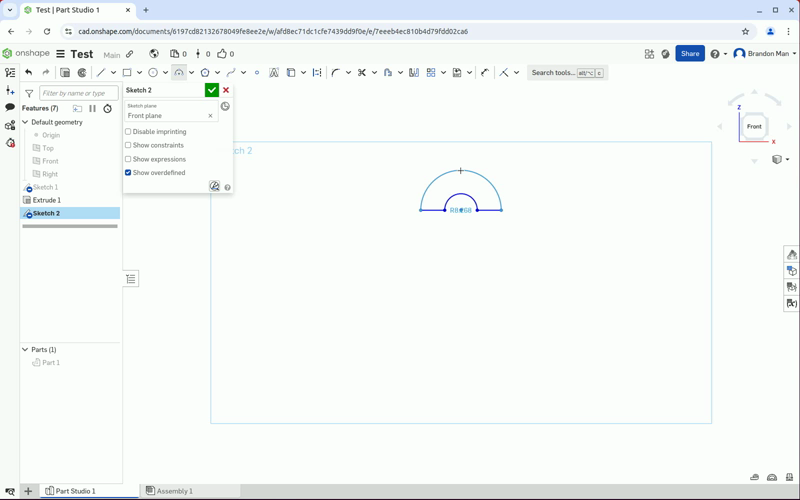
key_up(shift)
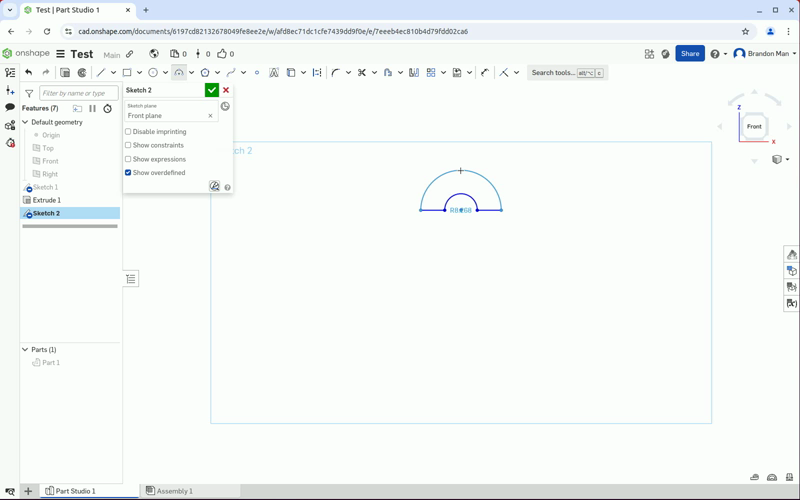
key(esc)
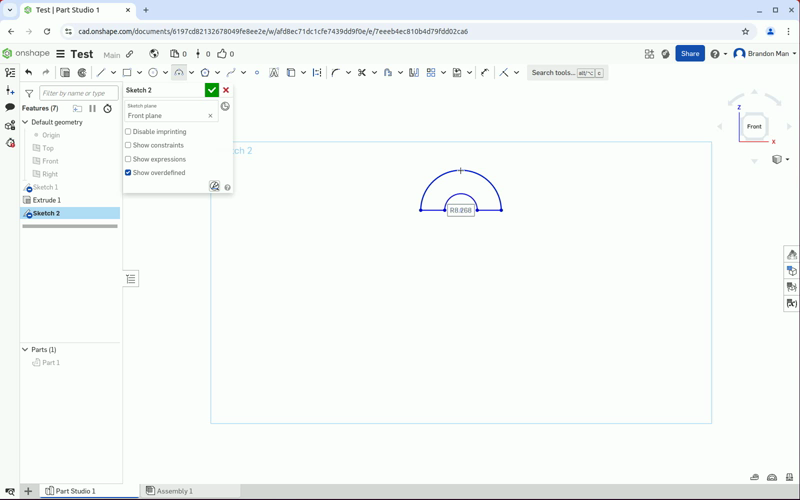
mouse_move(442, 204)
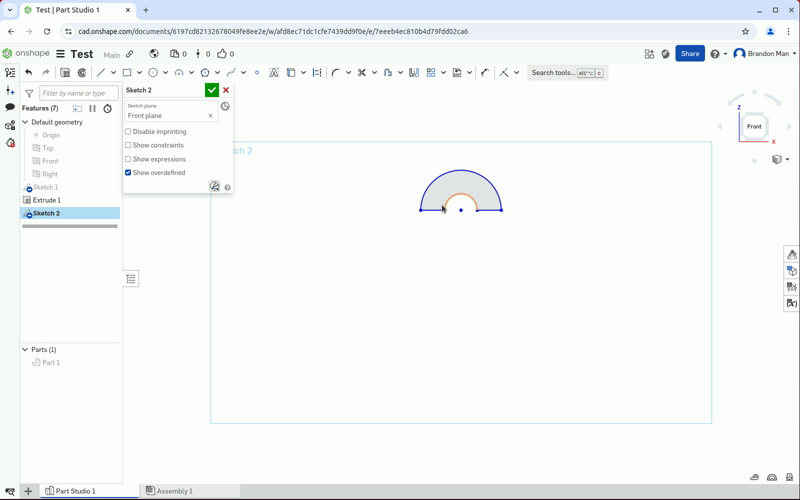
scroll(6)
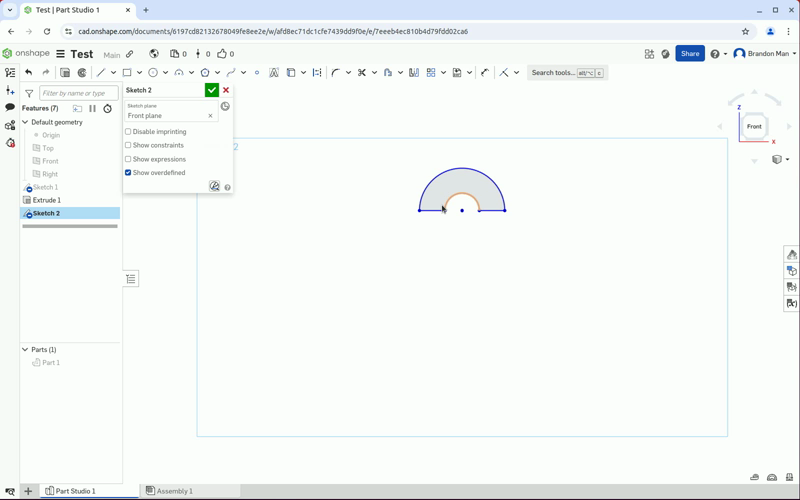
scroll(6)
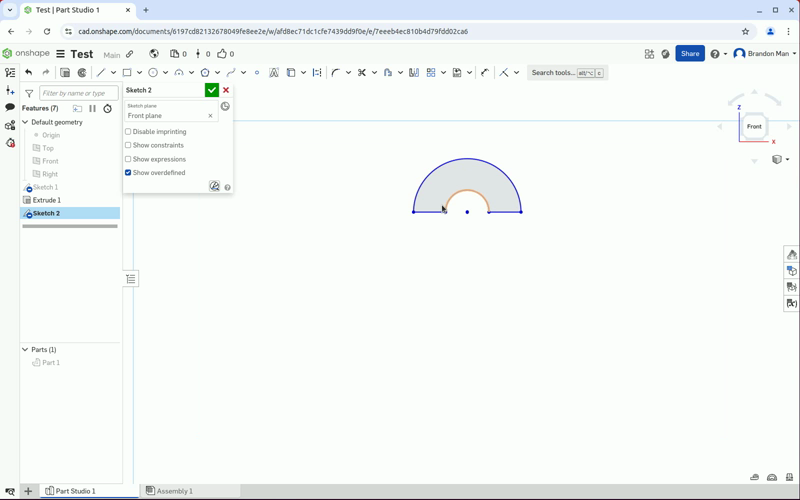
scroll(6)
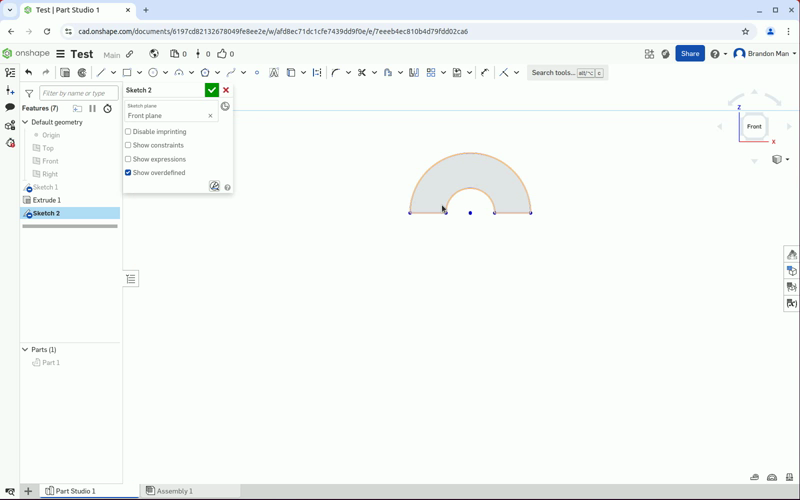
scroll(6)
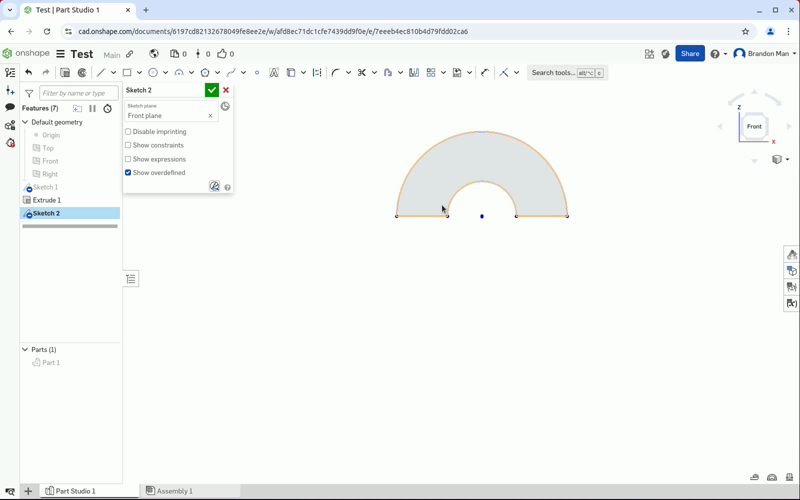
scroll(6)
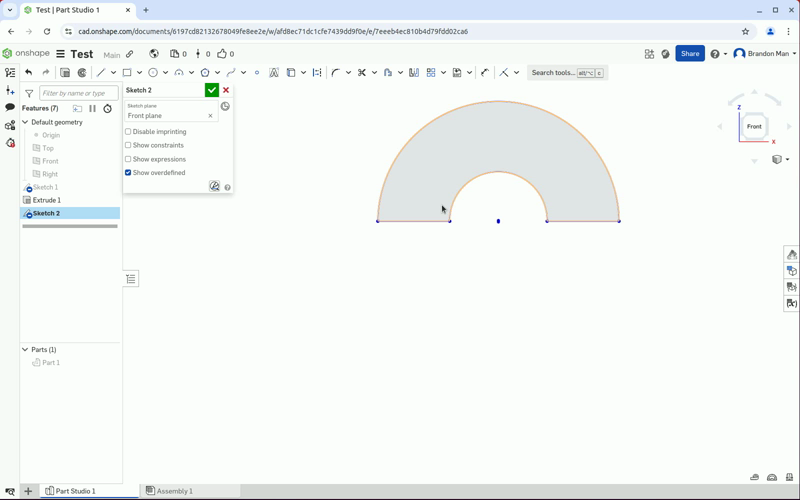
scroll(6)
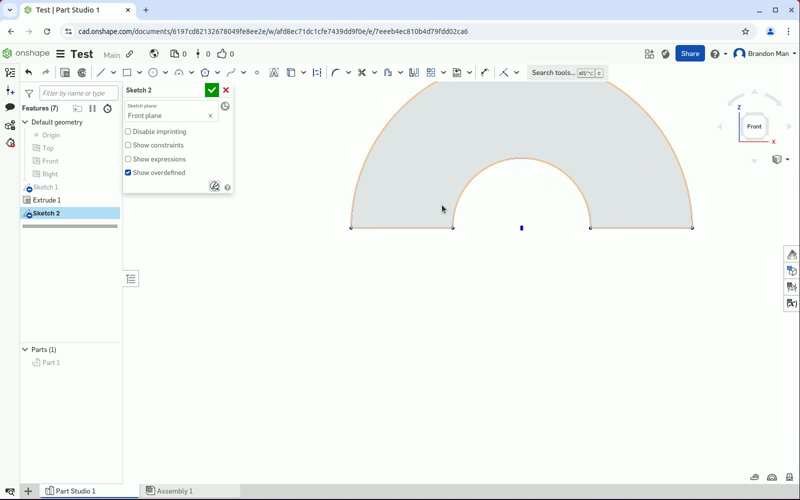
scroll(6)
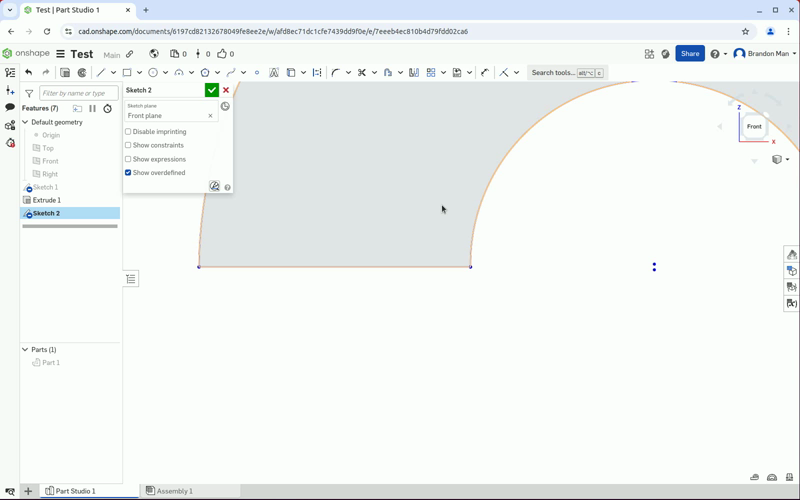
click(442, 204)
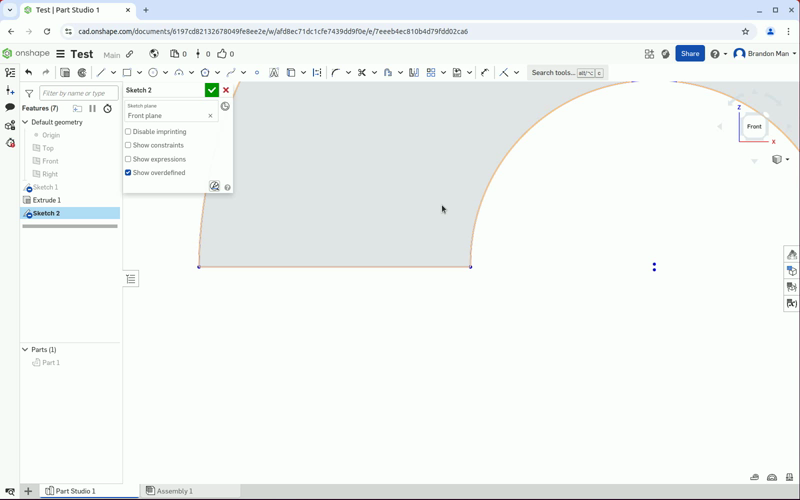
scroll(-6)
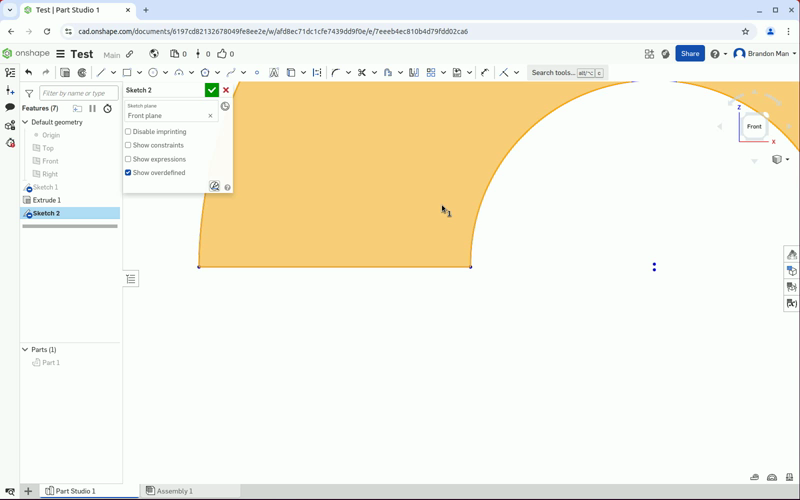
scroll(-6)
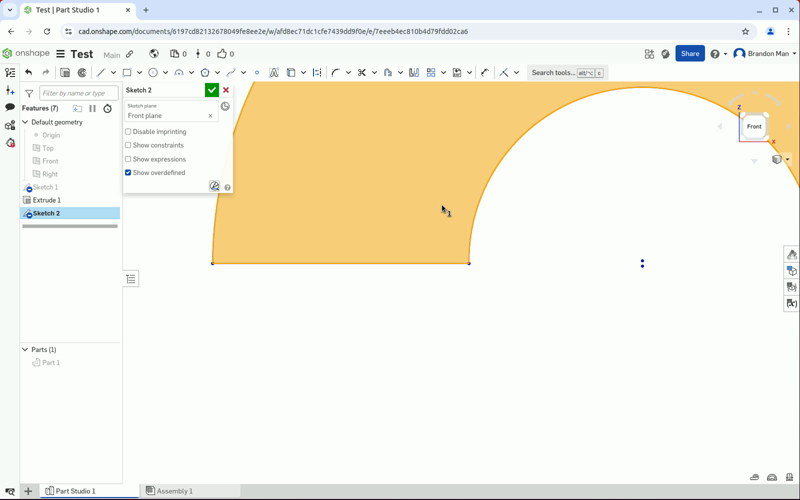
scroll(-6)
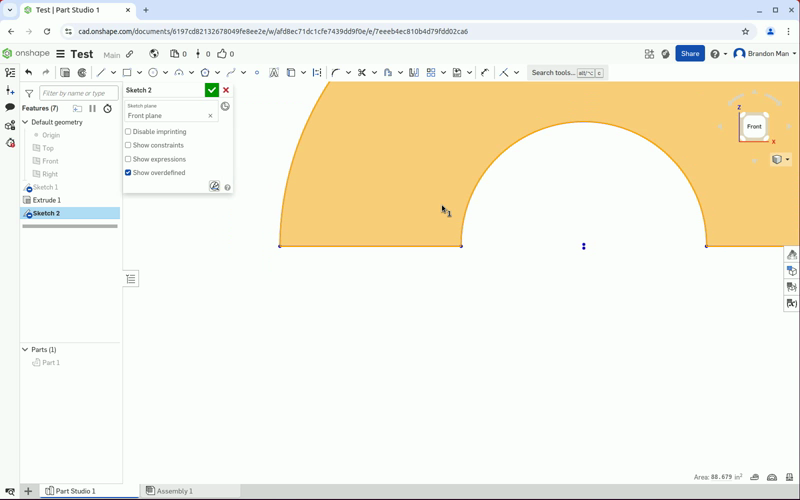
scroll(-6)
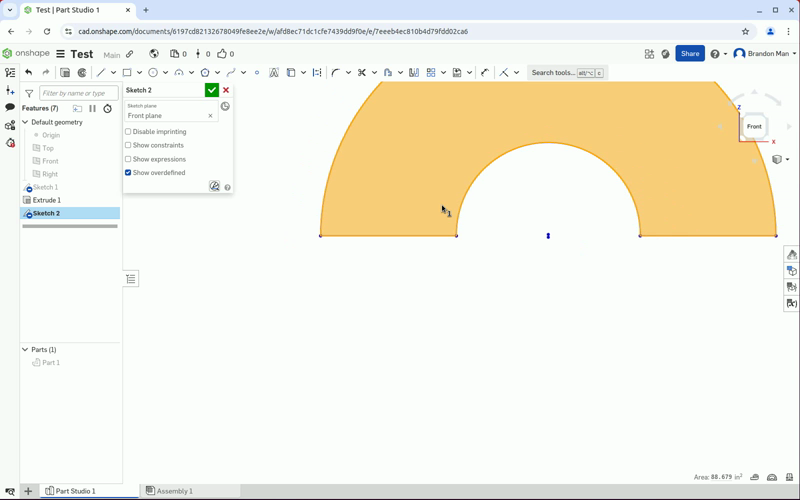
scroll(-6)
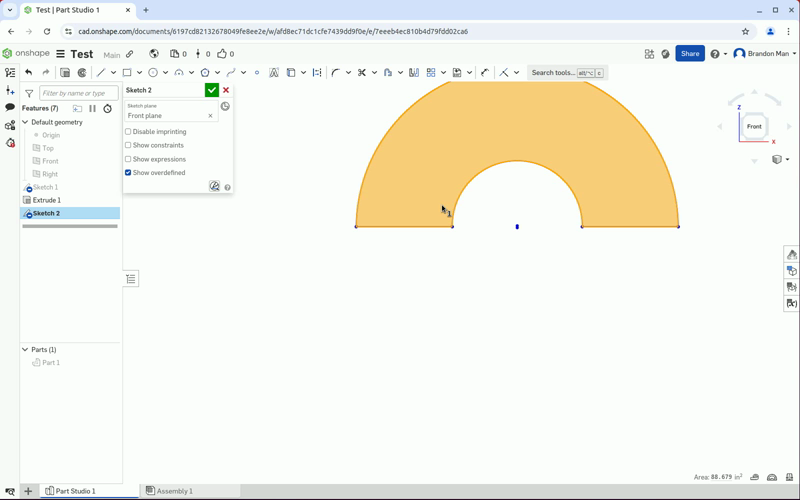
scroll(-6)
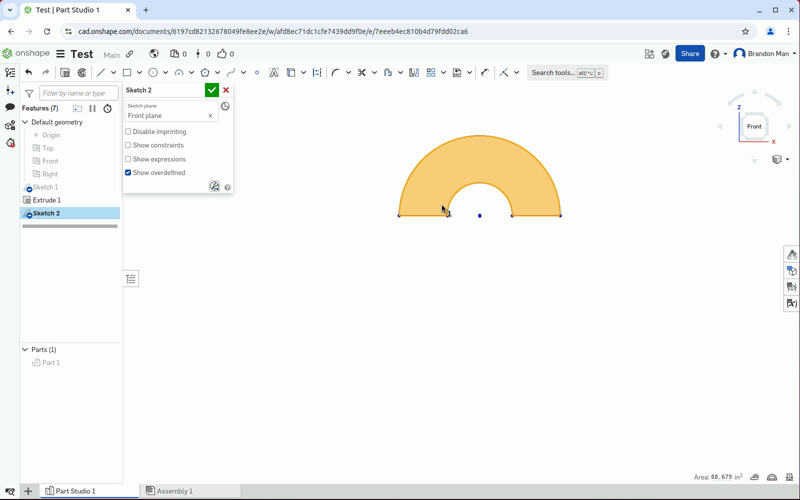
scroll(-6)
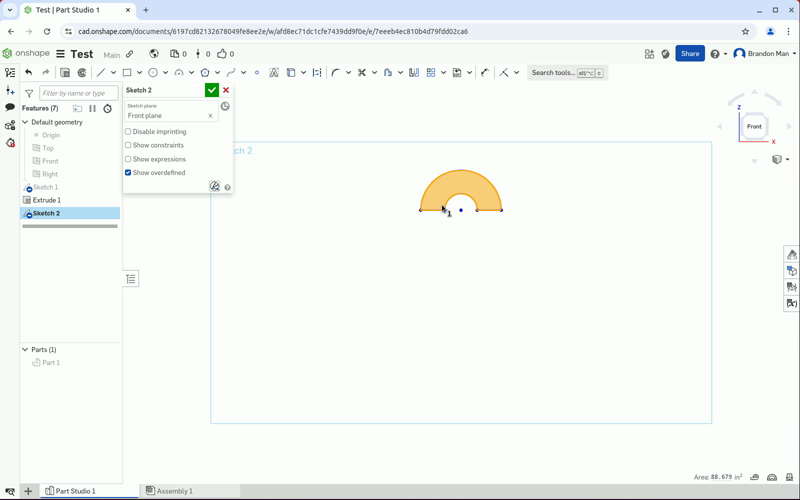
mouse_move(73, 352)
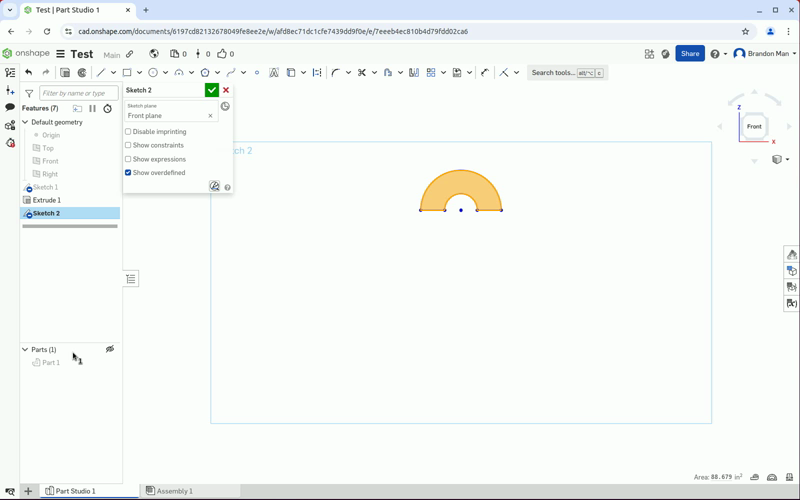
key(shift+y)
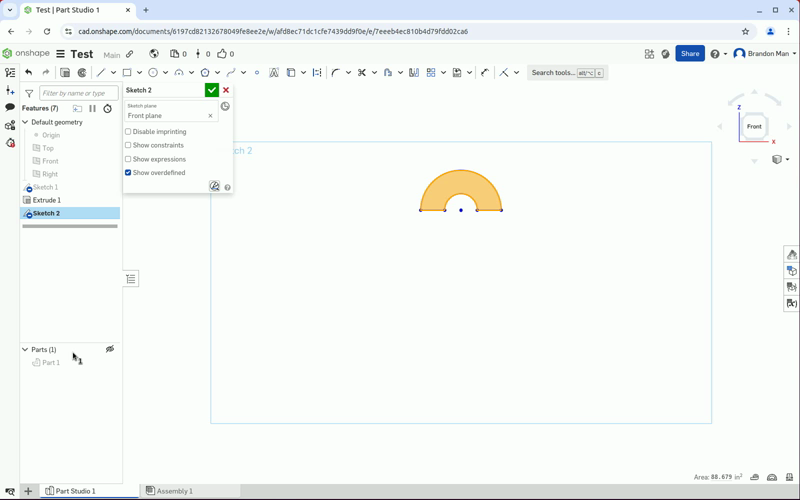
key(shift+e)
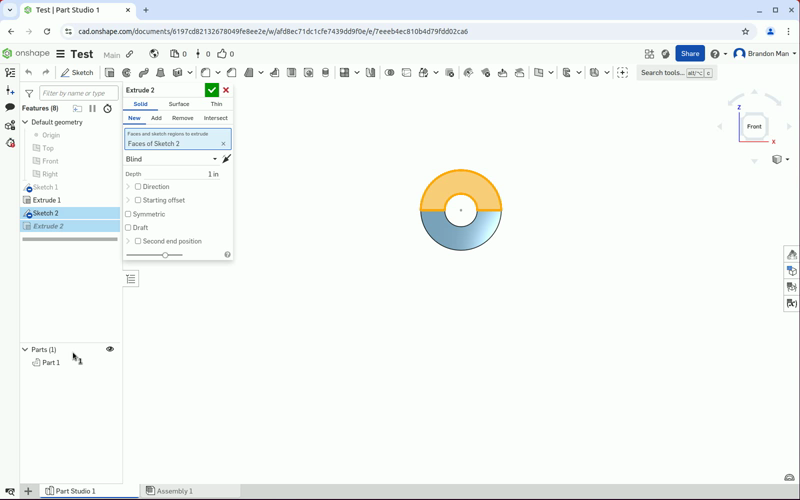
mouse_move(143, 106)
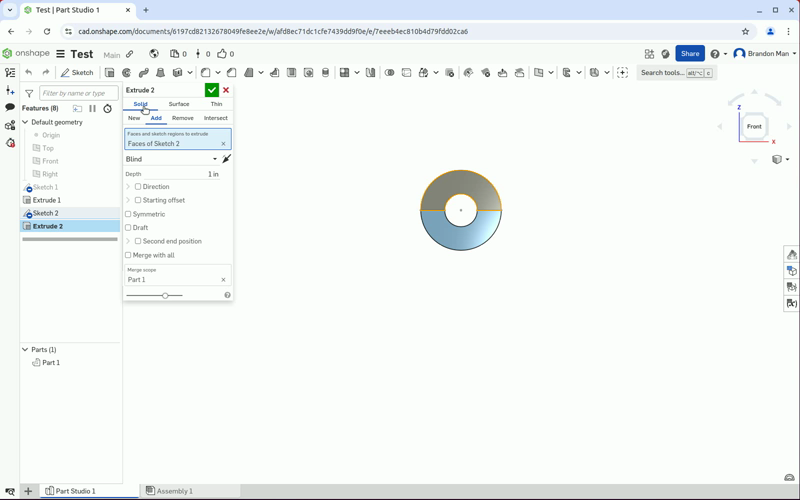
click(143, 106)
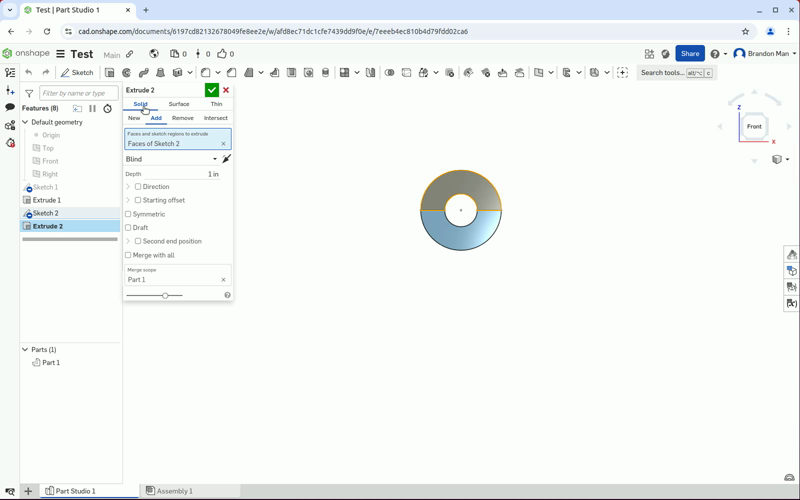
mouse_move(137, 120)
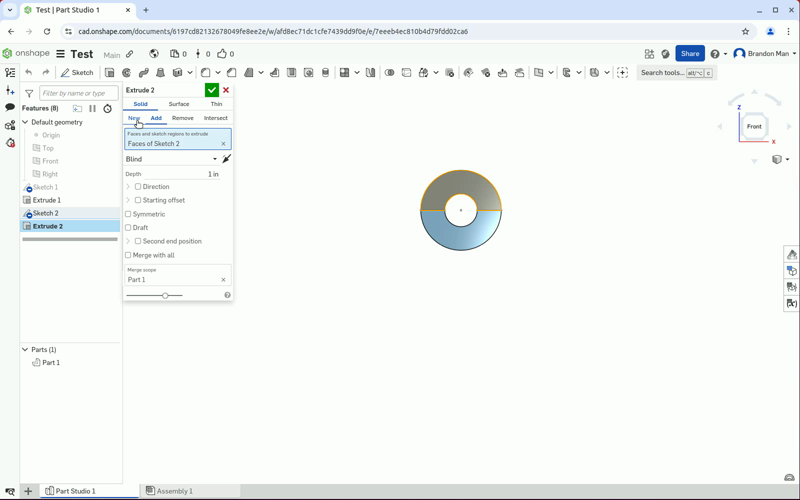
click(137, 120)
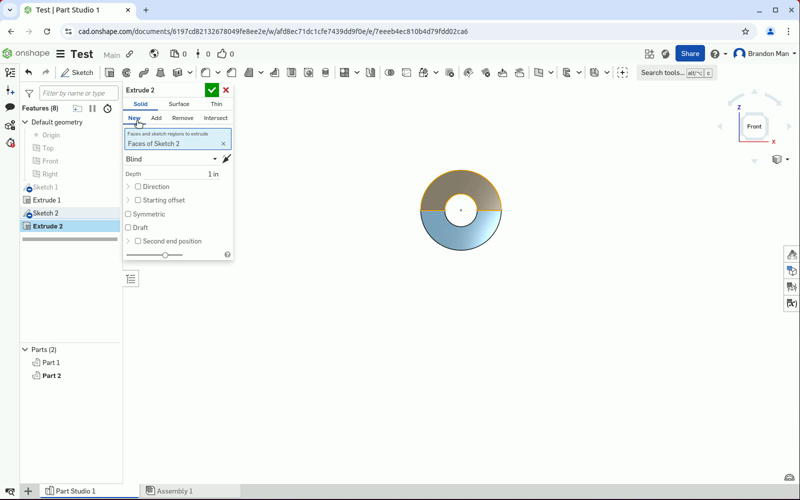
key(tab, 4)
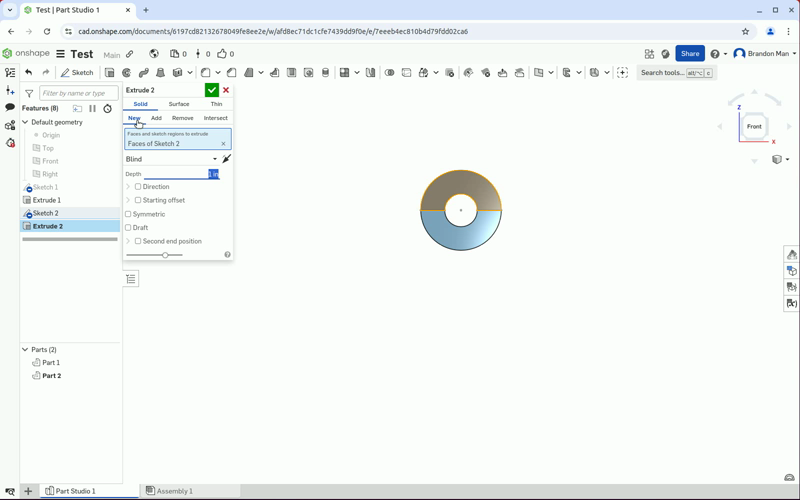
text(4.092)
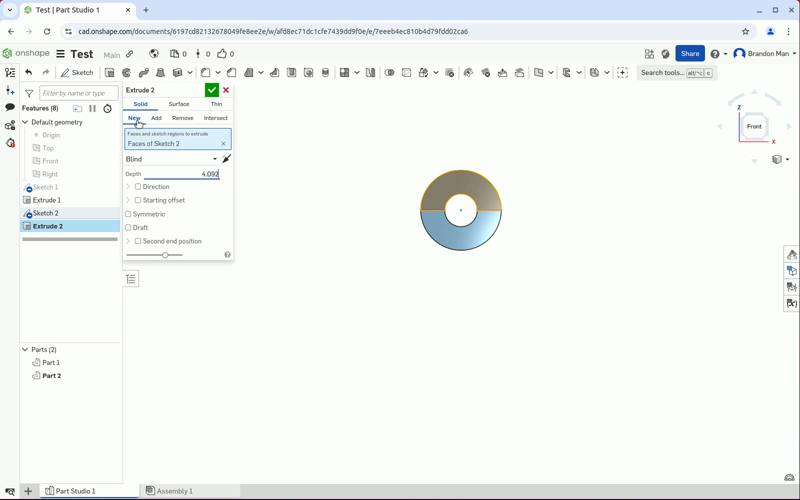
key(enter)
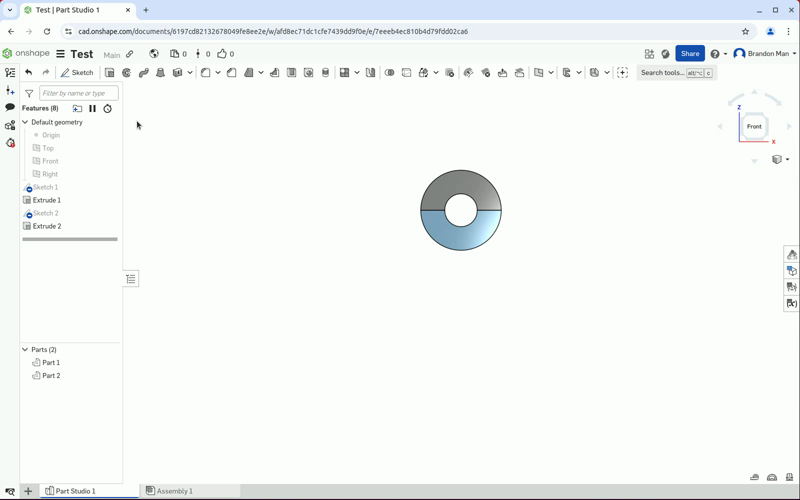
key(shift+h)
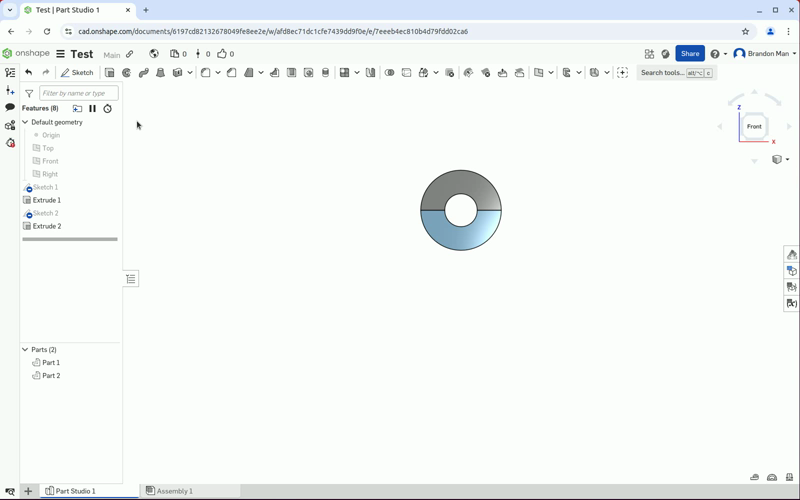
key(shift+h)
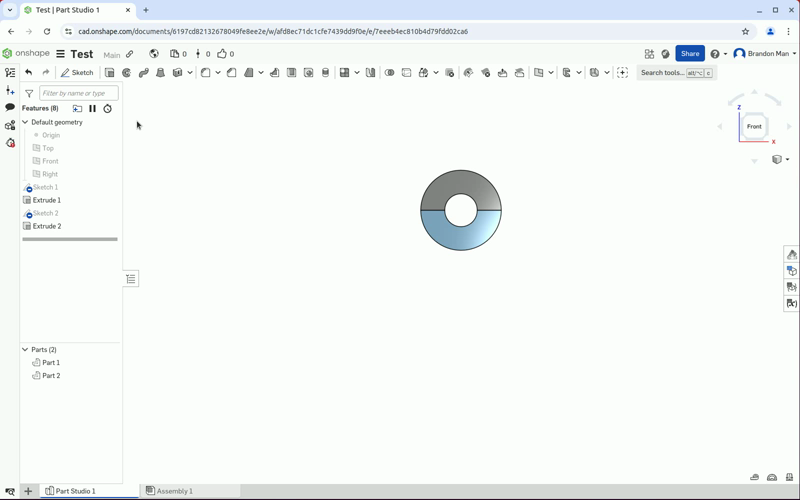
mouse_move(73, 189)
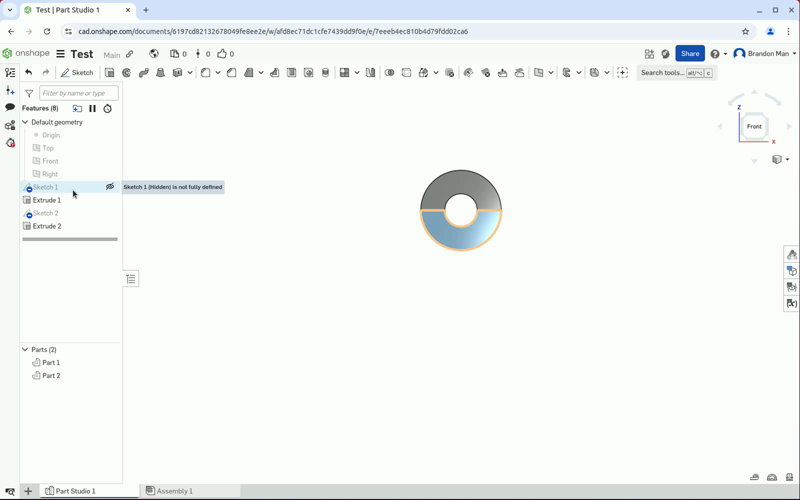
click(73, 189)
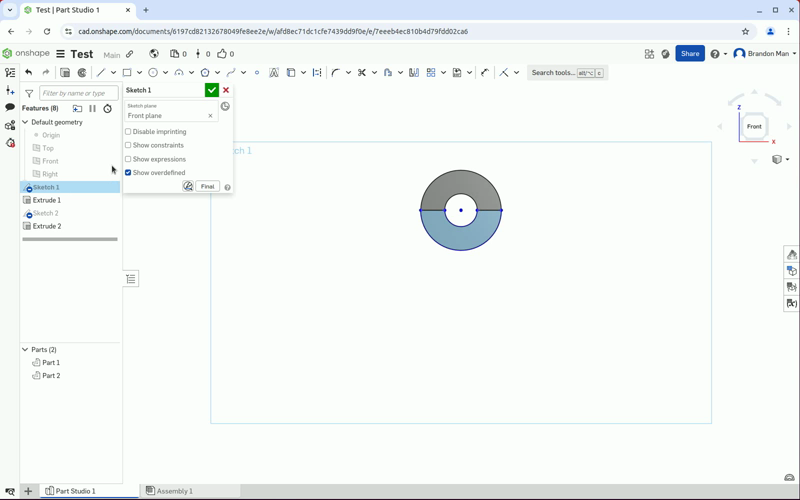
mouse_move(229, 92)
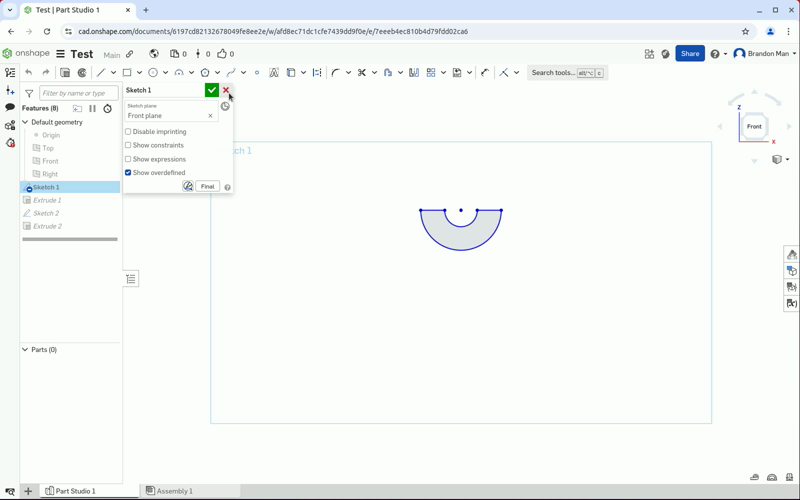
click(229, 92)
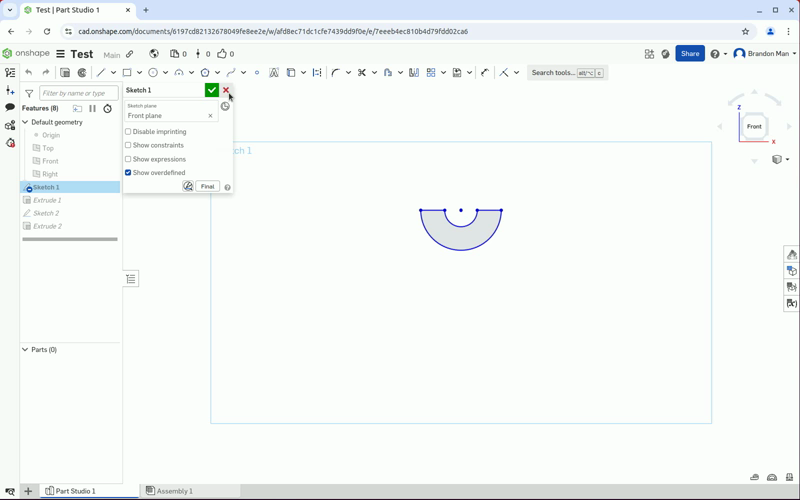
key(shift+s)
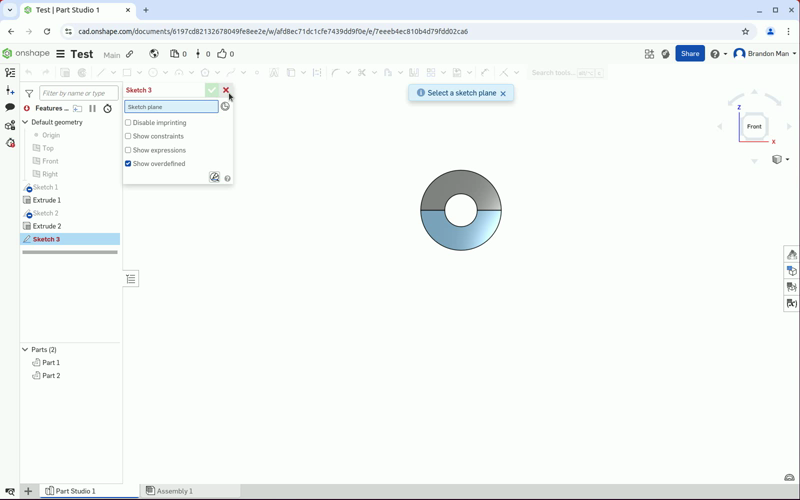
mouse_move(73, 163)
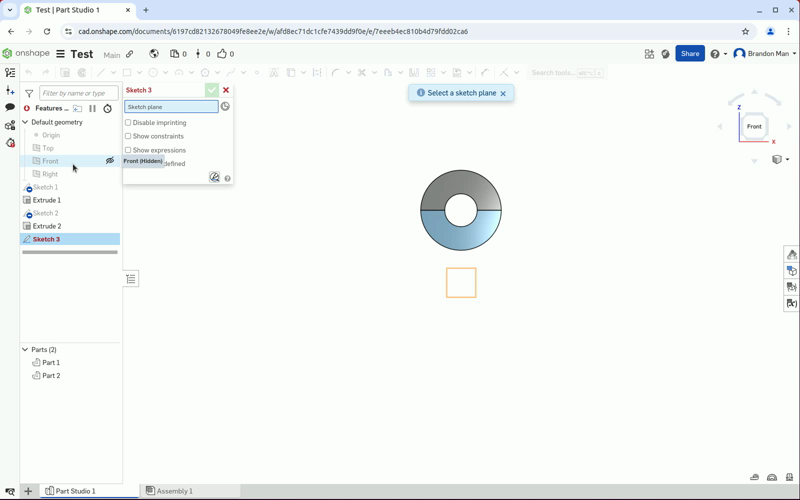
click(73, 163)
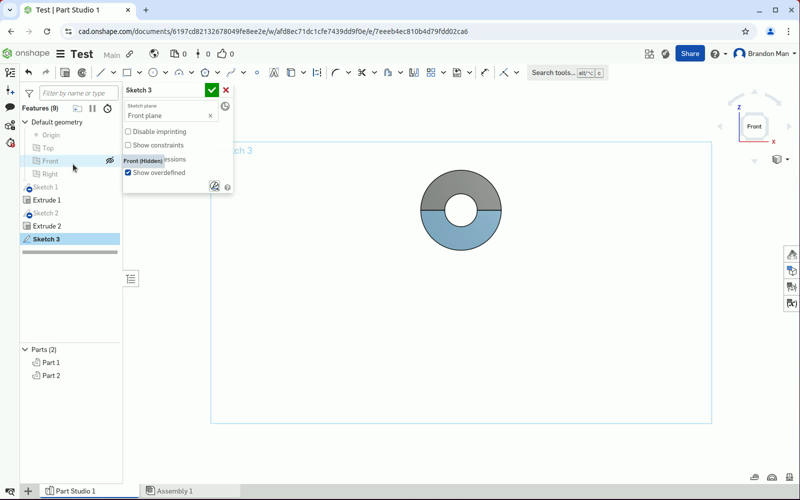
mouse_move(73, 352)
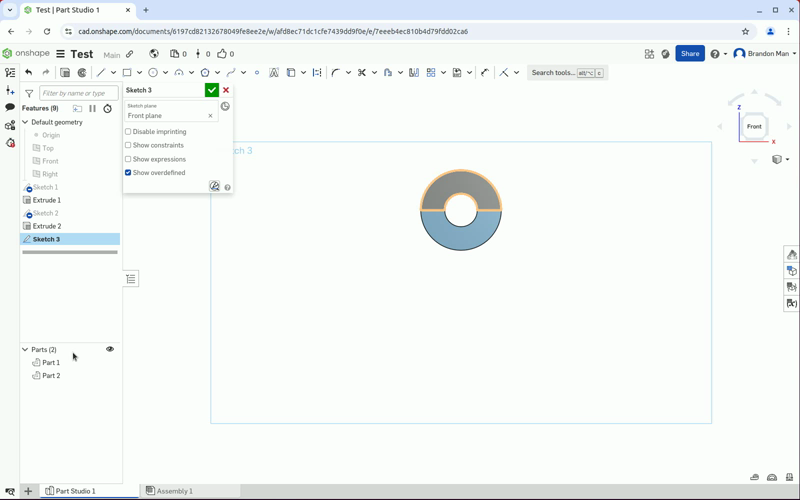
key(y)
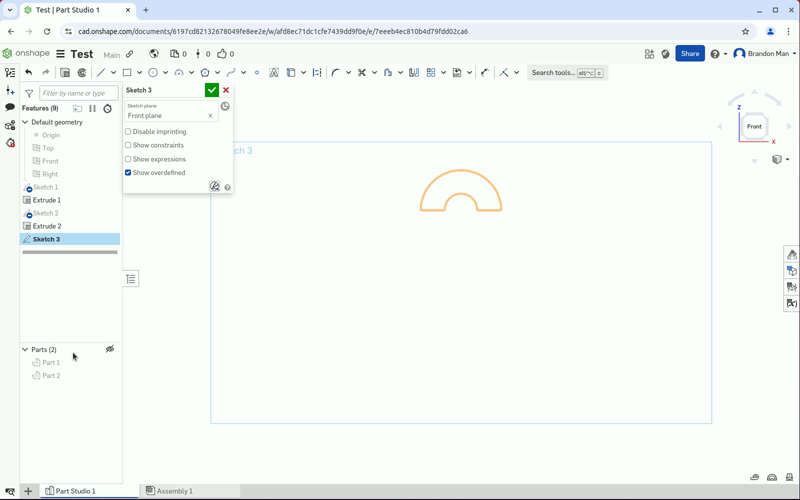
key(l)
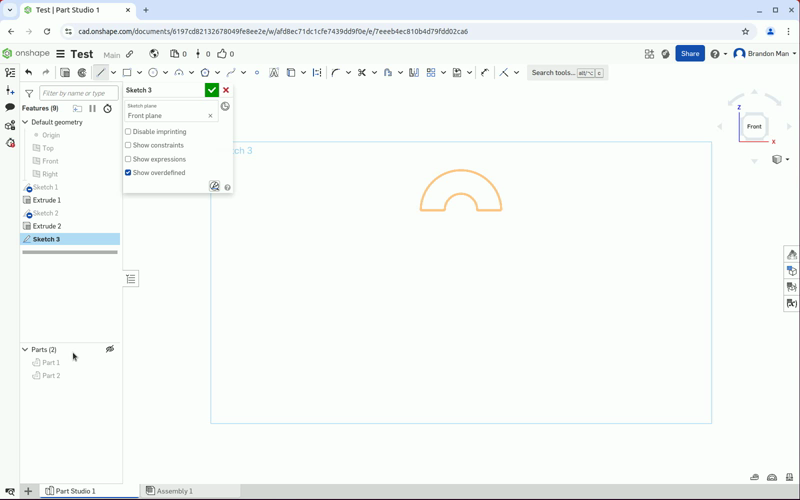
key_down(shift)
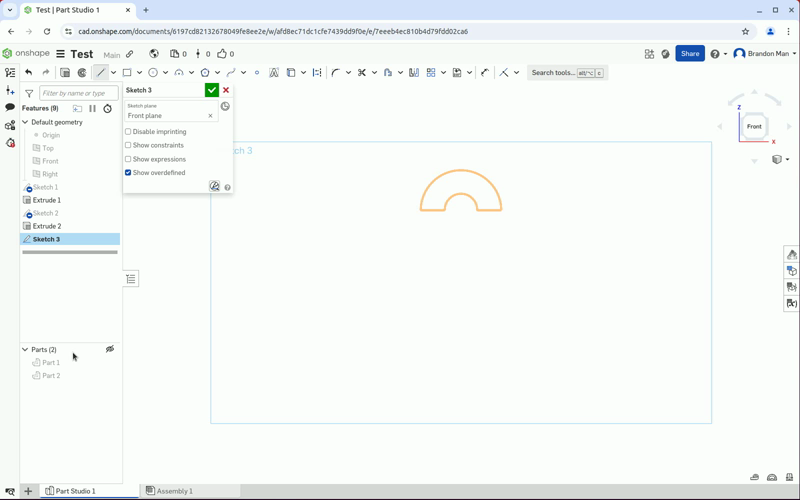
mouse_move(420, 282)
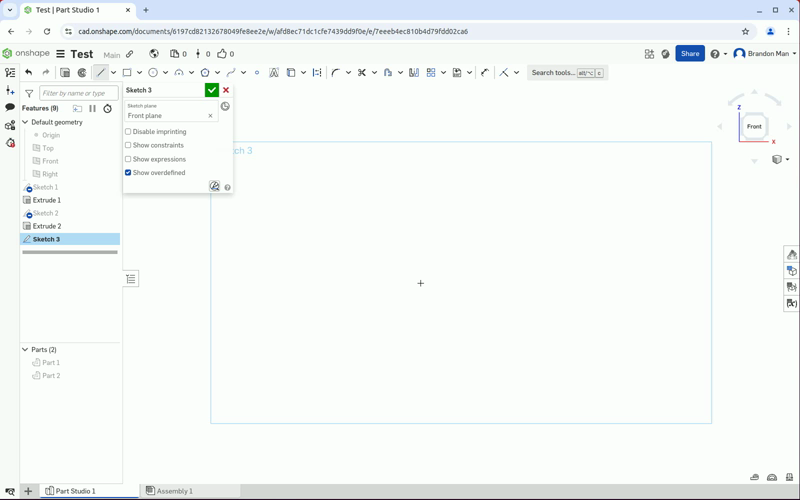
click(420, 282)
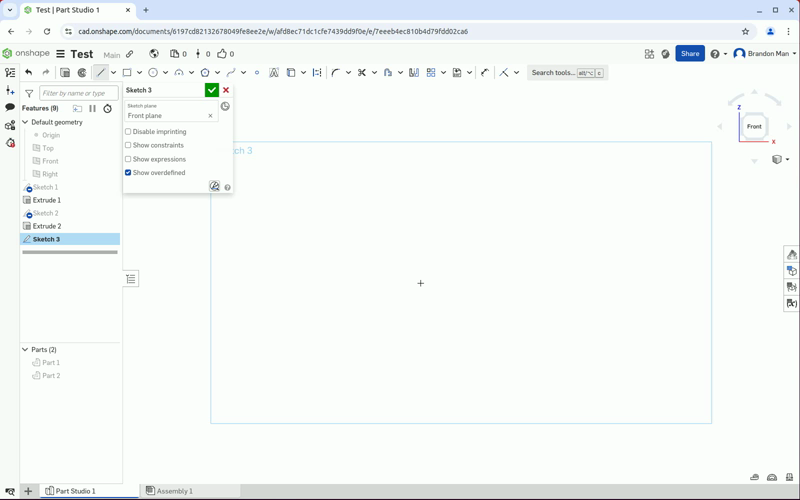
key_up(shift)
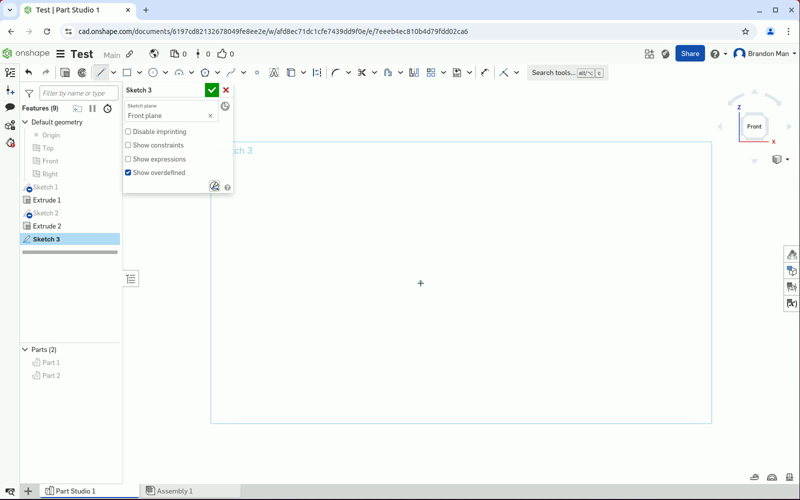
key_down(shift)
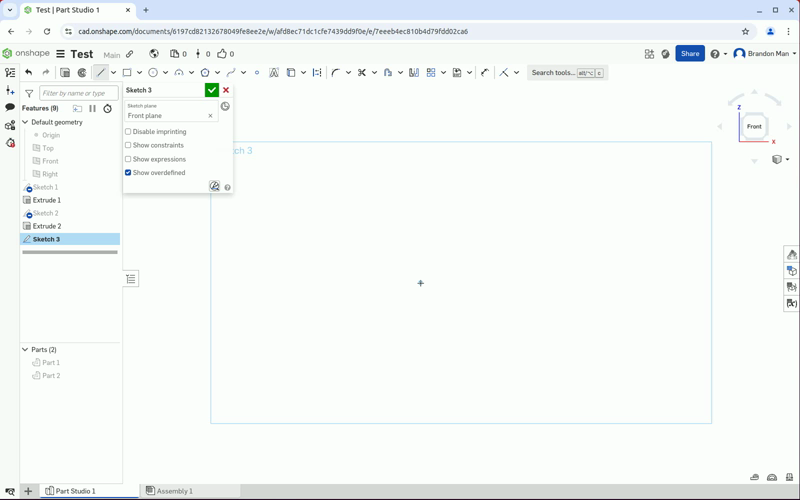
mouse_move(501, 282)
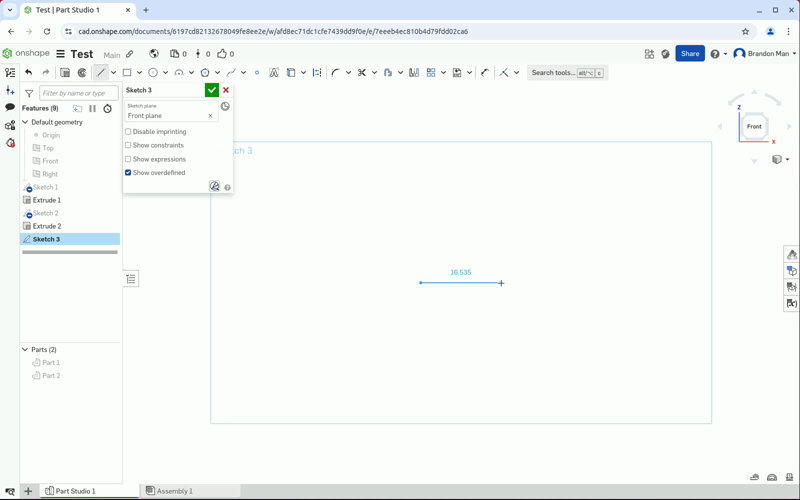
click(501, 282)
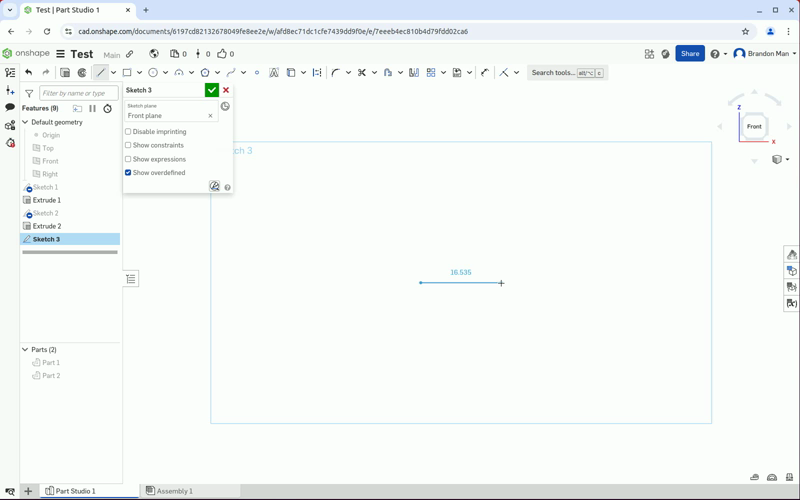
key_up(shift)
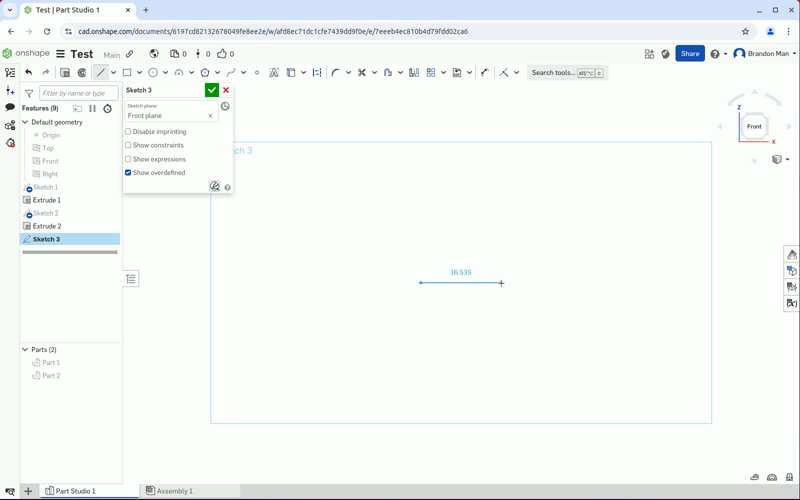
key_down(shift)
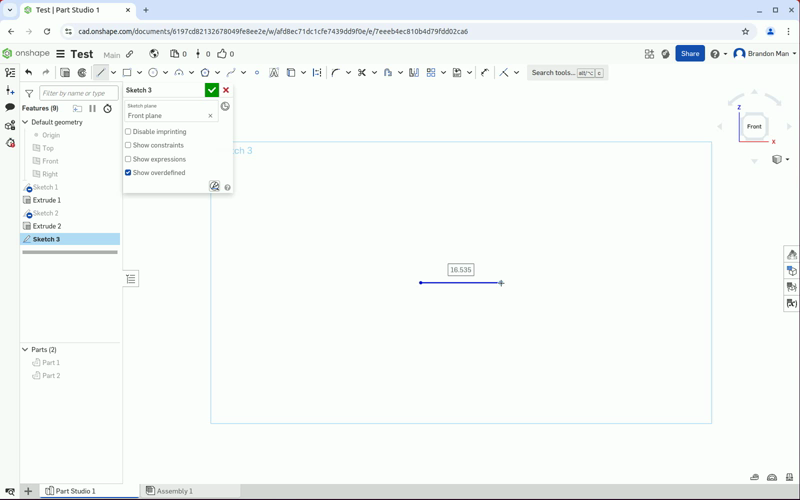
mouse_move(501, 209)
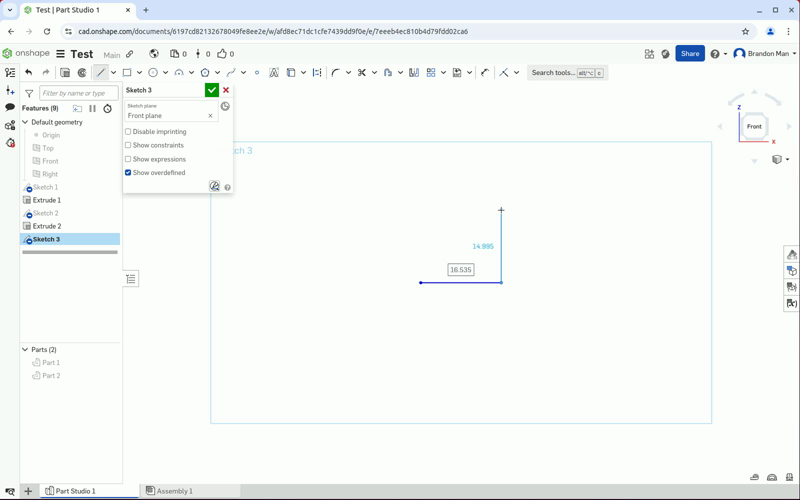
click(501, 209)
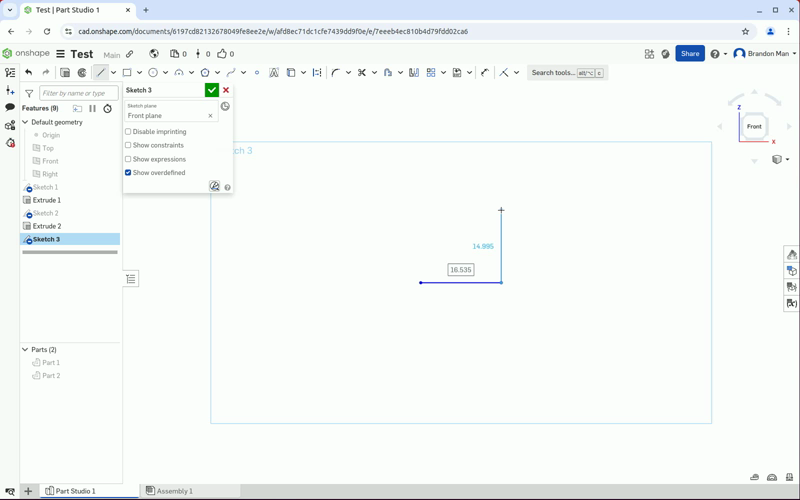
key_up(shift)
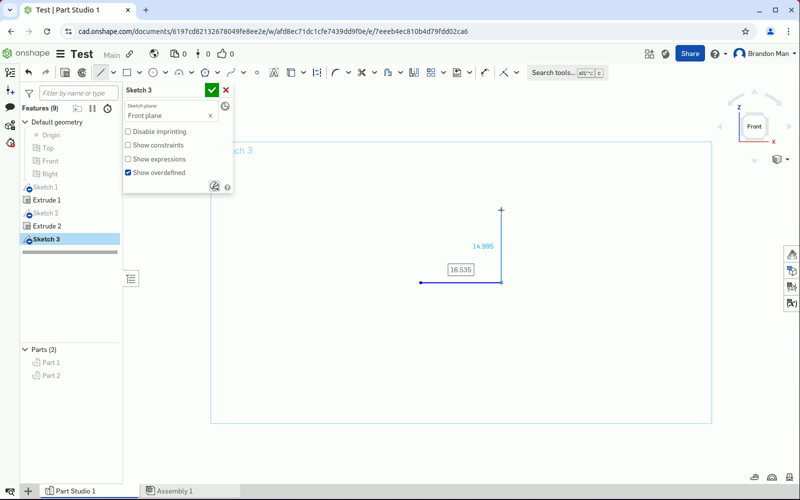
key(esc)
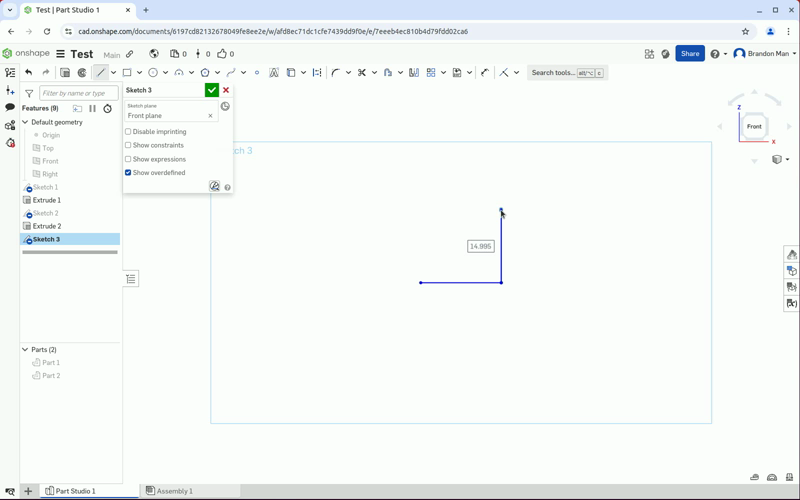
key(a)
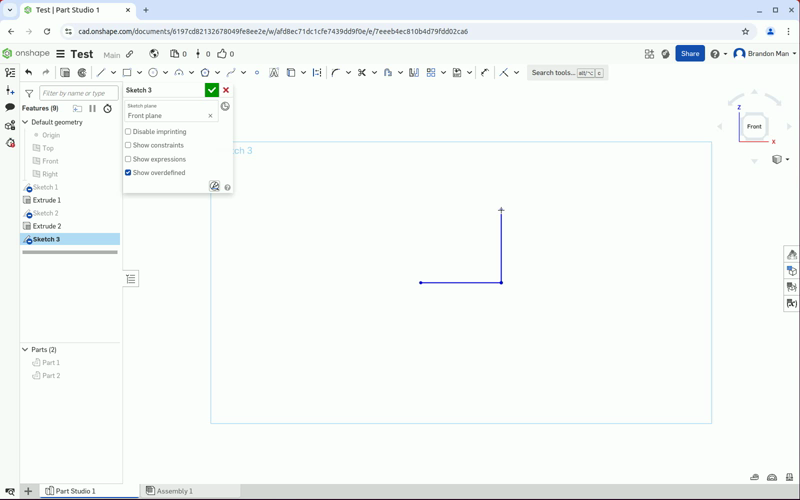
mouse_move(501, 209)
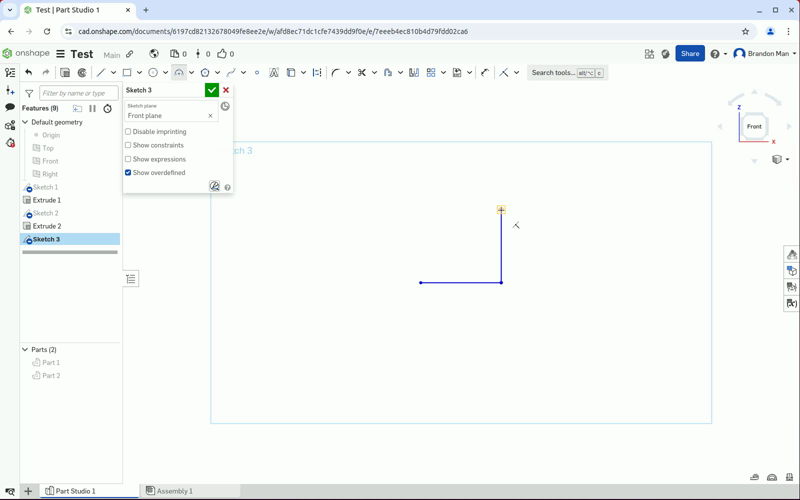
click(501, 209)
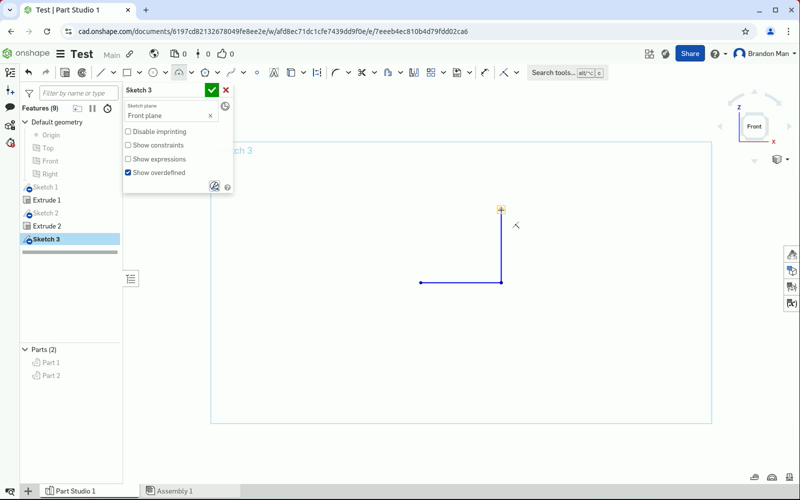
key_down(shift)
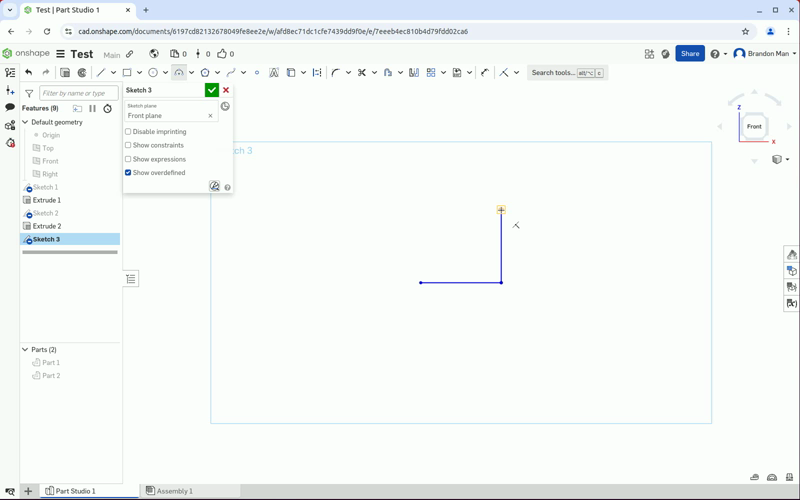
mouse_move(420, 209)
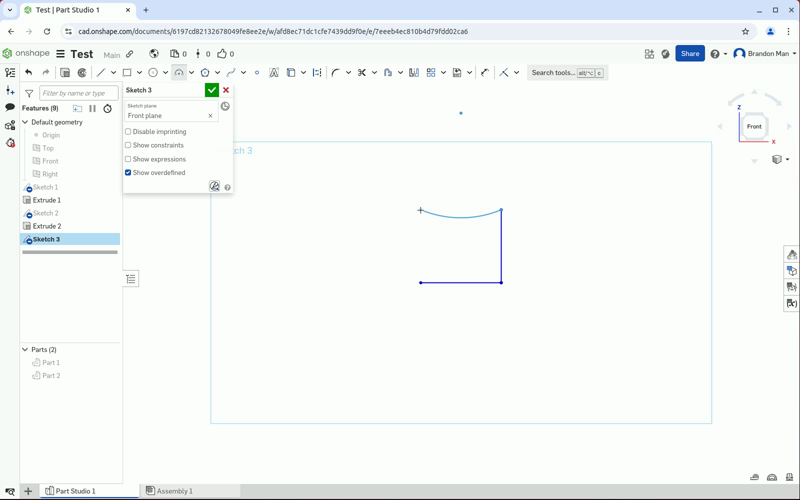
click(420, 209)
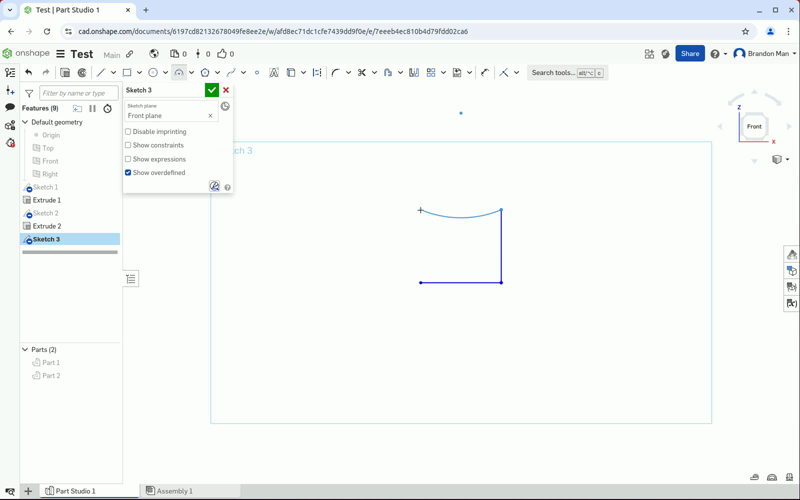
mouse_move(460, 249)
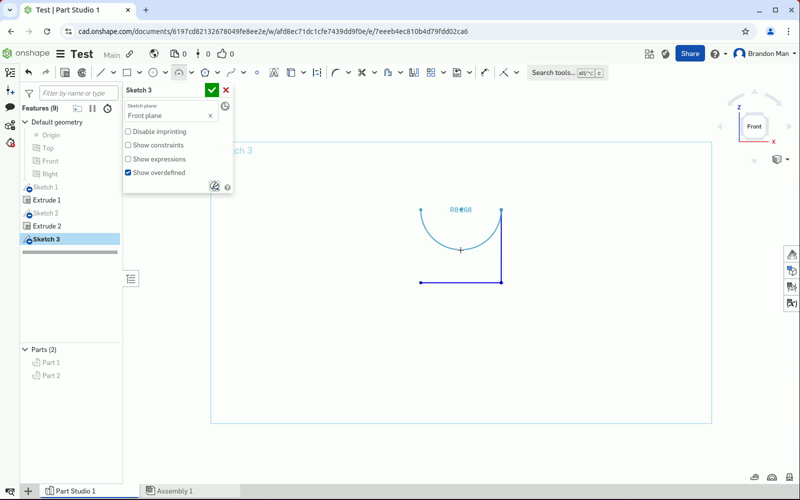
click(460, 249)
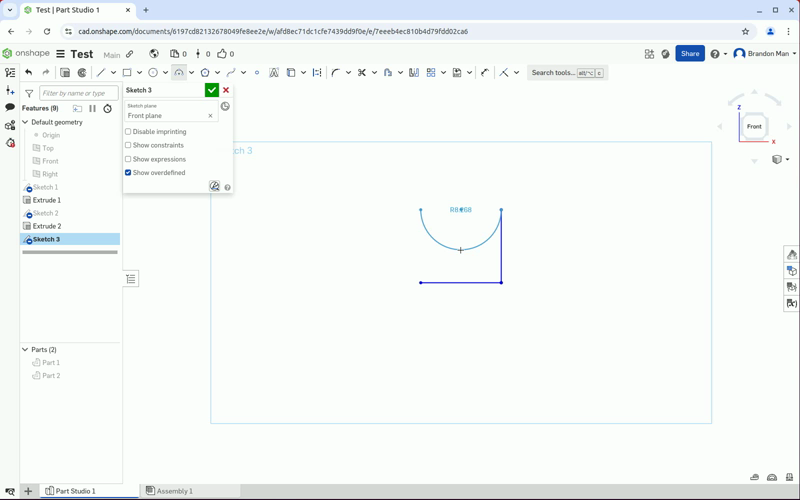
key_up(shift)
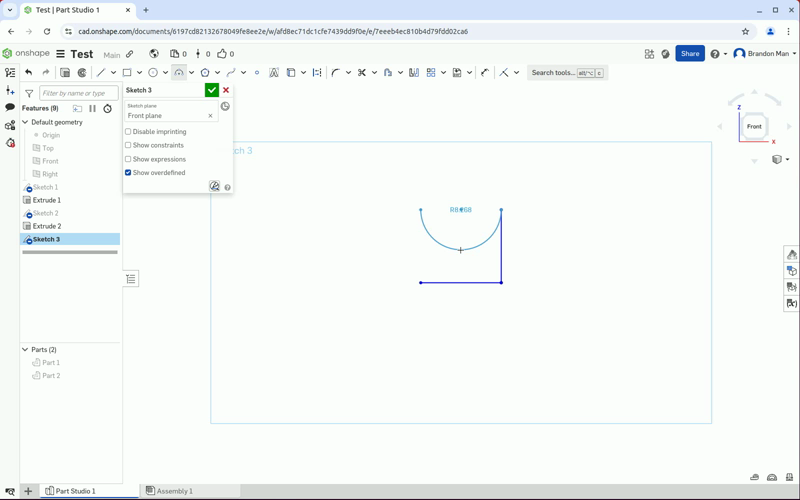
key(esc)
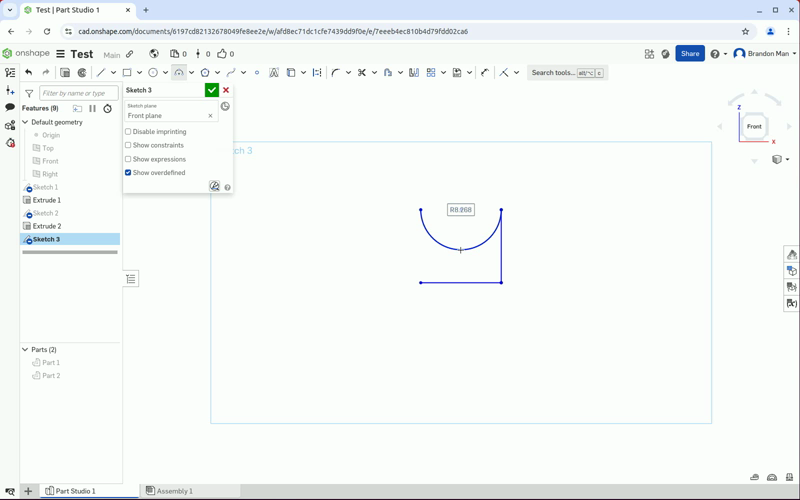
key(l)
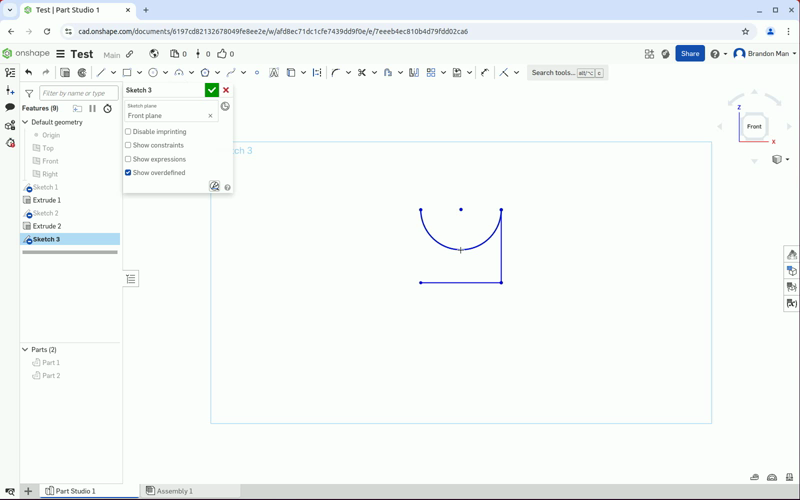
mouse_move(420, 209)
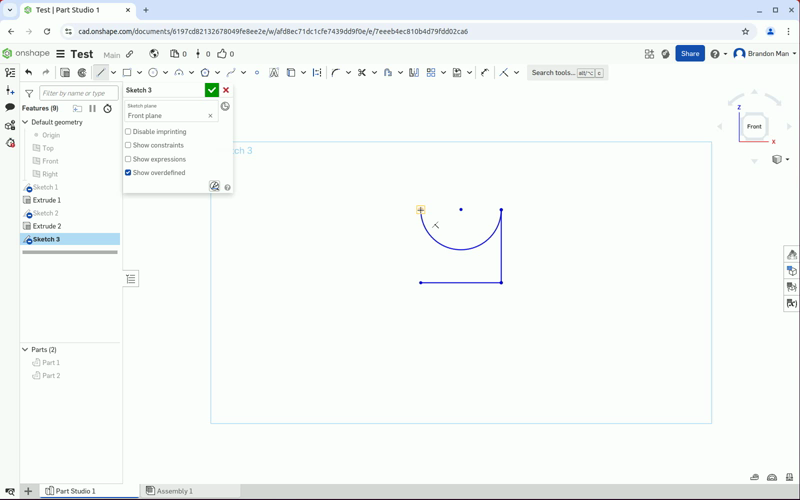
click(420, 209)
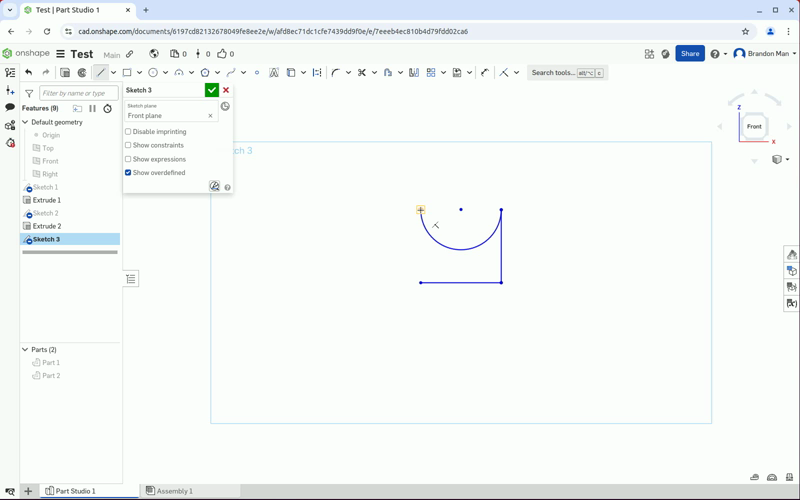
key_down(shift)
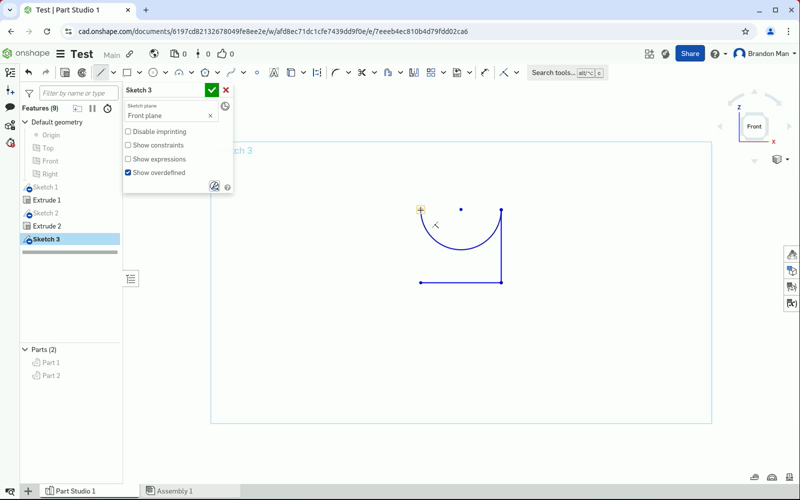
mouse_move(420, 282)
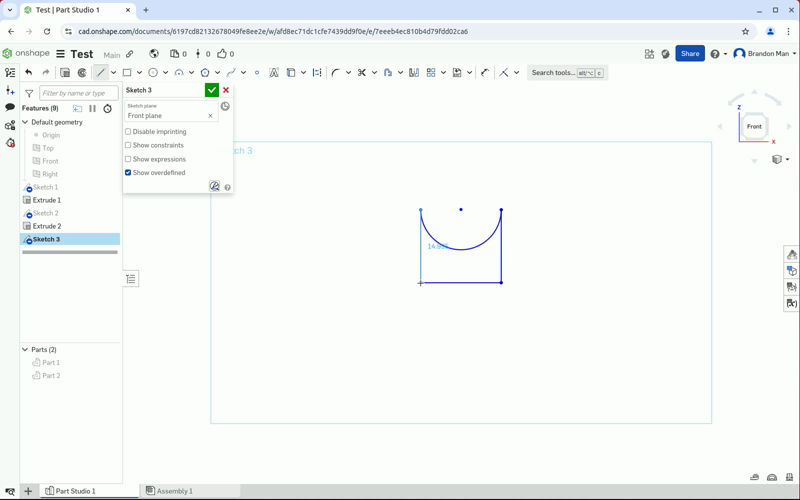
key_up(shift)
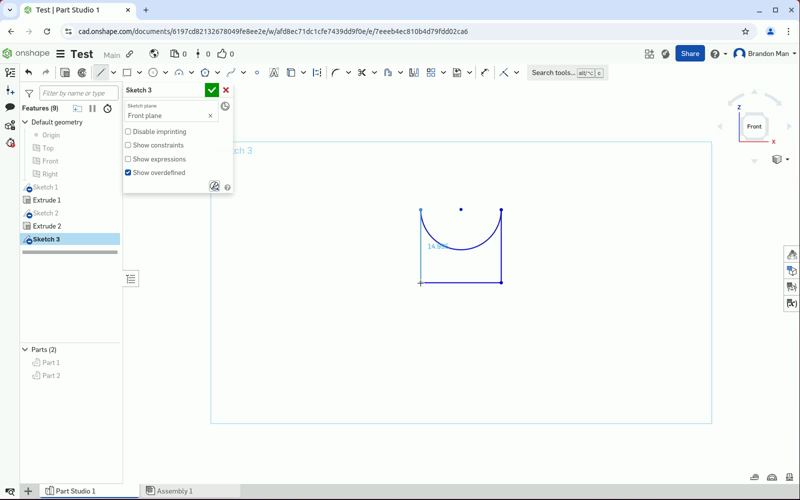
click(420, 282)
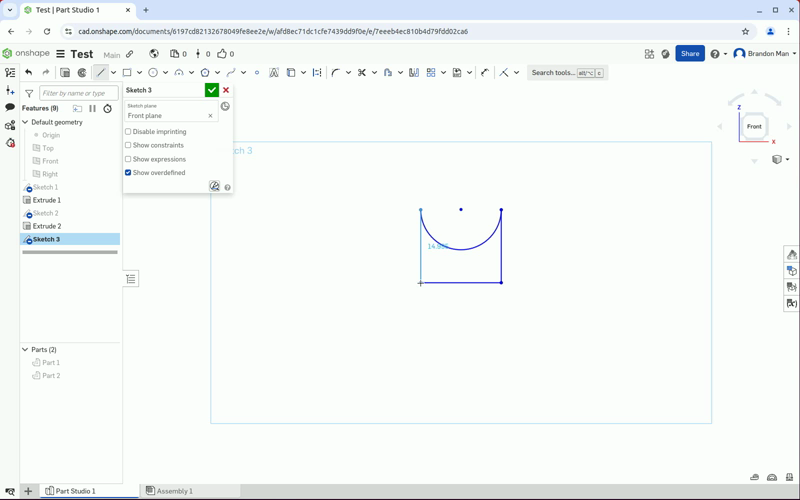
key(esc)
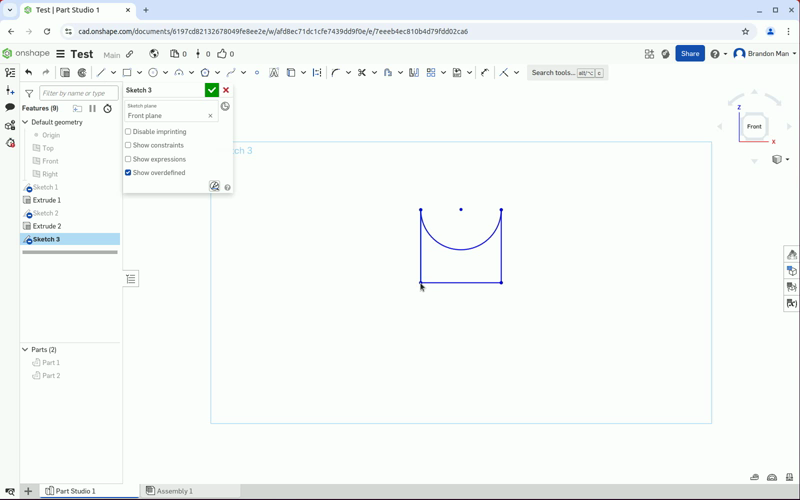
mouse_move(440, 263)
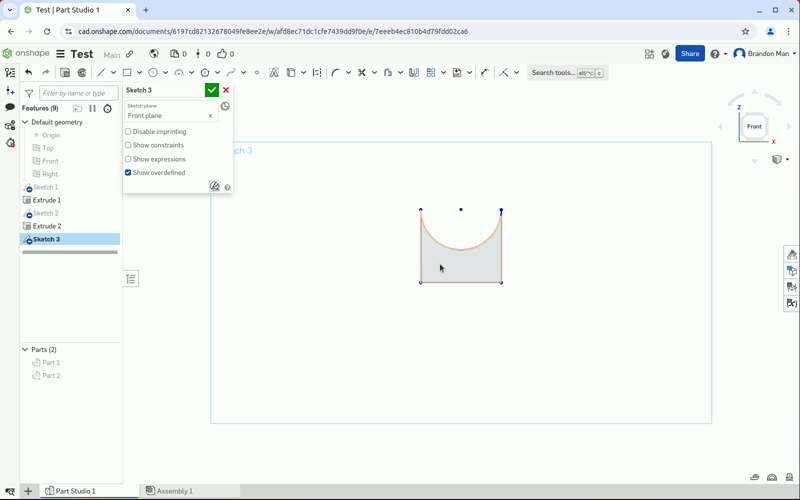
scroll(6)
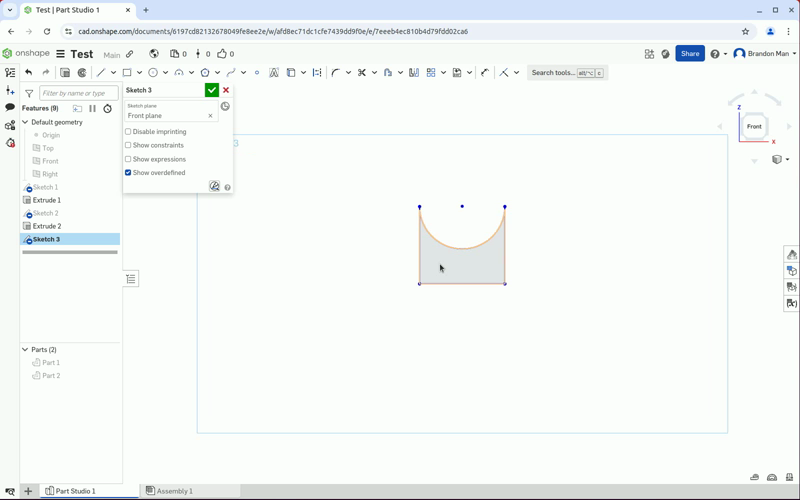
scroll(6)
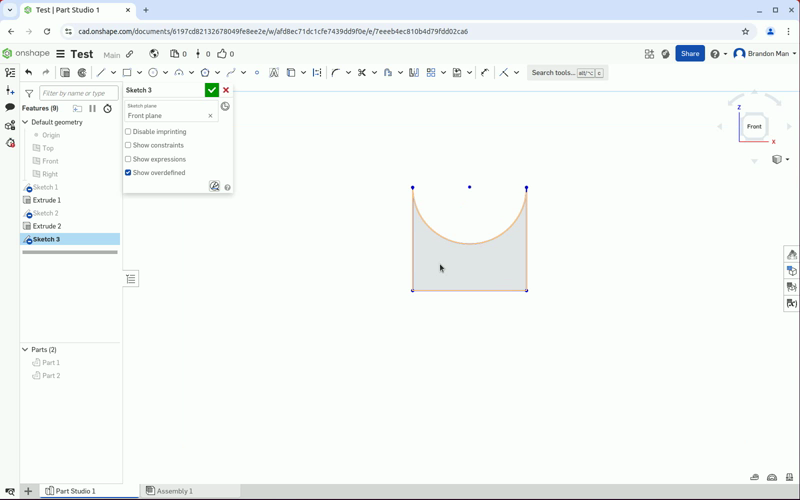
scroll(6)
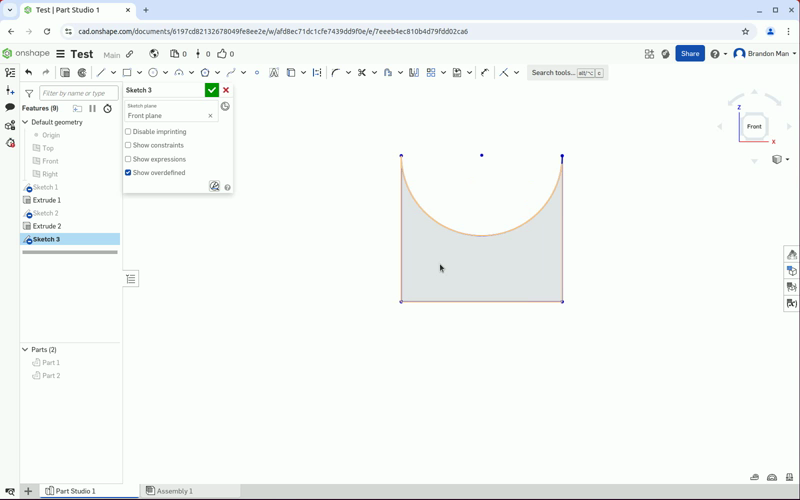
scroll(6)
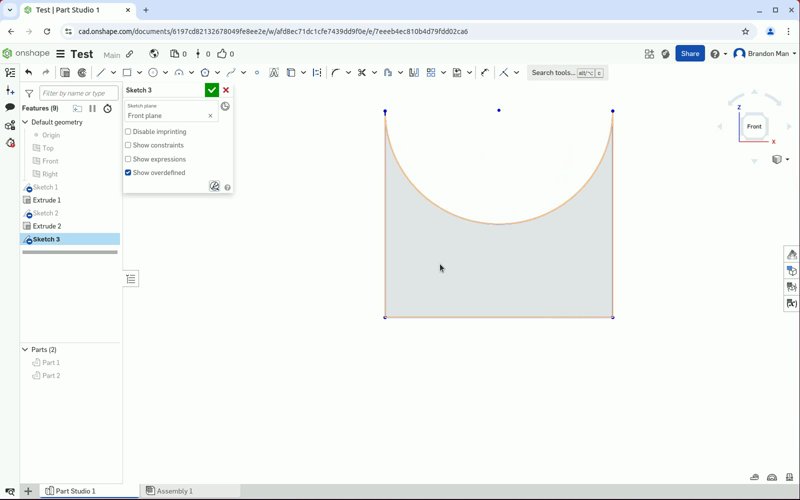
scroll(6)
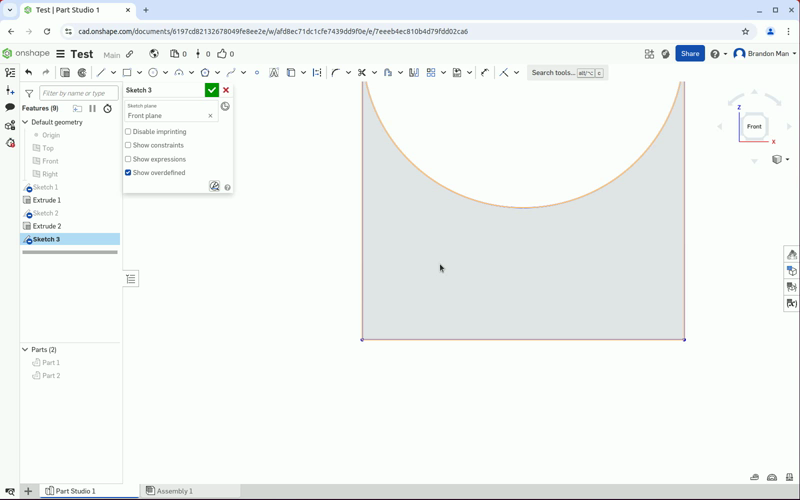
scroll(6)
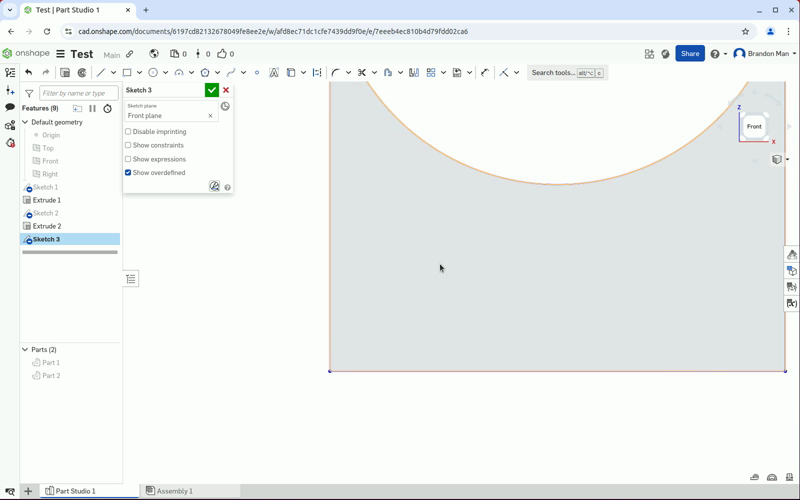
scroll(6)
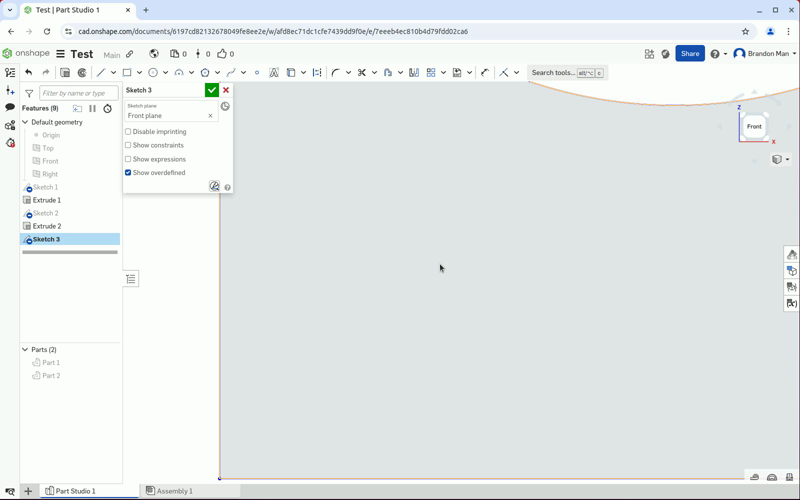
click(440, 263)
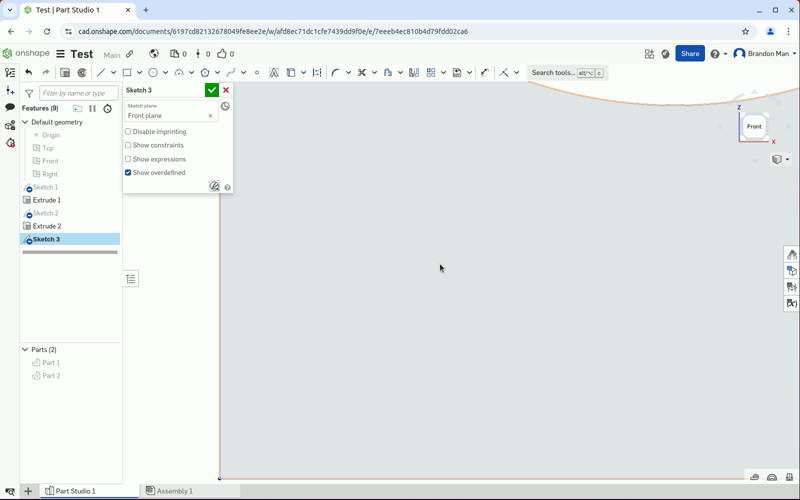
scroll(-6)
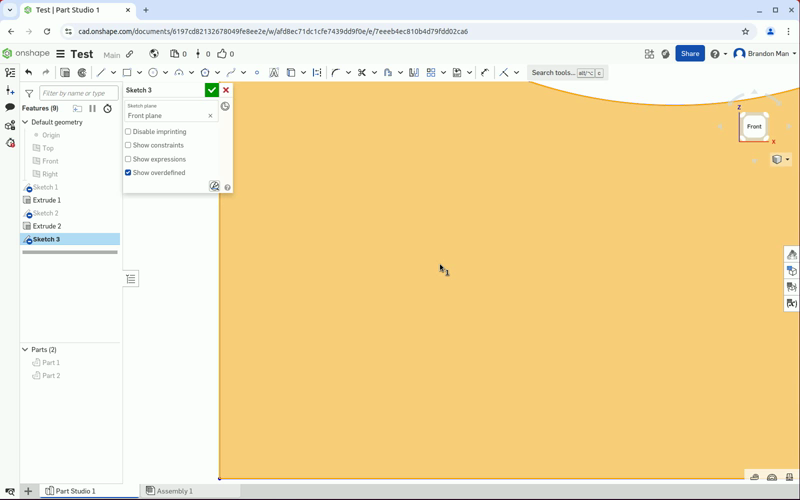
scroll(-6)
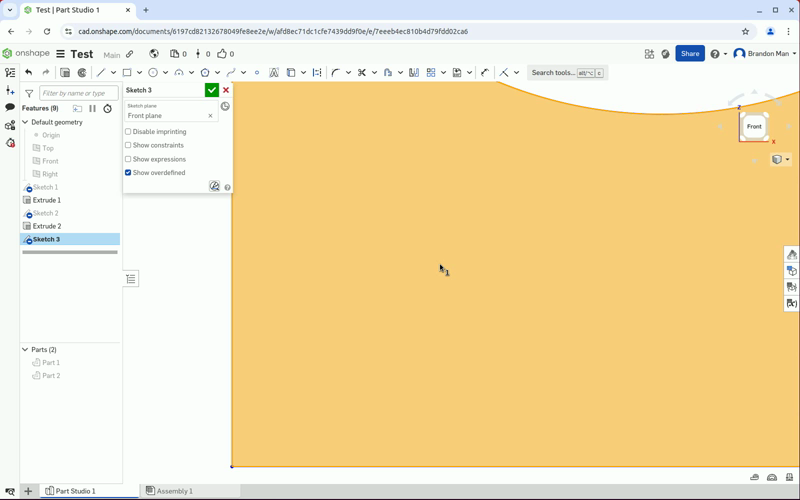
scroll(-6)
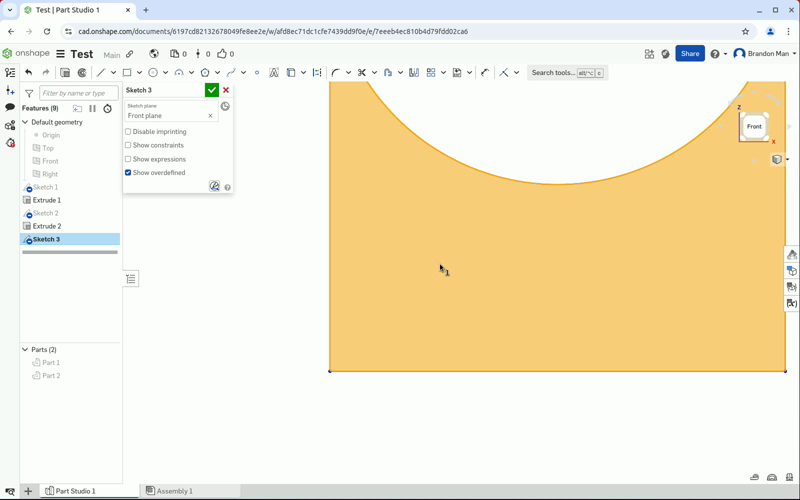
scroll(-6)
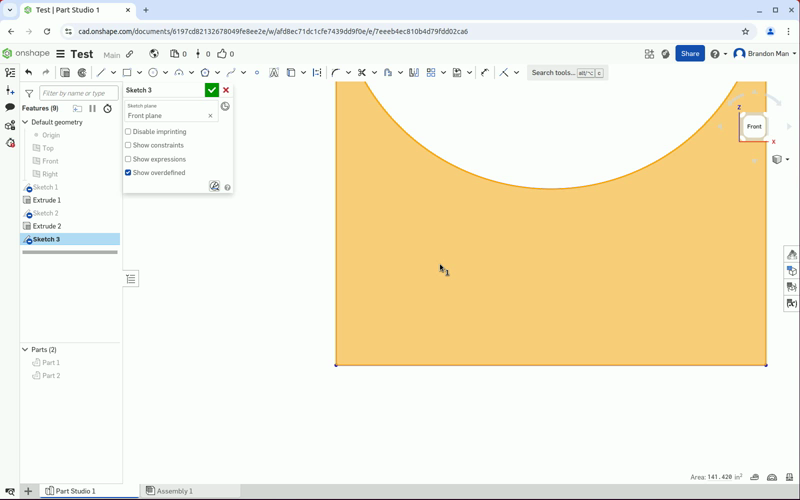
scroll(-6)
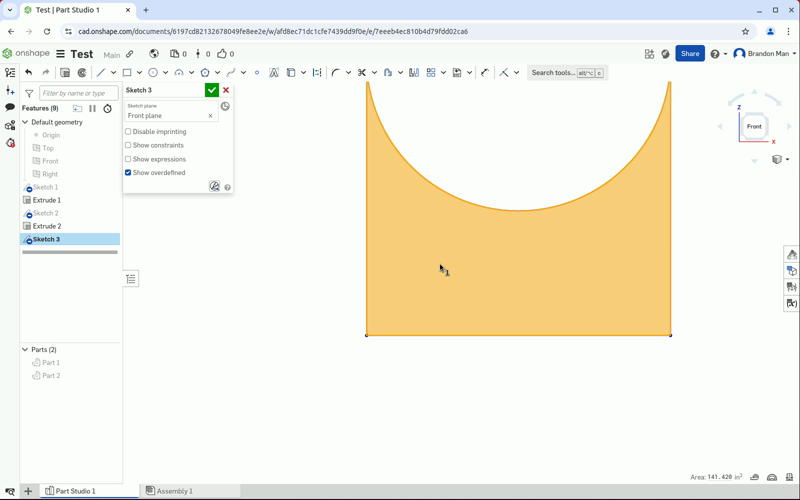
scroll(-6)
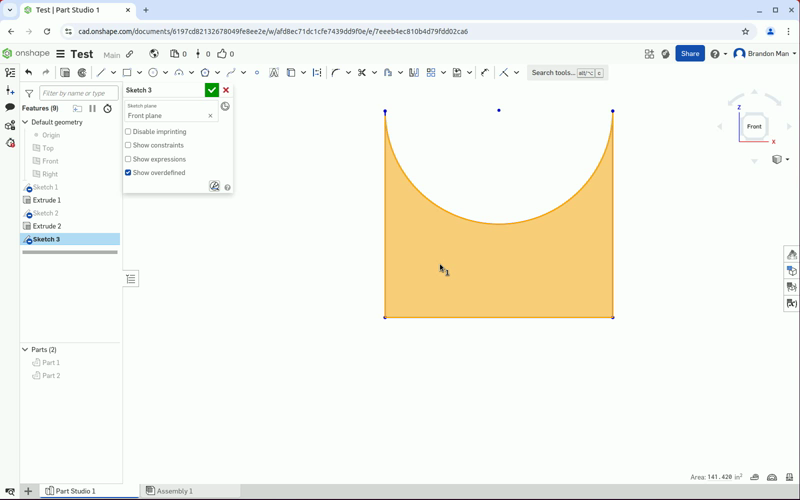
scroll(-6)
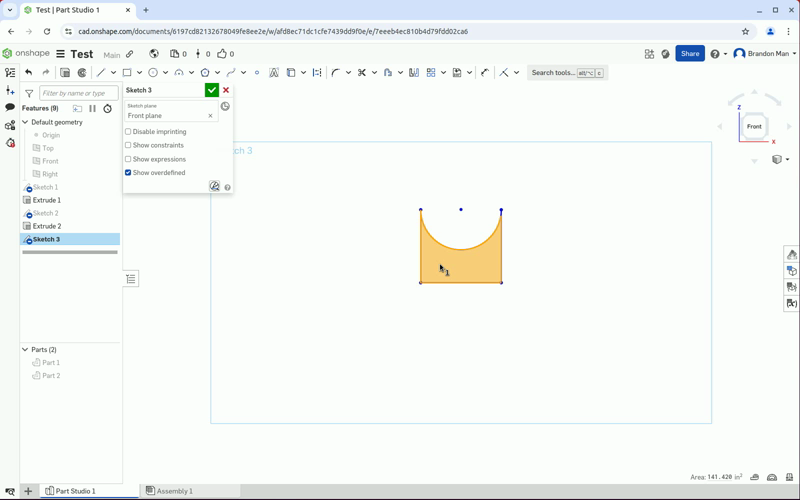
mouse_move(73, 352)
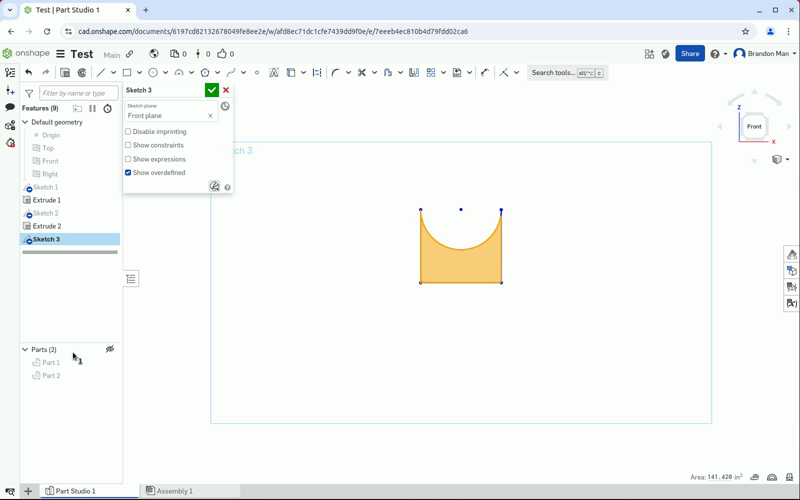
key(shift+y)
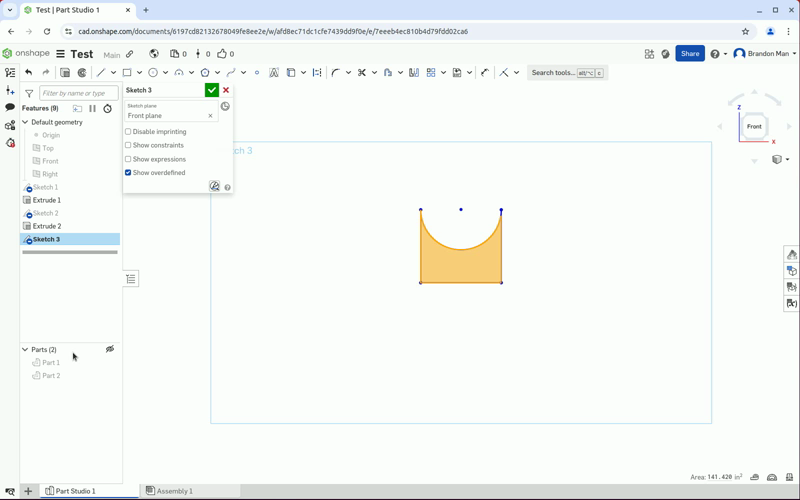
key(shift+e)
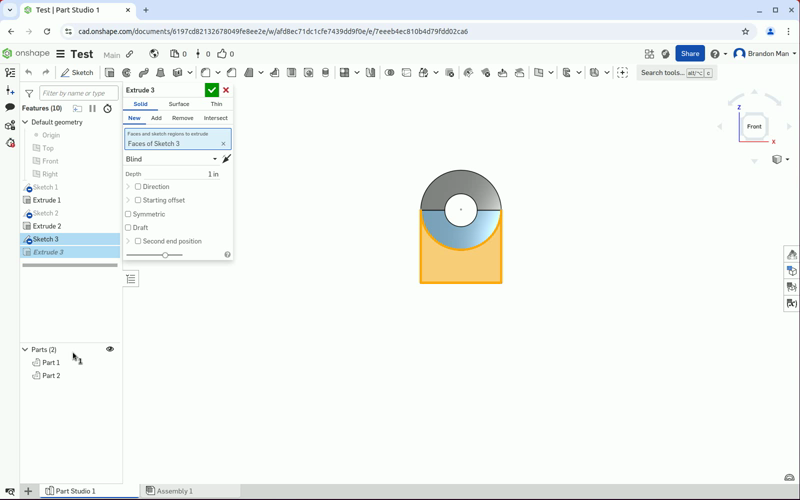
mouse_move(143, 106)
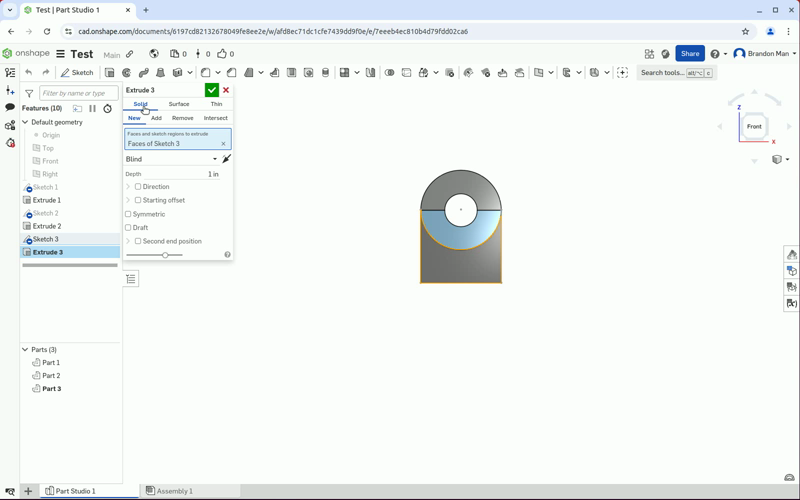
click(143, 106)
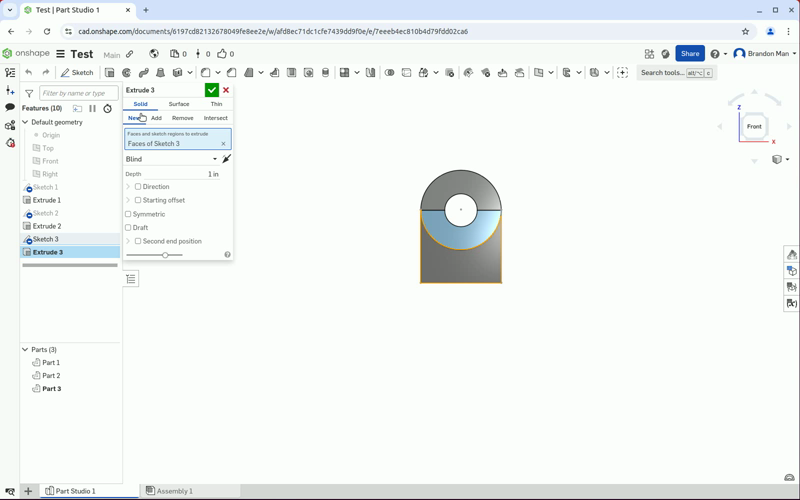
mouse_move(137, 120)
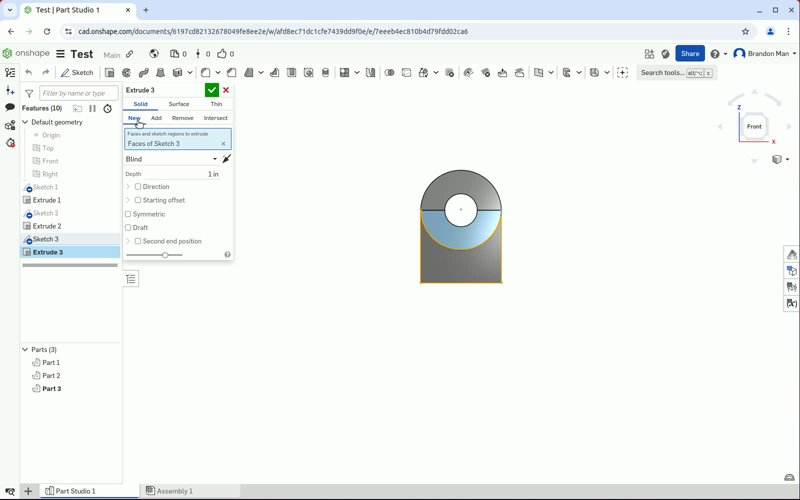
click(137, 120)
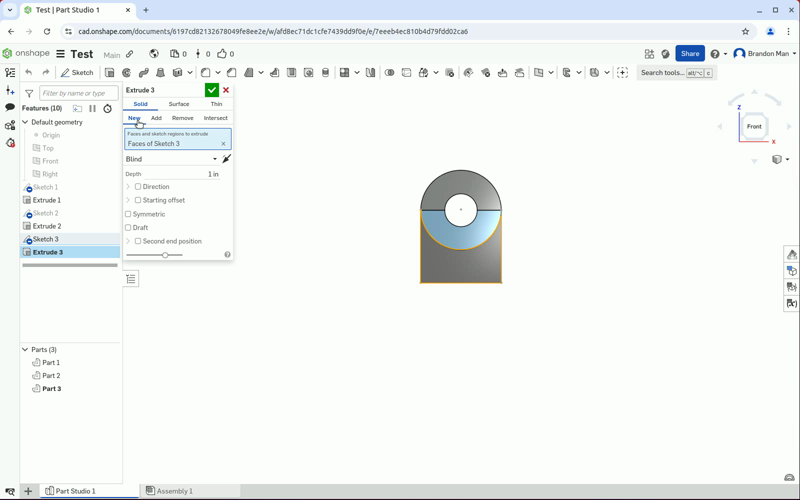
key(tab, 4)
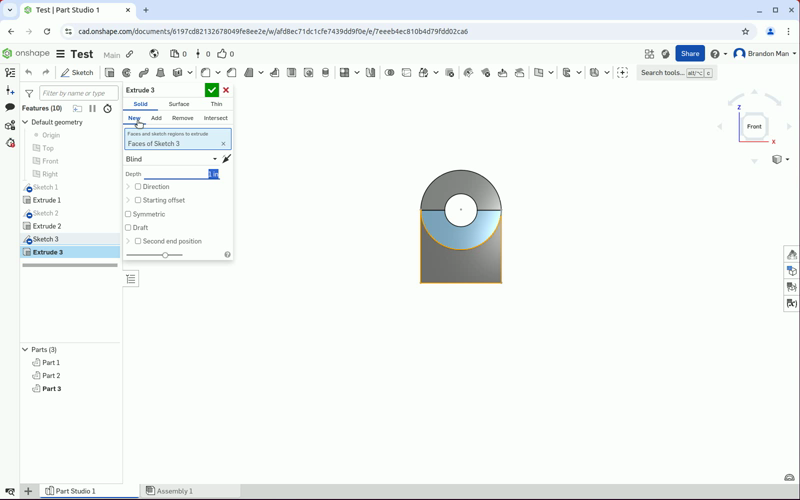
text(4.092)
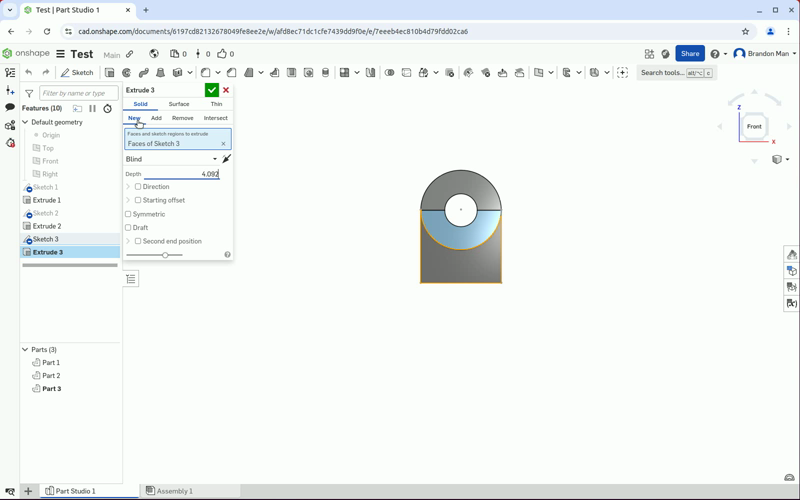
key(enter)
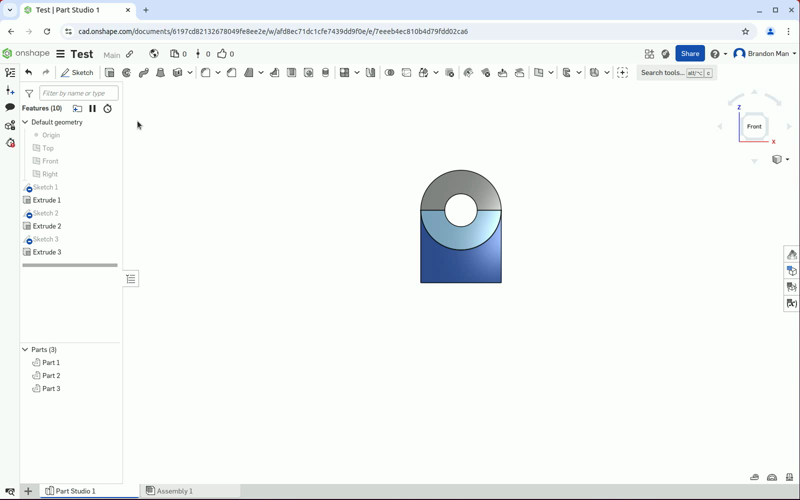
key(shift+h)
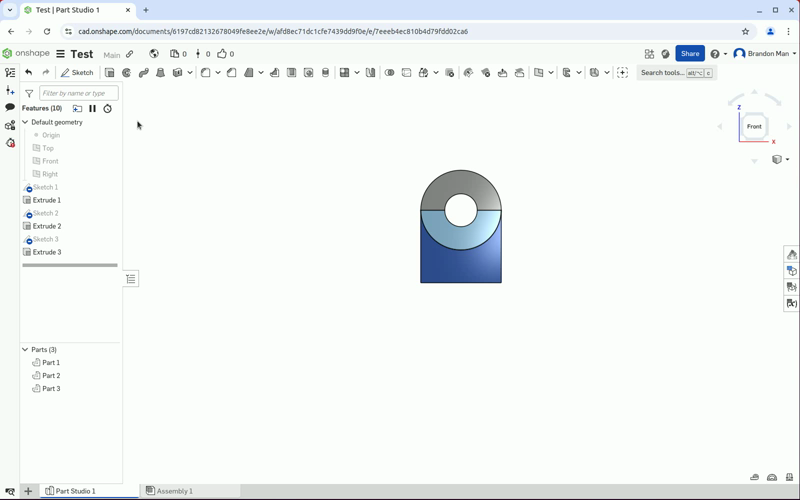
key(shift+h)
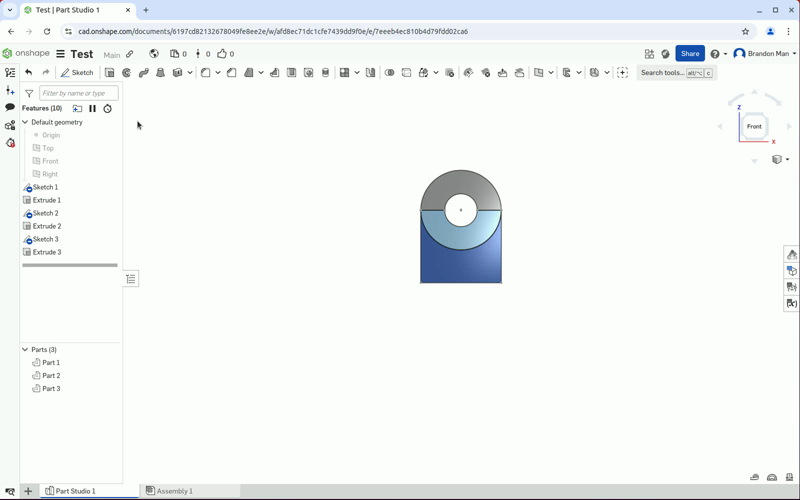
key(shift+7)
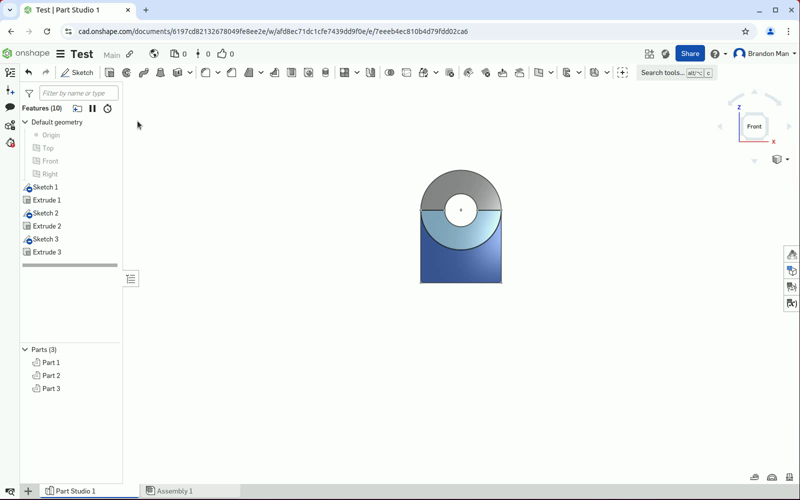
key(left, 2)
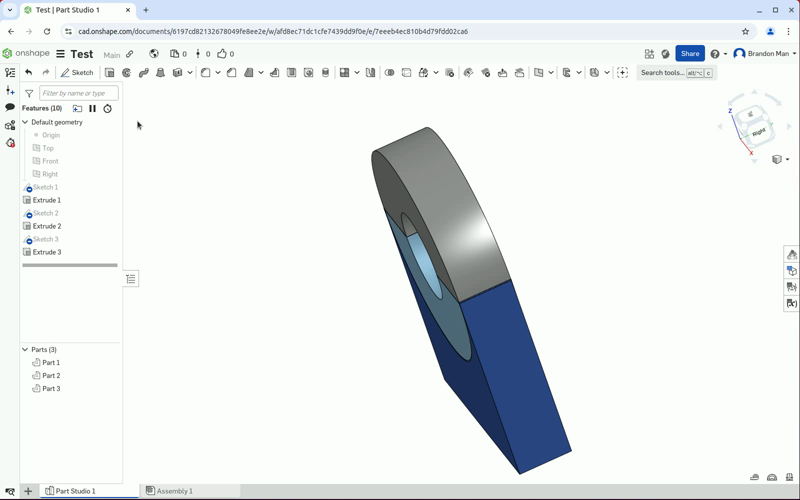
key(down, 2)
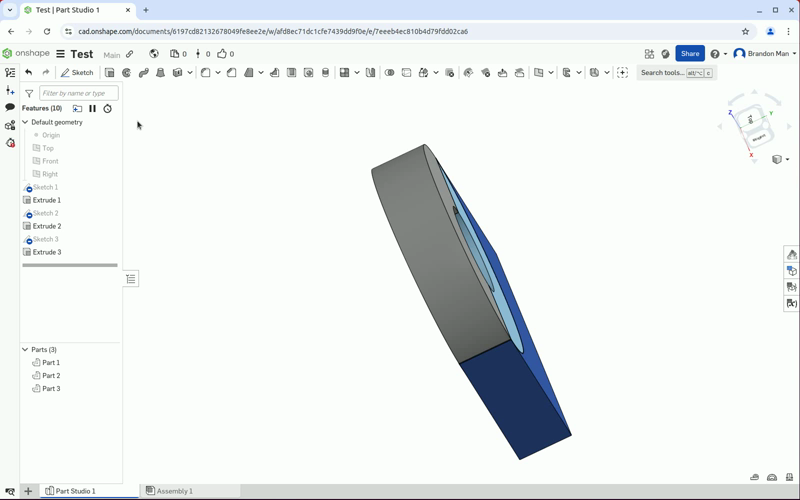
key(up, 2)
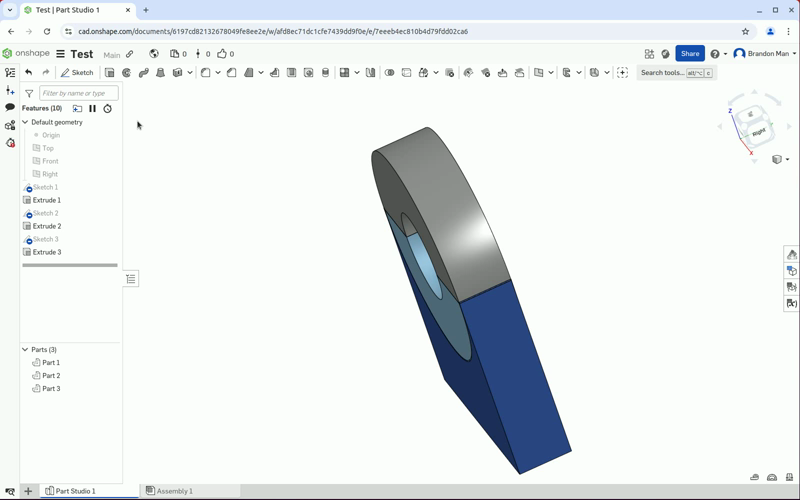
key(right, 2)
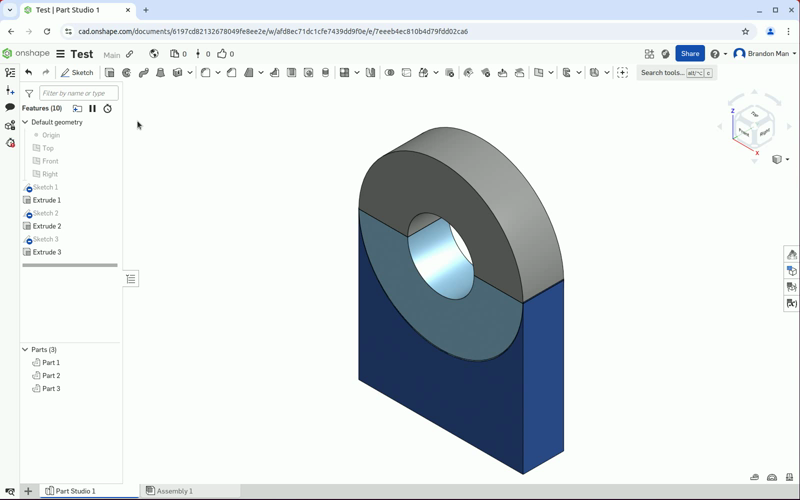
mouse_move(73, 189)
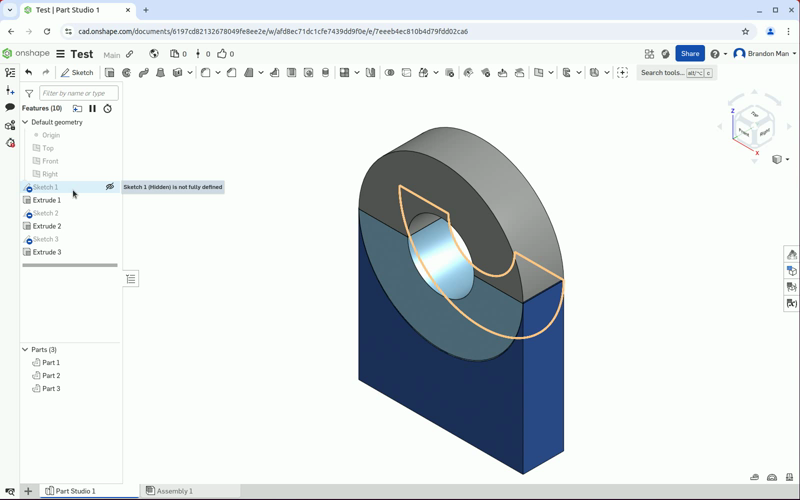
click(73, 189)